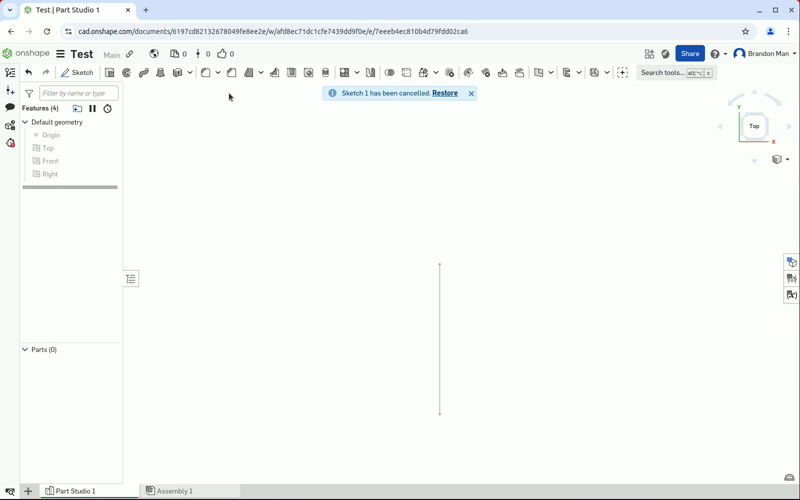
key(shift+h)
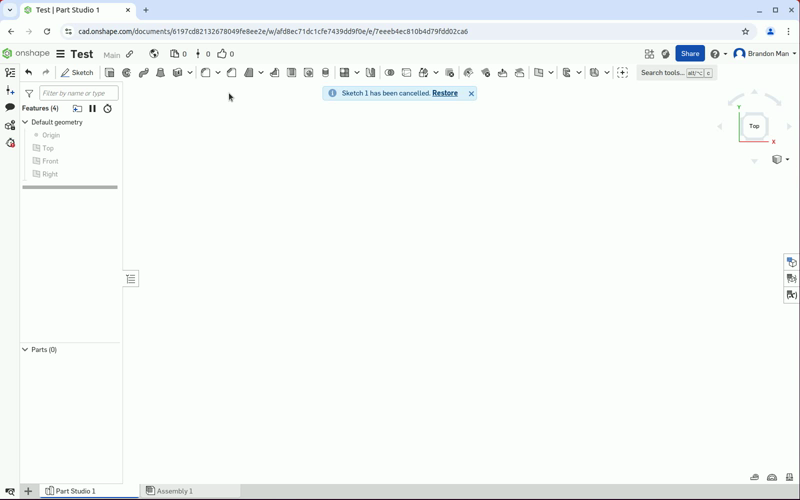
mouse_move(73, 352)
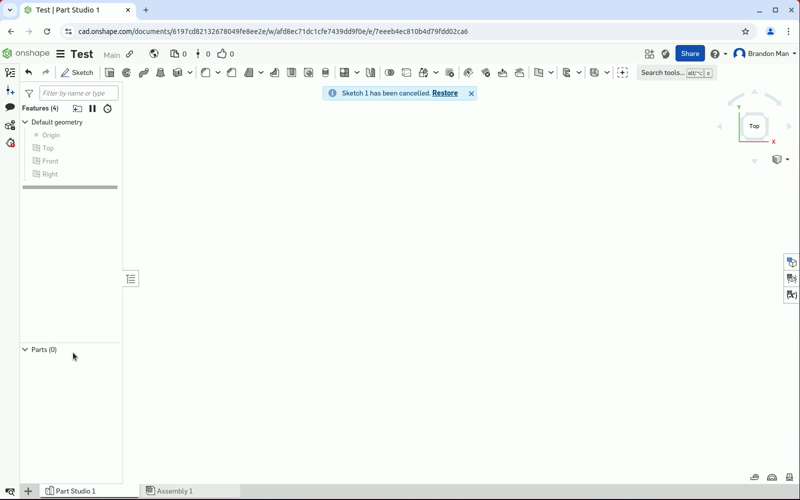
key(y)
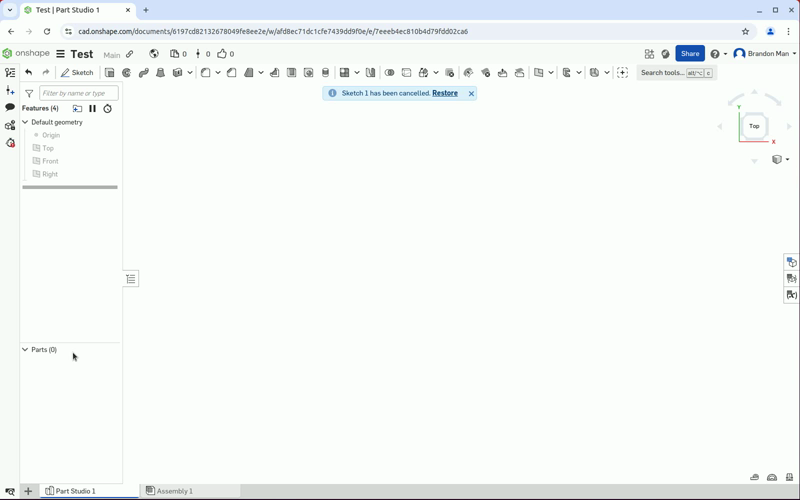
key(shift+p)
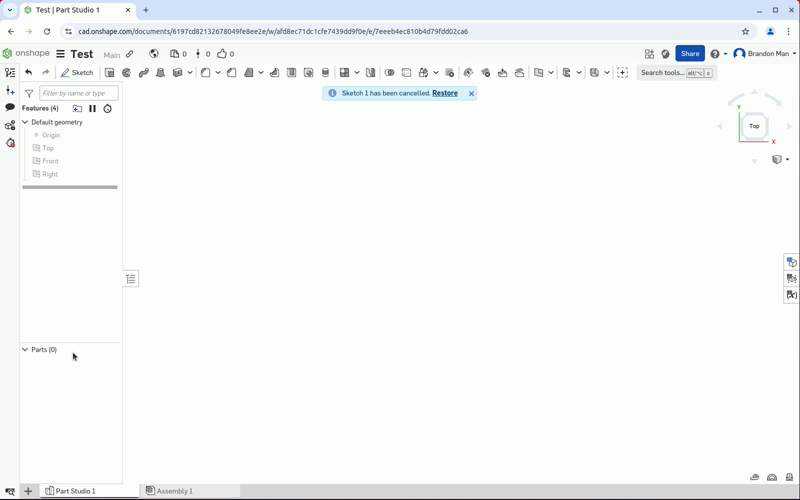
key(space)
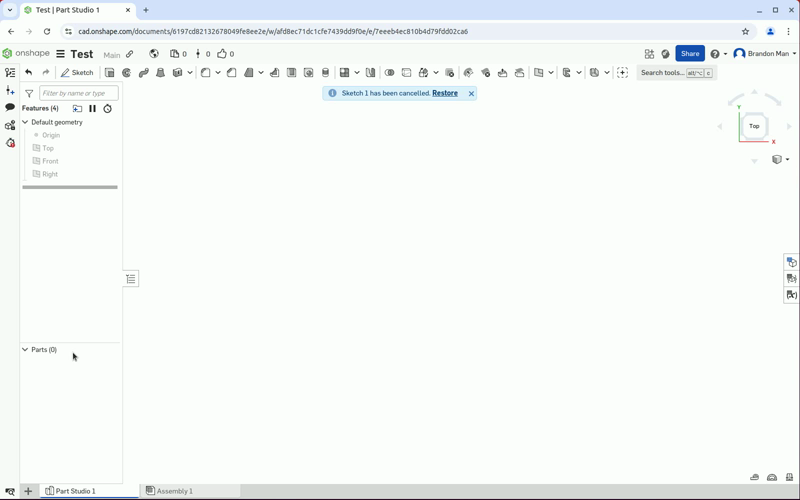
key_down(shift)
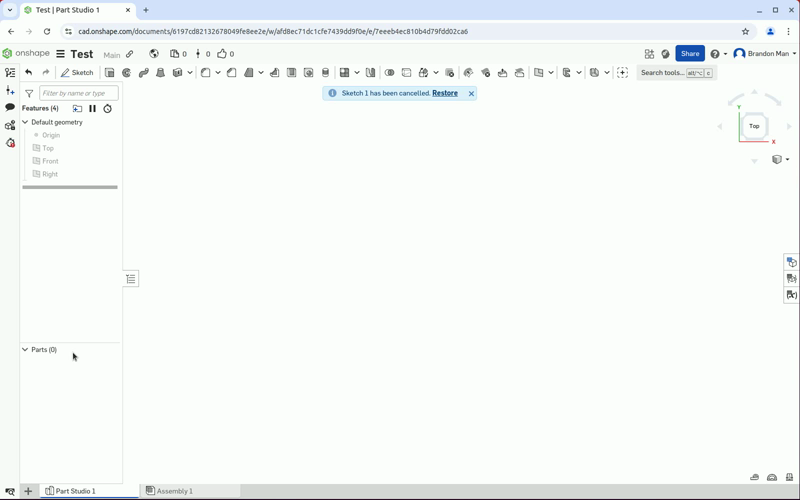
key(up)
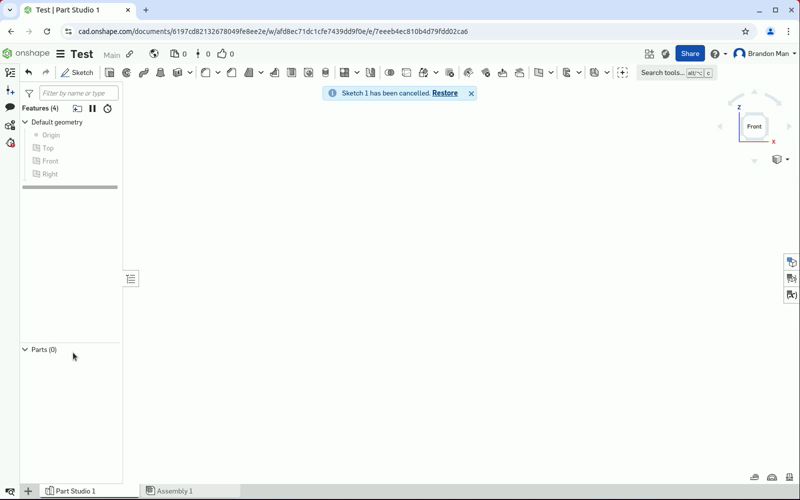
key_up(shift)
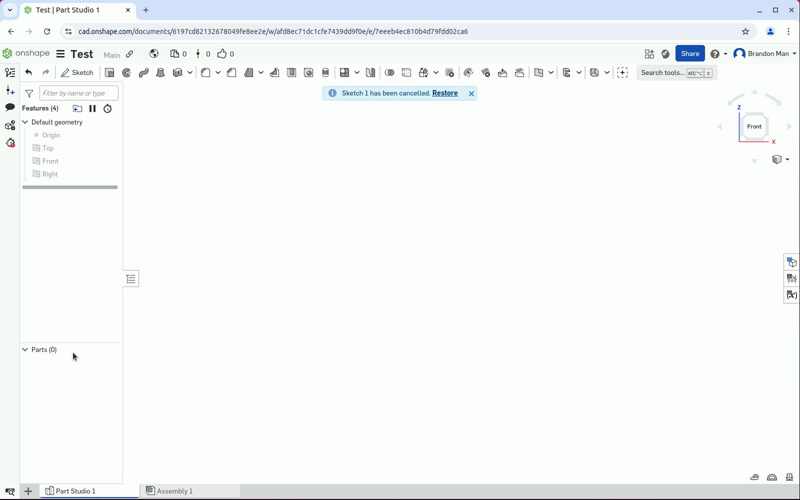
mouse_move(73, 352)
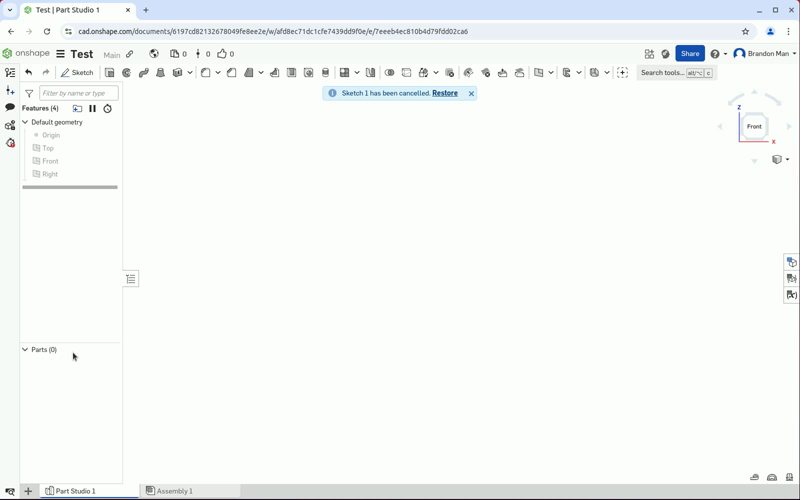
key(shift+y)
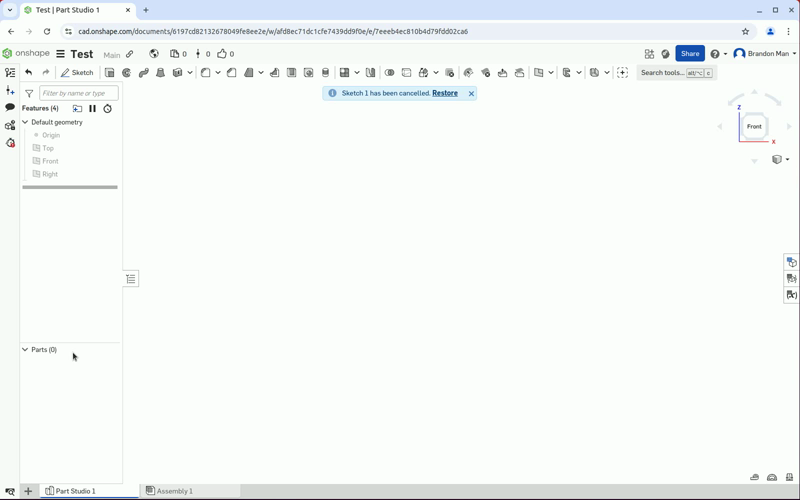
key(shift+s)
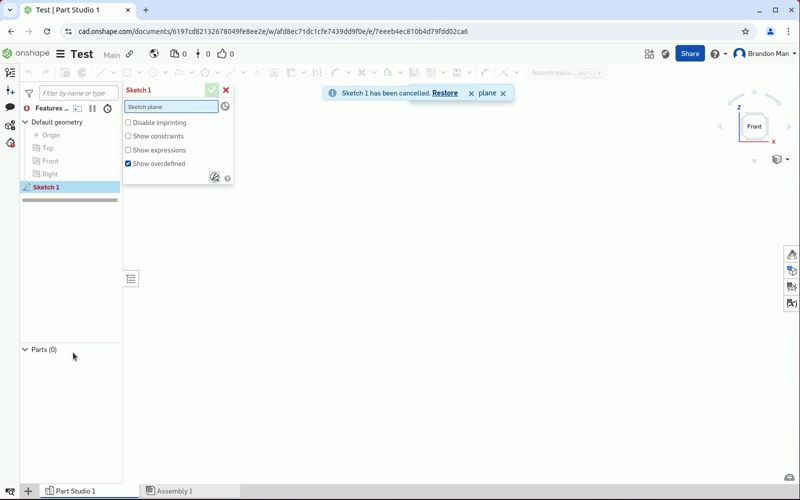
mouse_move(73, 163)
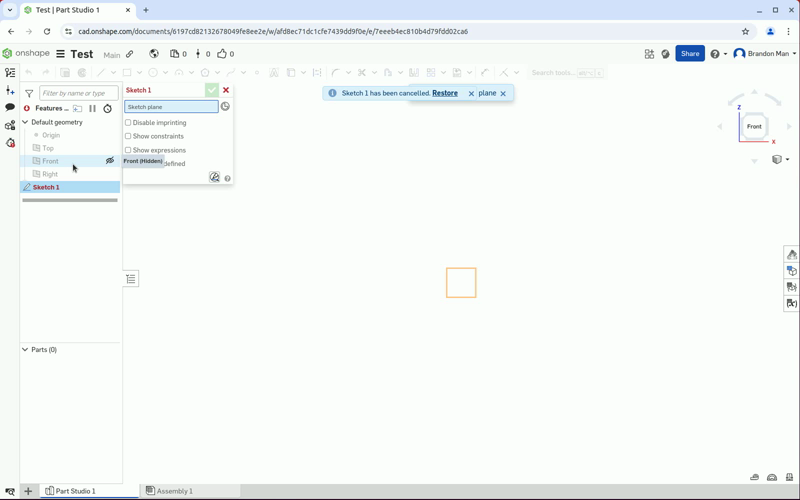
click(73, 163)
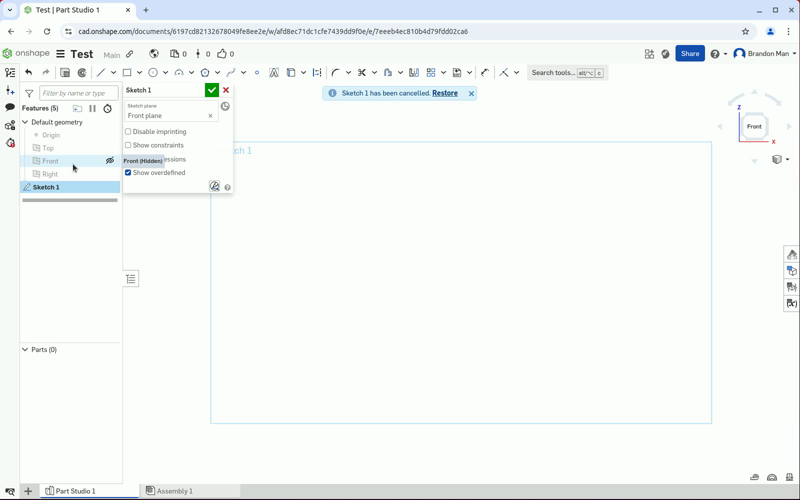
mouse_move(73, 352)
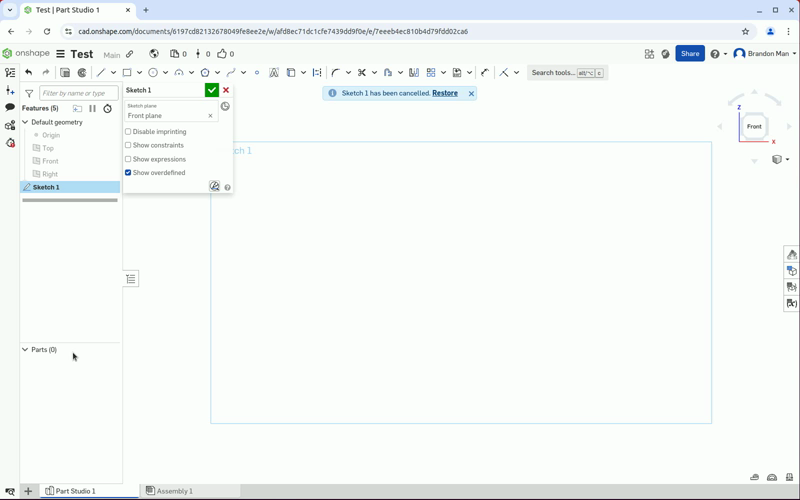
key(y)
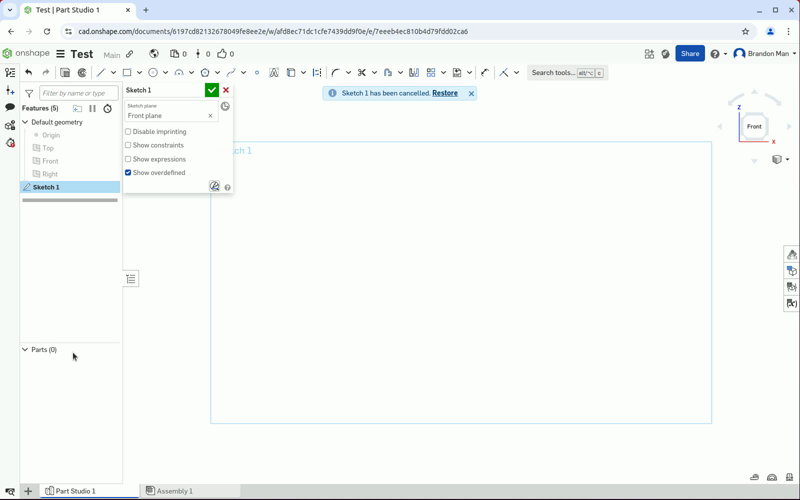
key(l)
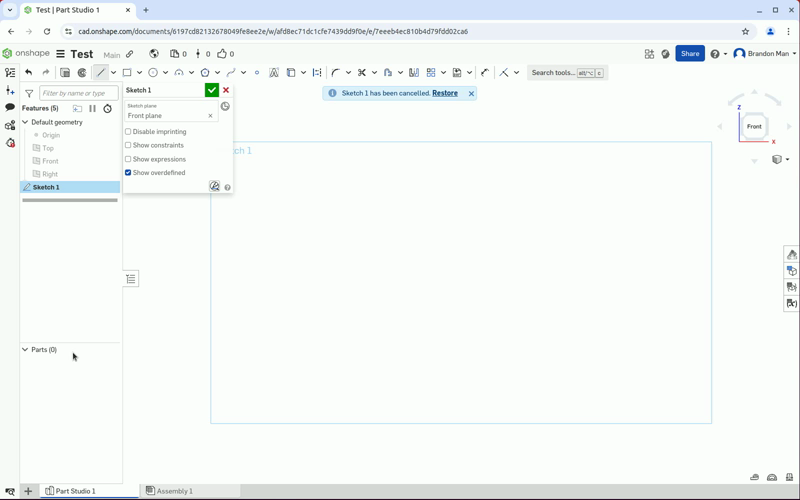
key_down(shift)
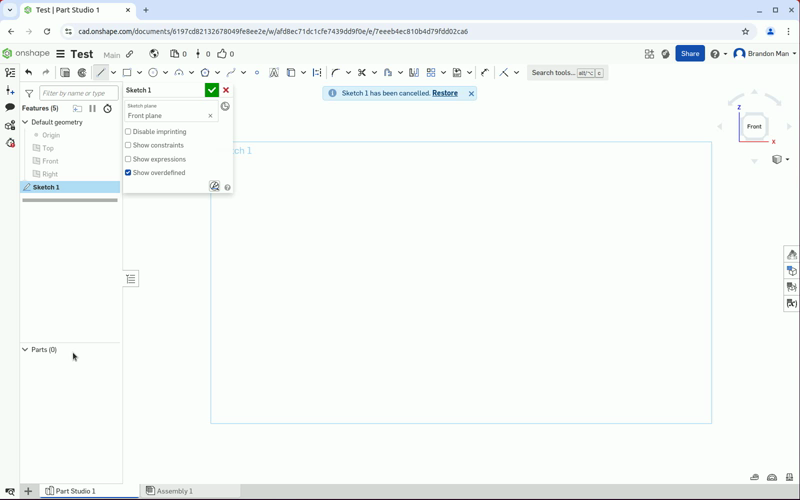
mouse_move(434, 291)
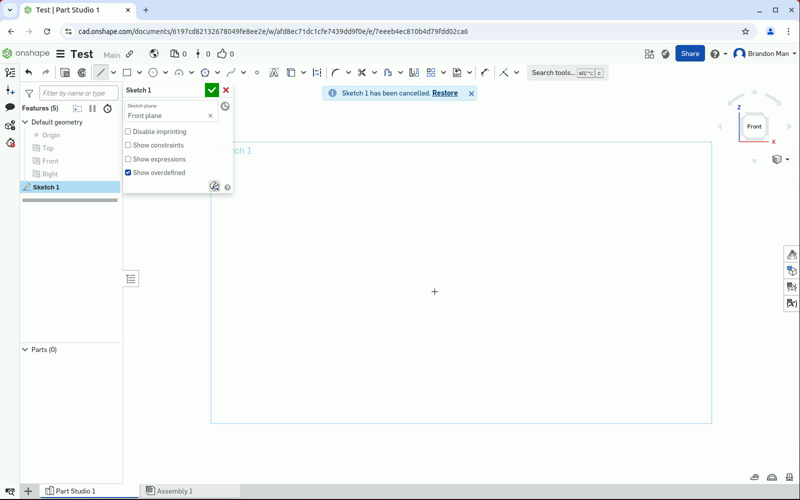
click(434, 291)
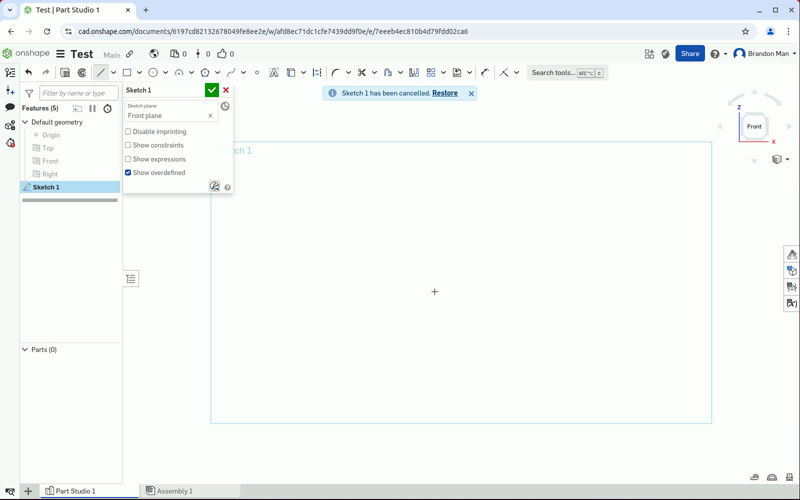
key_up(shift)
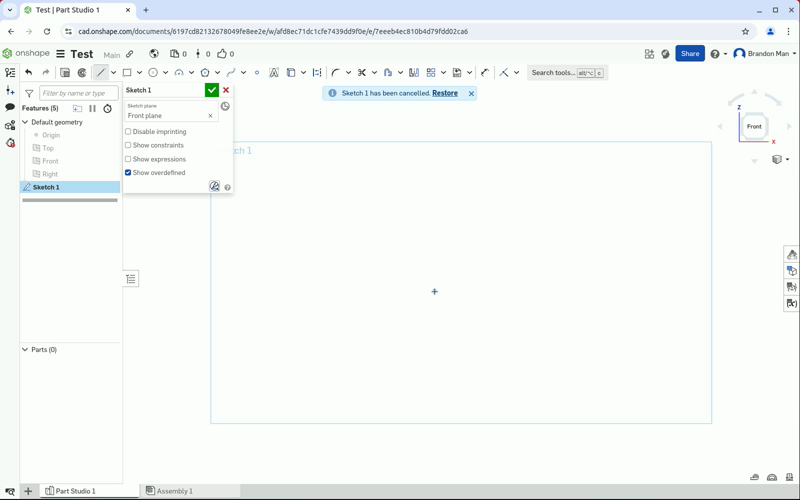
key_down(shift)
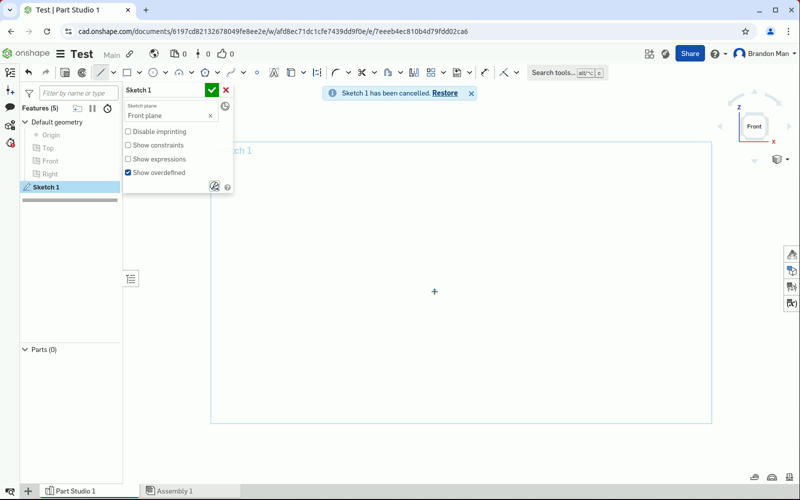
mouse_move(573, 291)
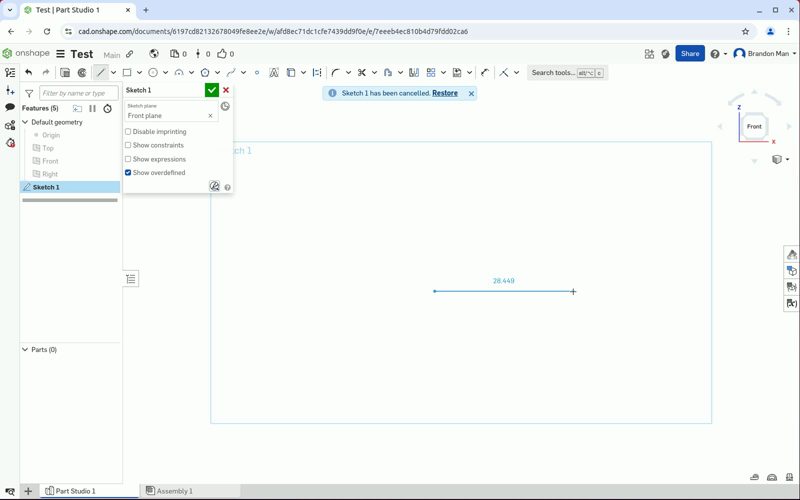
click(573, 291)
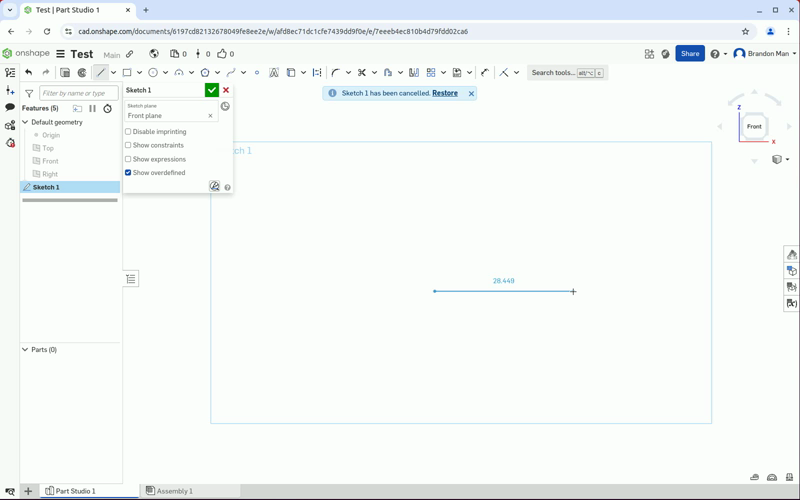
key_up(shift)
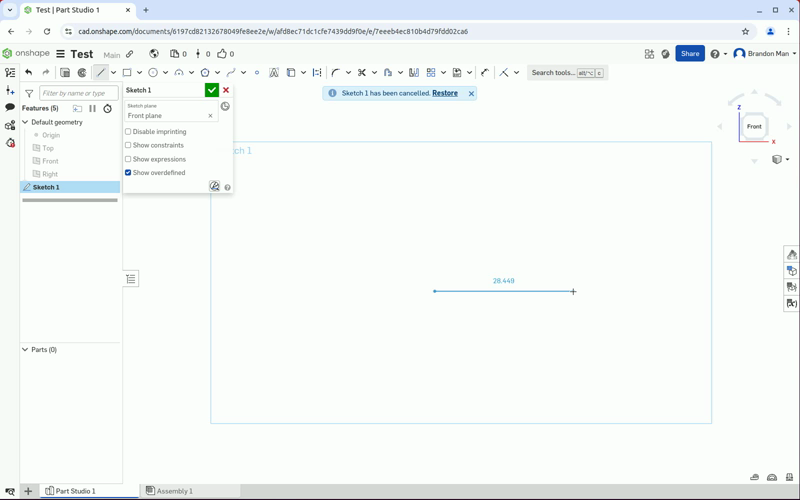
key_down(shift)
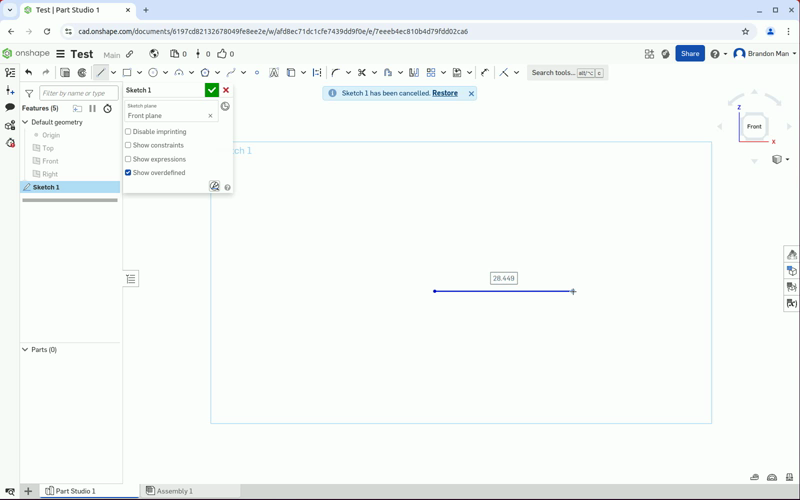
mouse_move(589, 291)
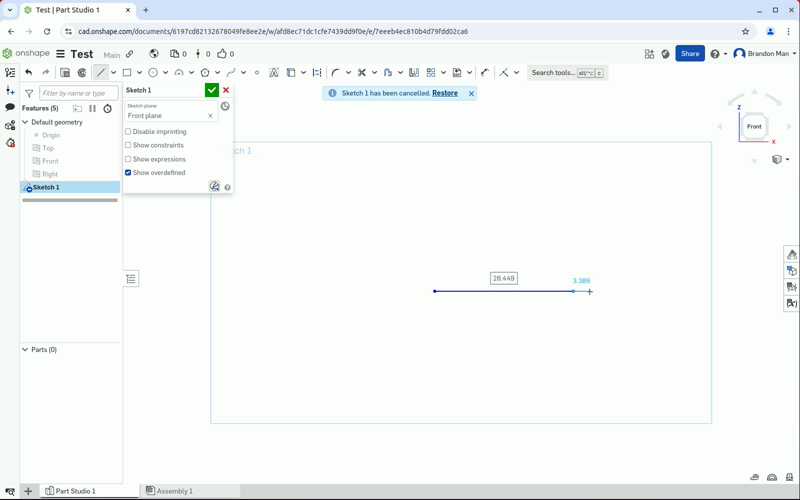
mouse_move(573, 264)
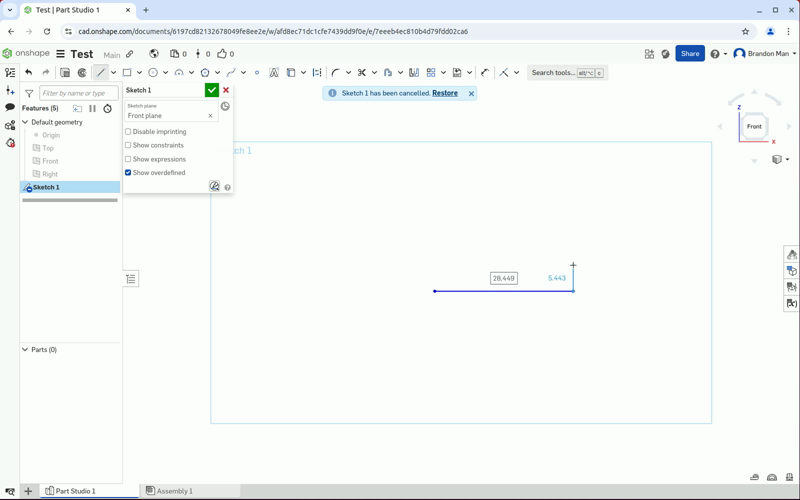
click(573, 264)
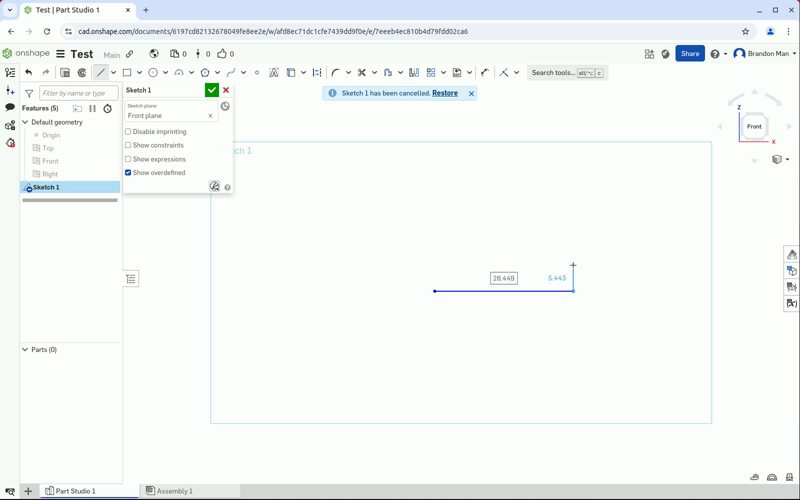
key_up(shift)
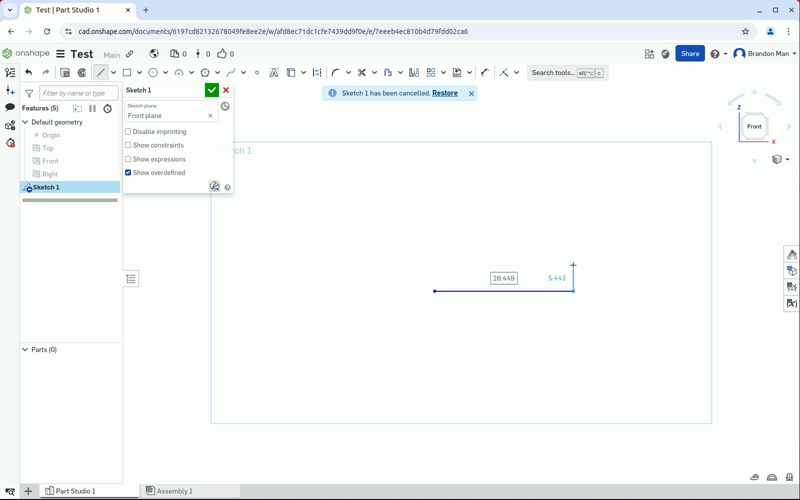
key_down(shift)
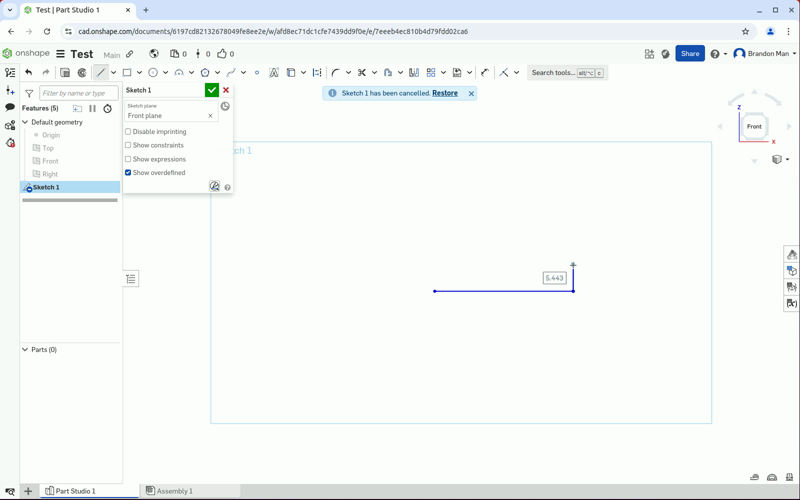
mouse_move(434, 264)
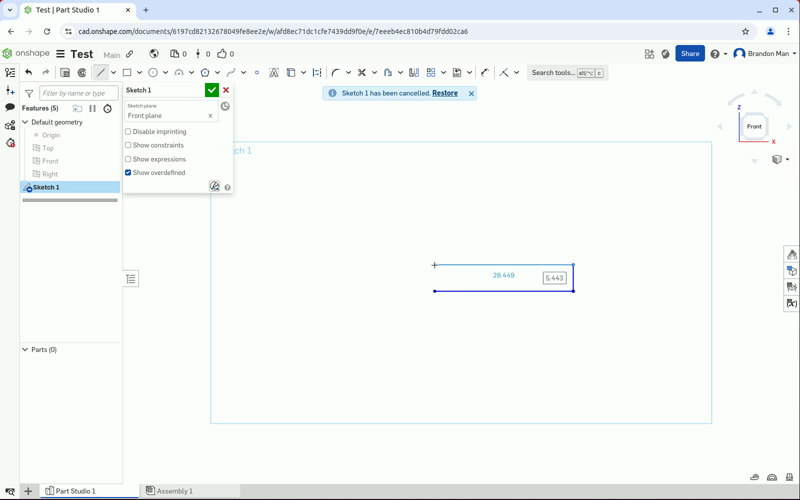
click(434, 264)
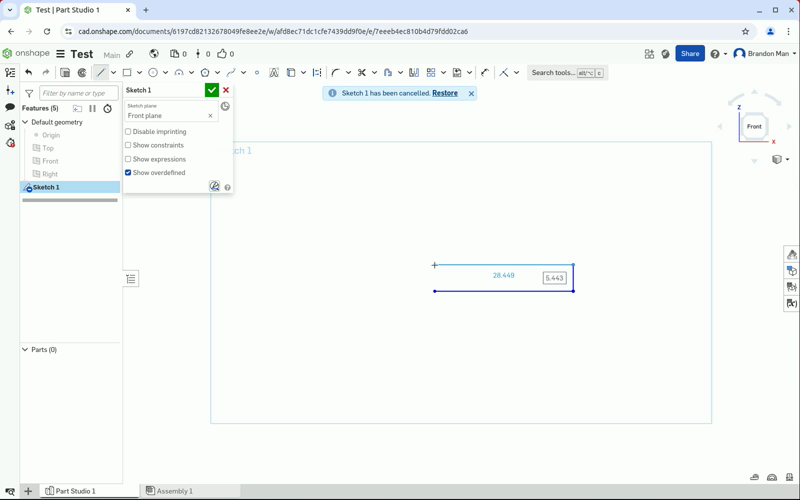
key_up(shift)
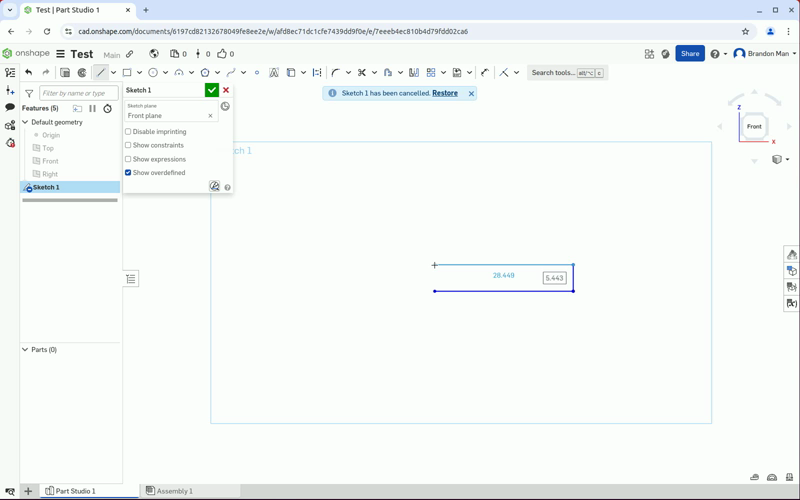
mouse_move(464, 264)
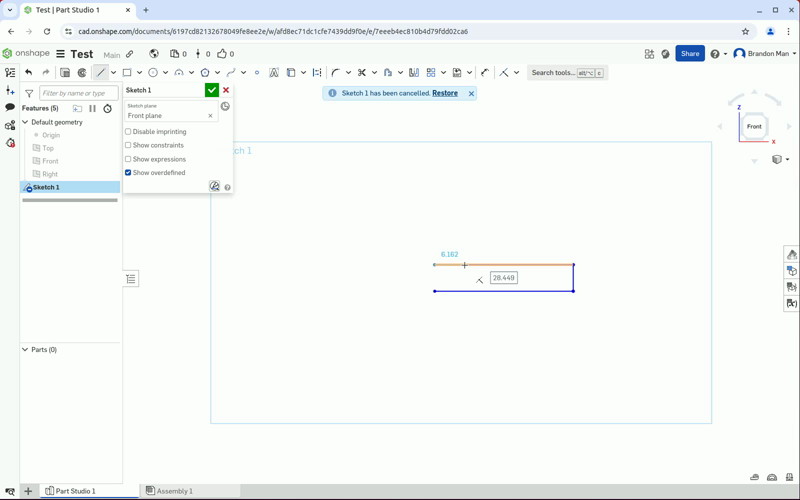
key_down(shift)
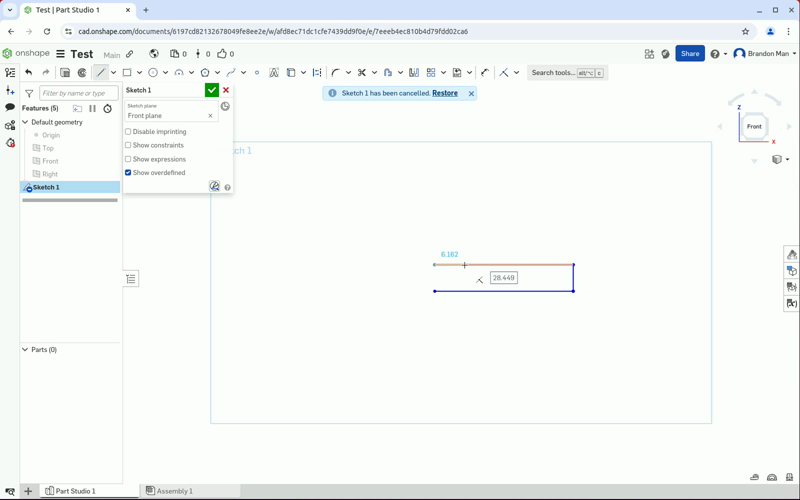
mouse_move(434, 291)
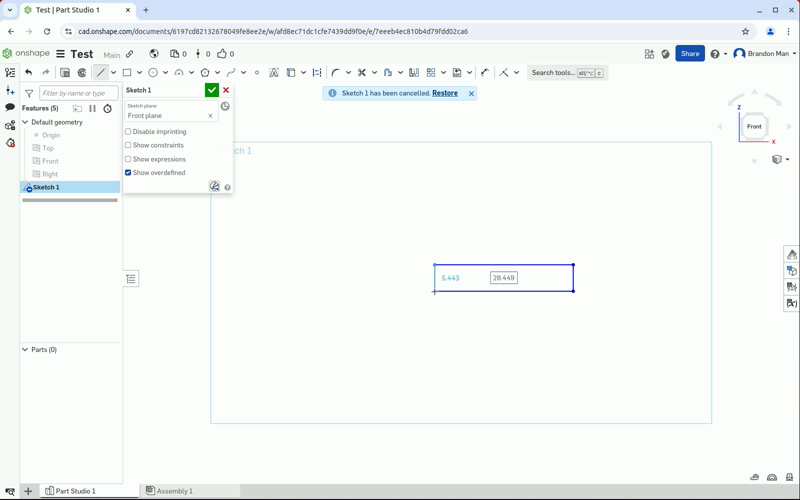
key_up(shift)
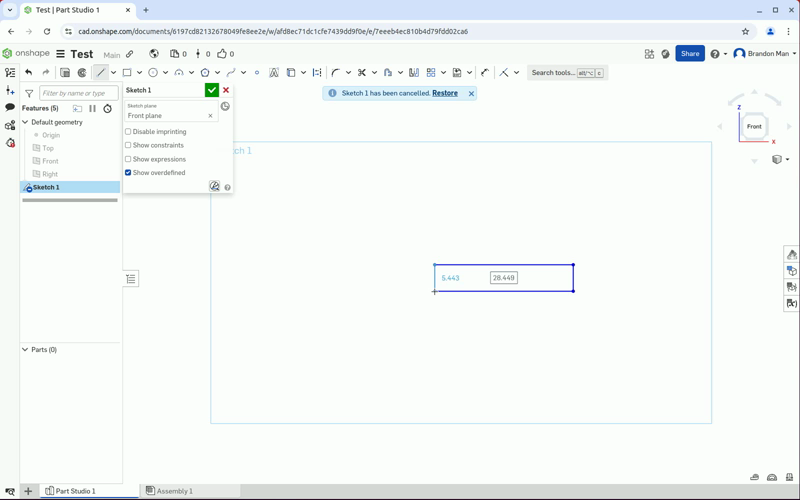
click(434, 291)
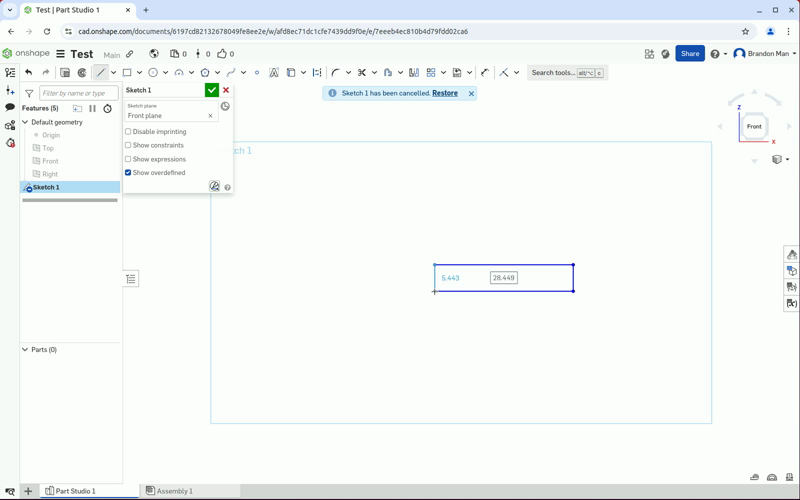
key(esc)
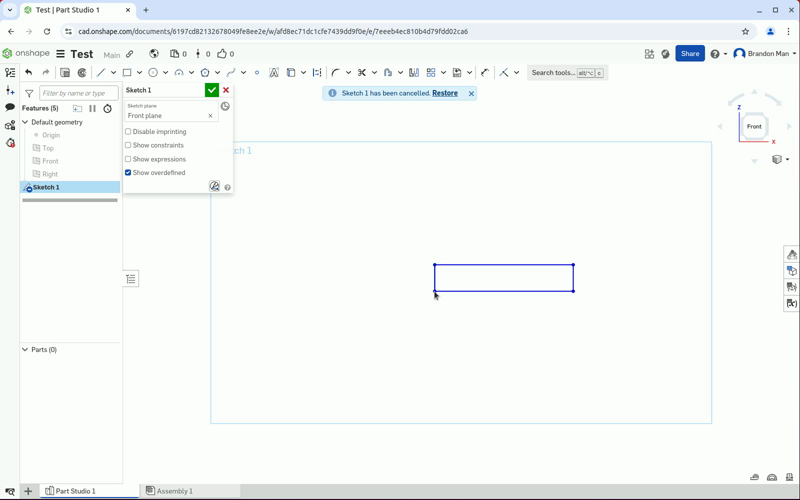
mouse_move(560, 268)
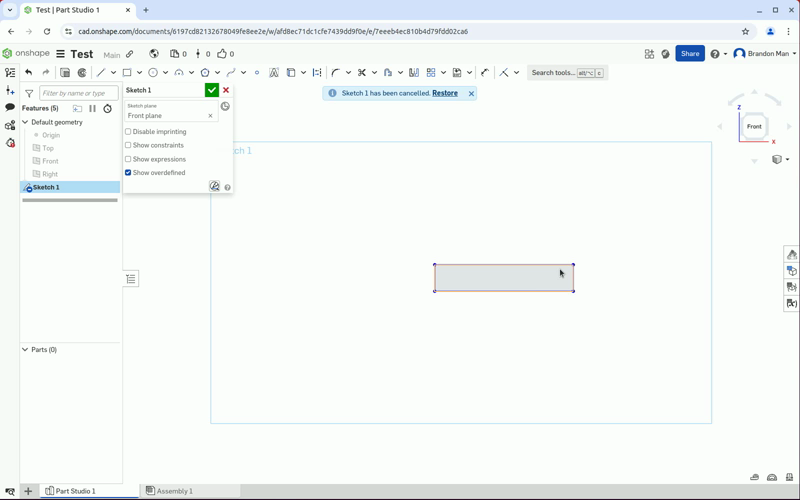
click(560, 268)
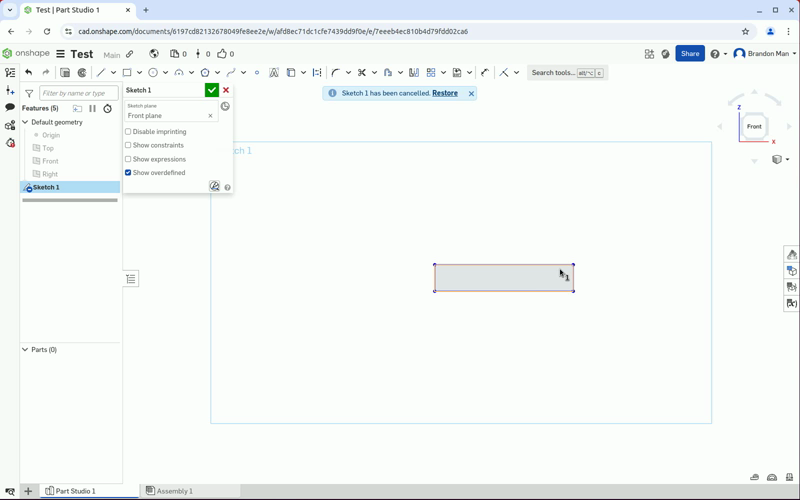
mouse_move(73, 352)
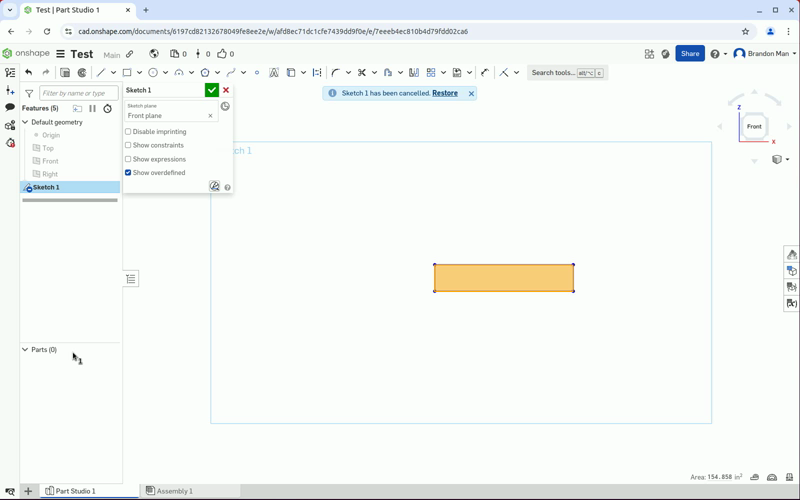
key(shift+y)
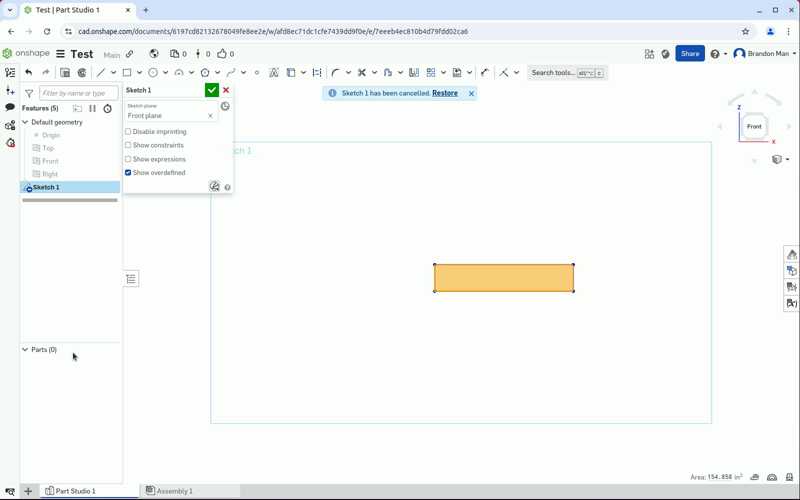
key(shift+e)
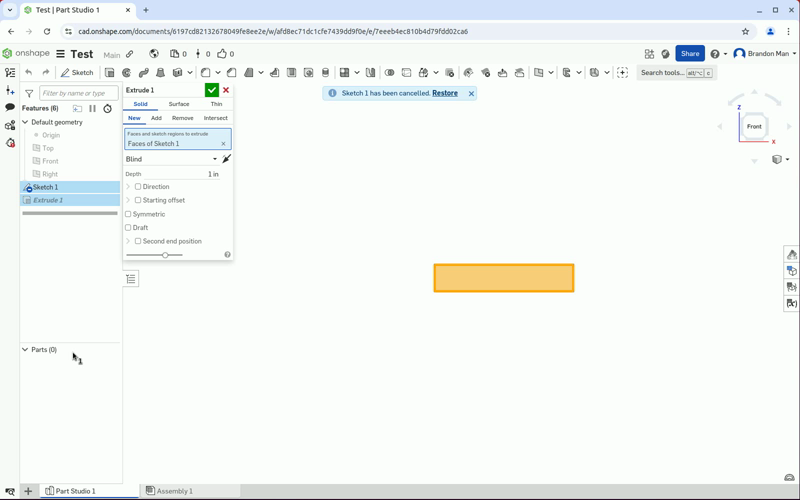
mouse_move(143, 106)
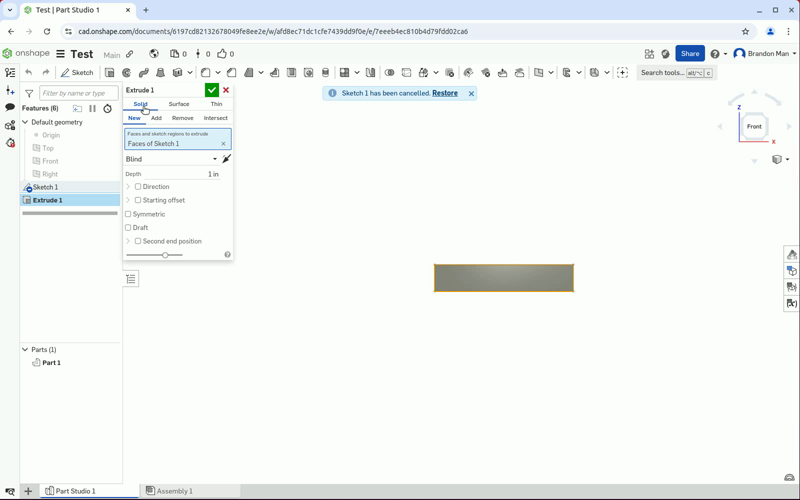
click(143, 106)
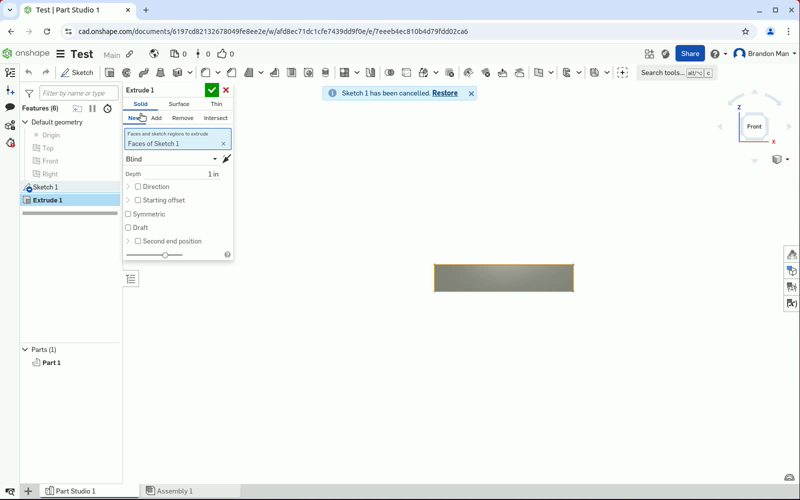
mouse_move(137, 120)
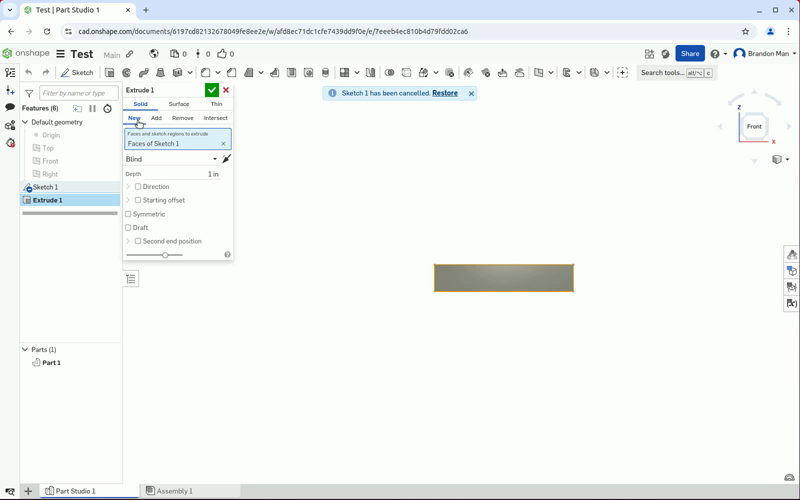
click(137, 120)
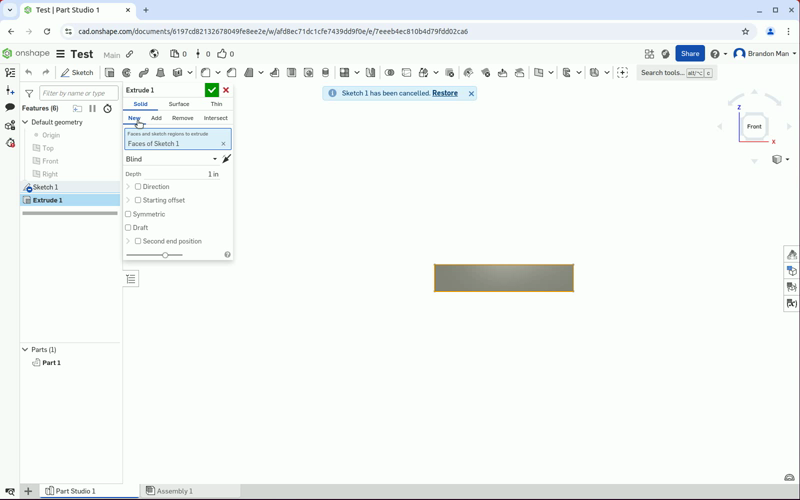
key(tab, 4)
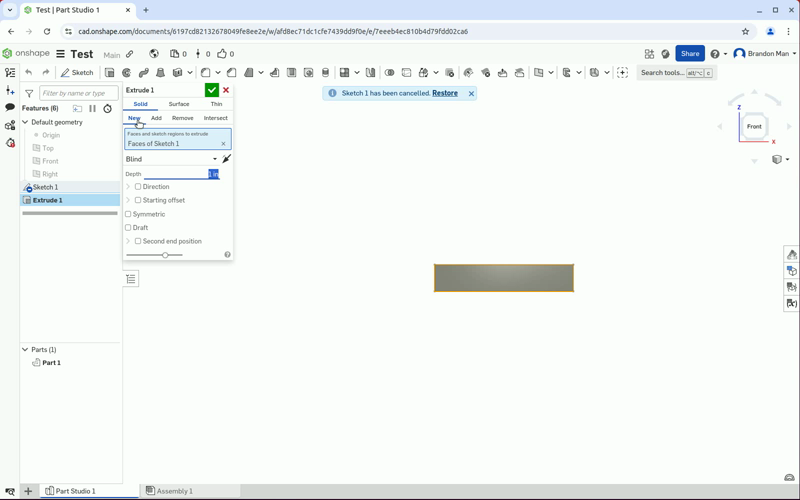
text(0.241)
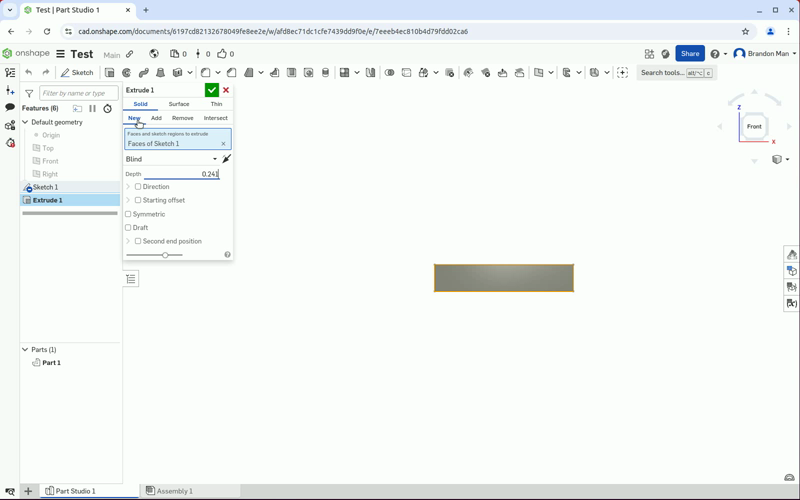
key(enter)
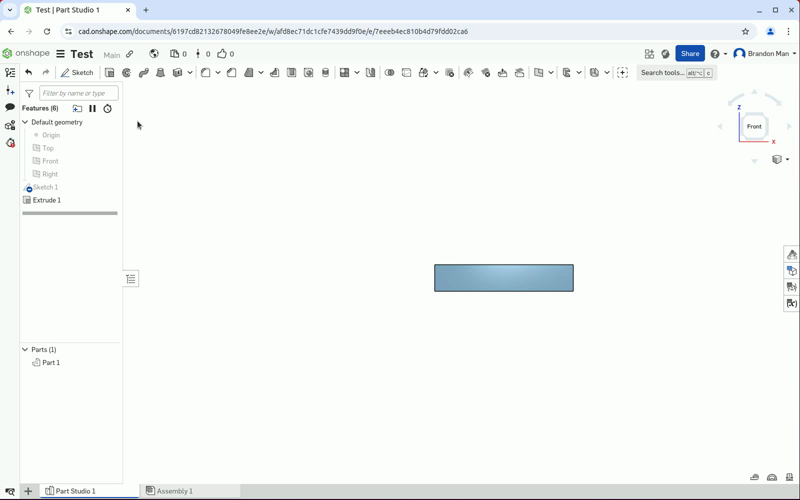
key(shift+h)
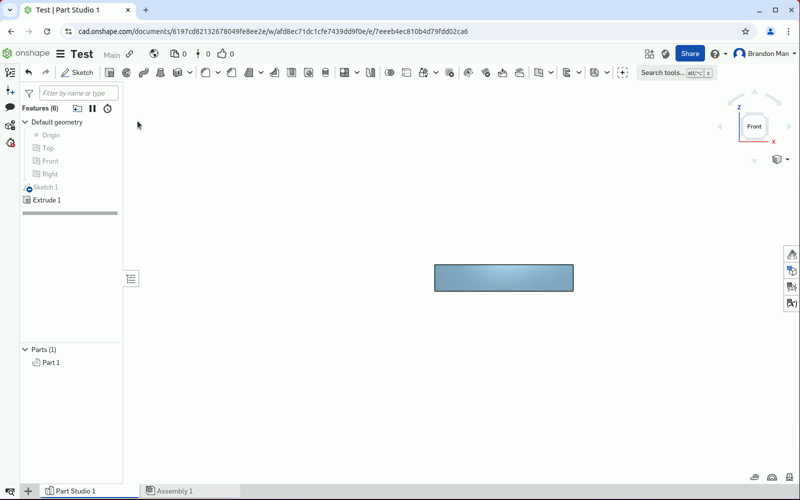
key(shift+h)
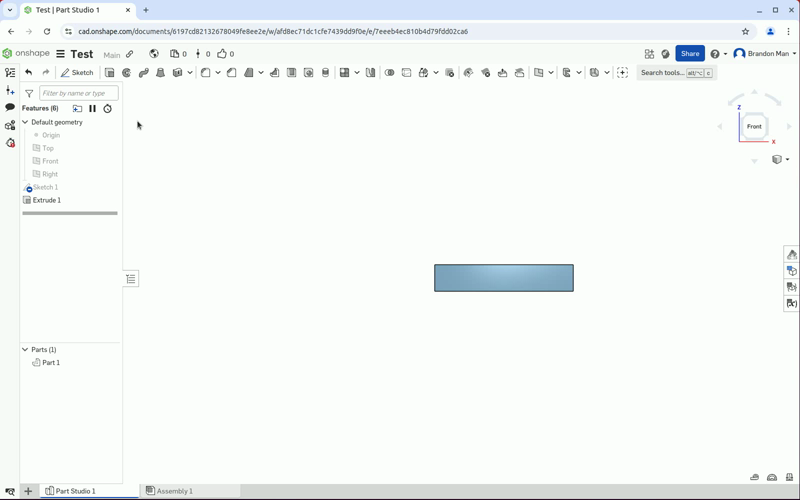
mouse_move(73, 189)
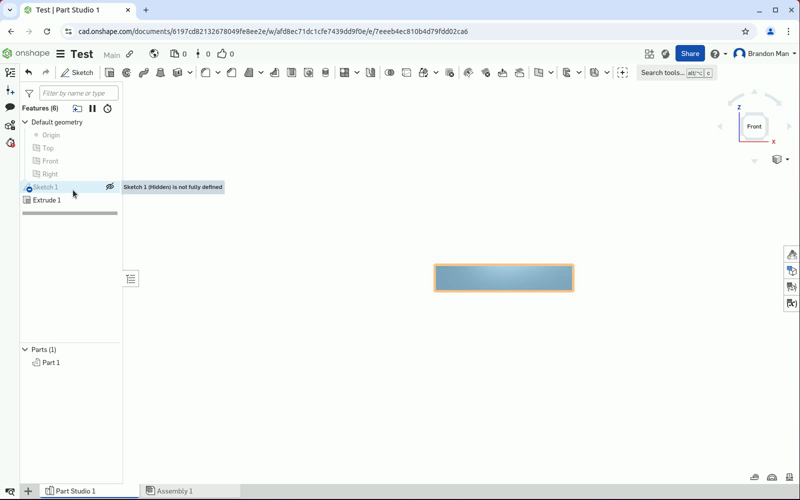
click(73, 189)
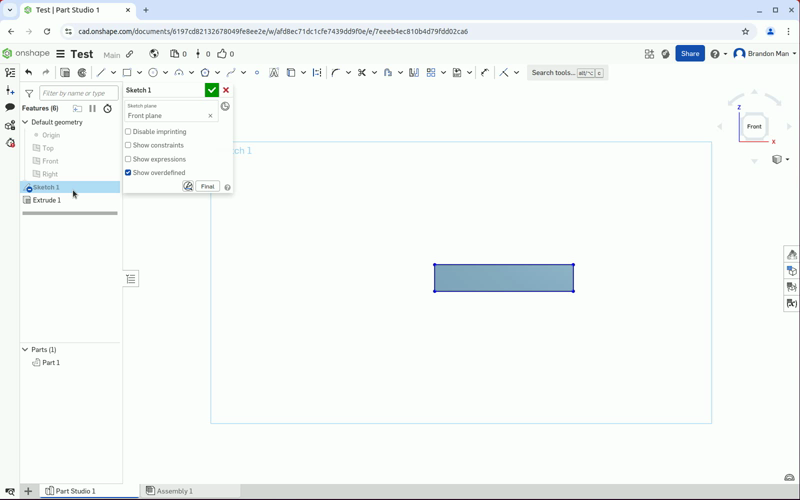
mouse_move(229, 92)
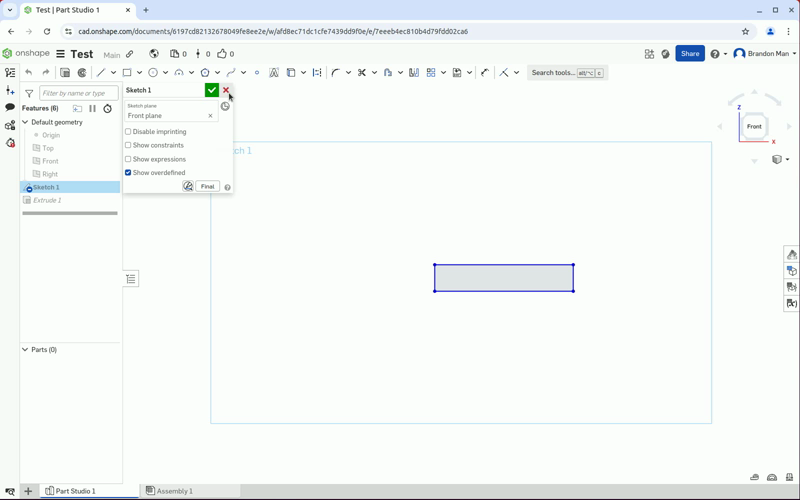
click(229, 92)
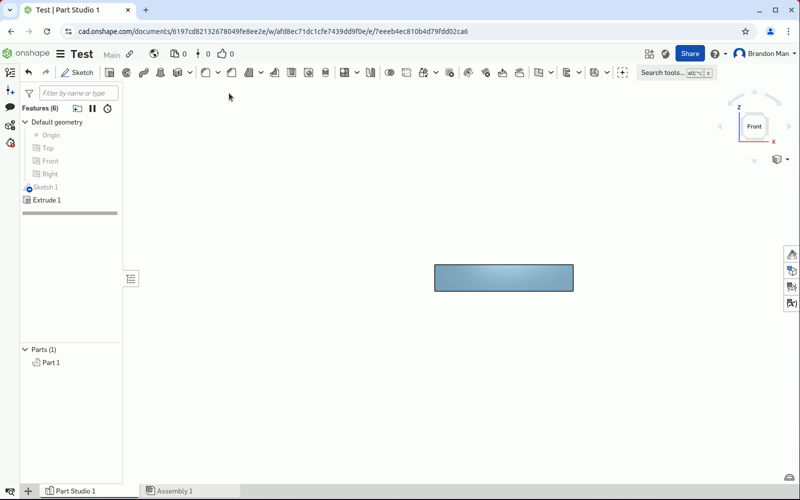
mouse_move(541, 75)
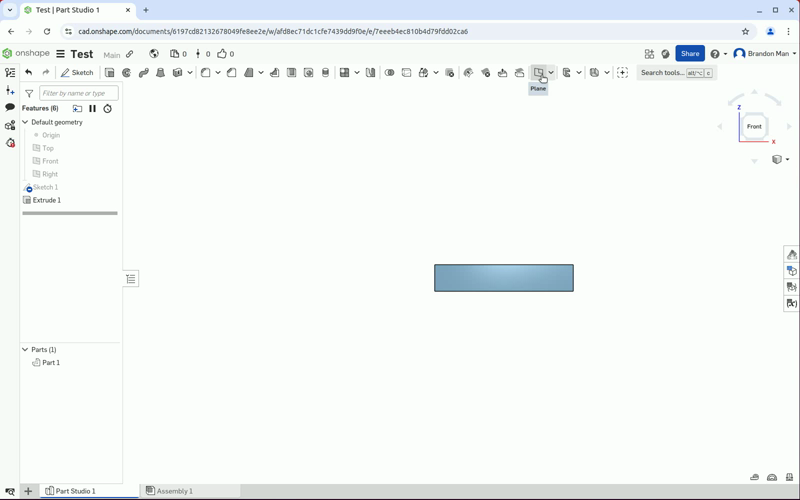
click(541, 75)
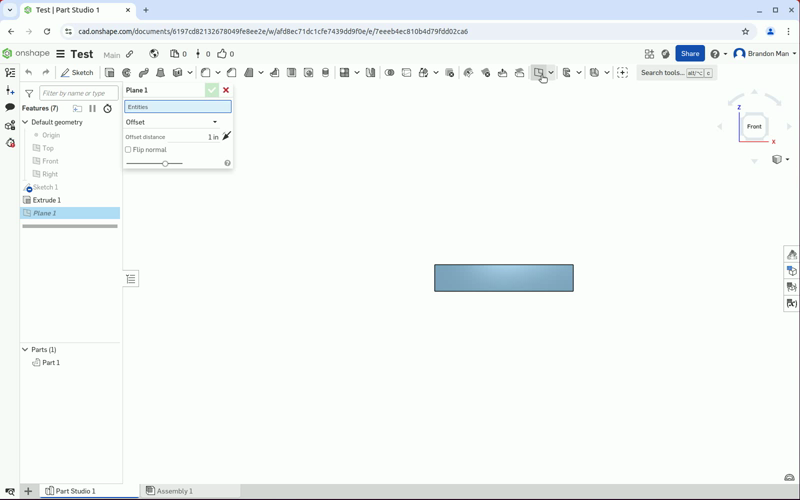
mouse_move(73, 163)
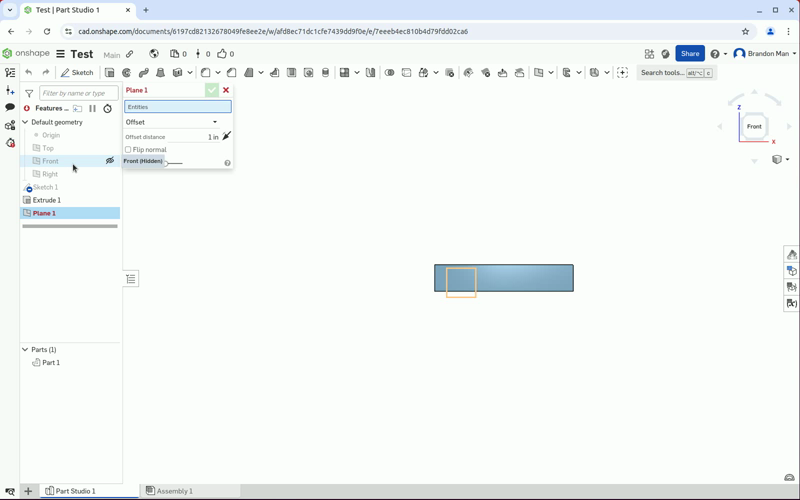
click(73, 163)
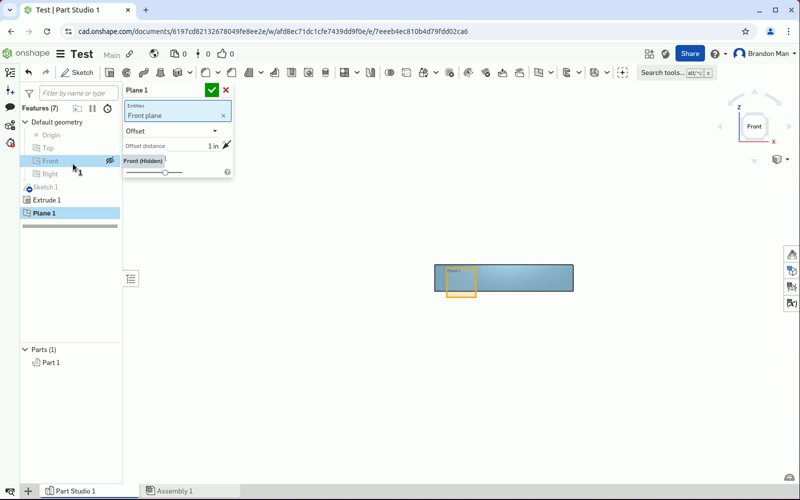
key(tab, 2)
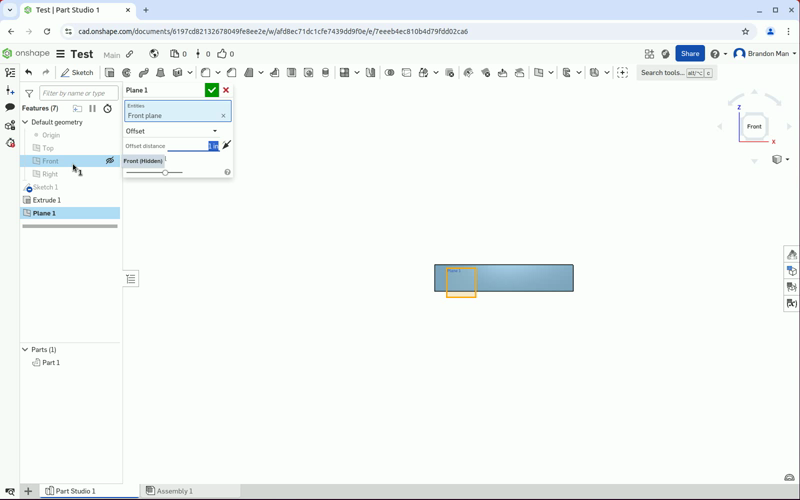
text(0.246)
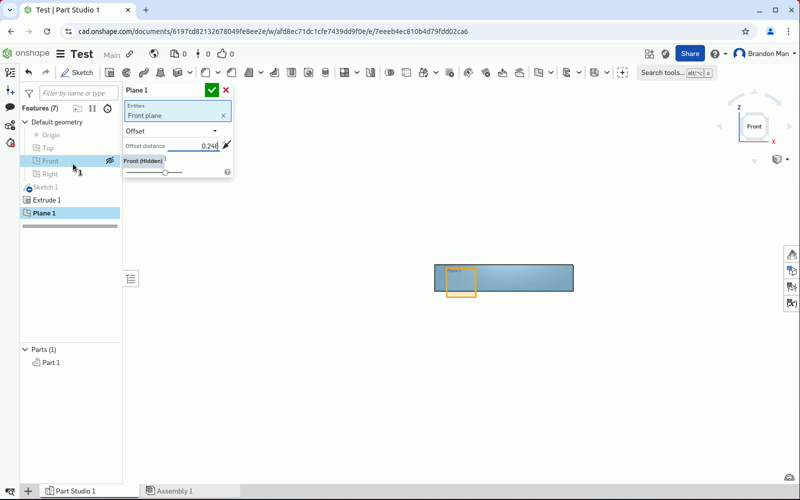
key(enter, 2)
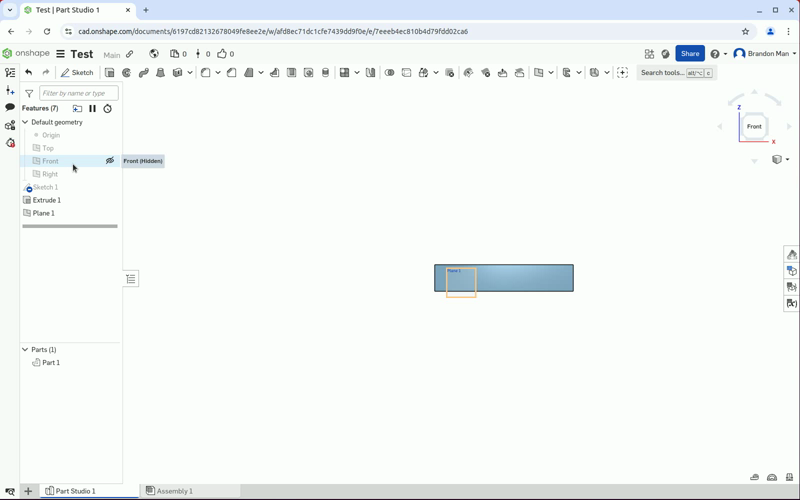
key(shift+s)
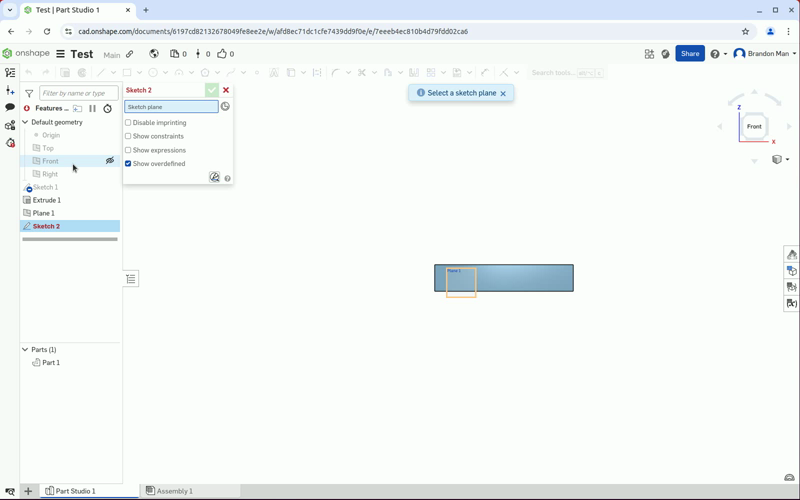
mouse_move(73, 215)
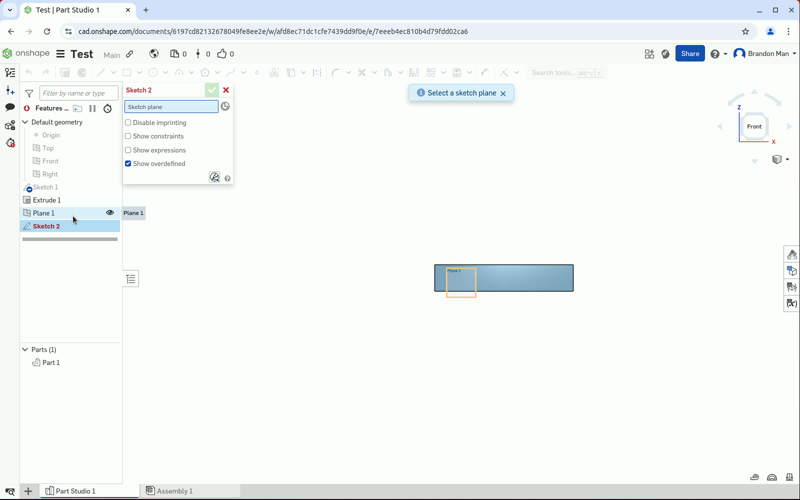
click(73, 215)
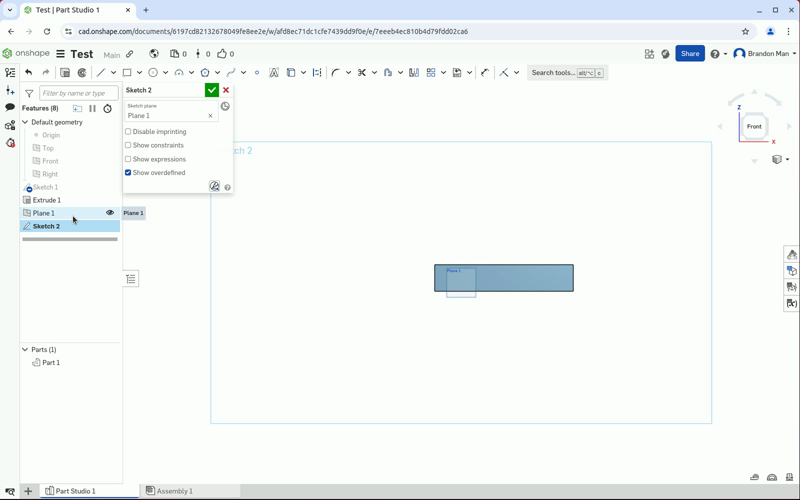
mouse_move(73, 352)
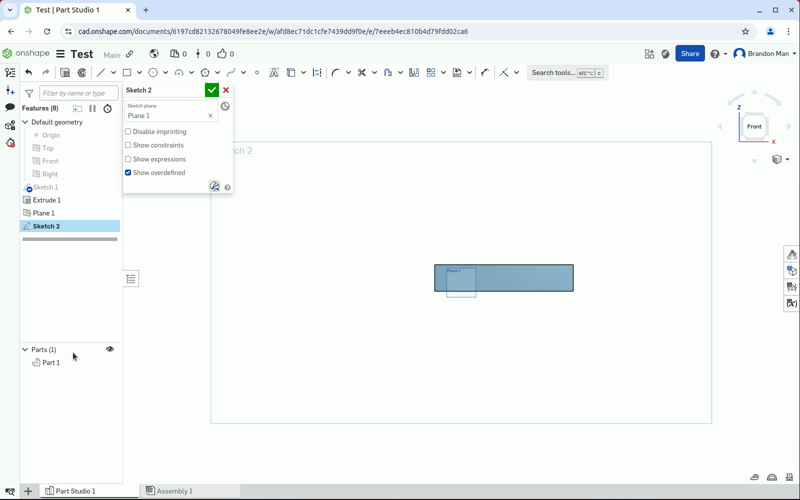
key(y)
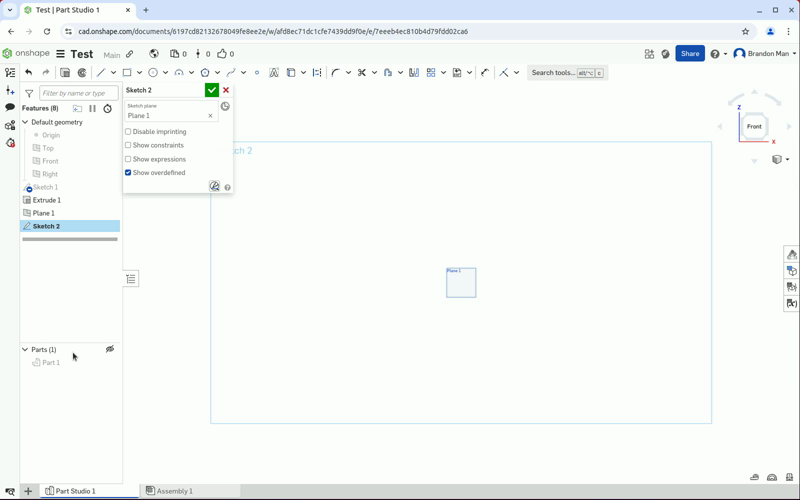
key(l)
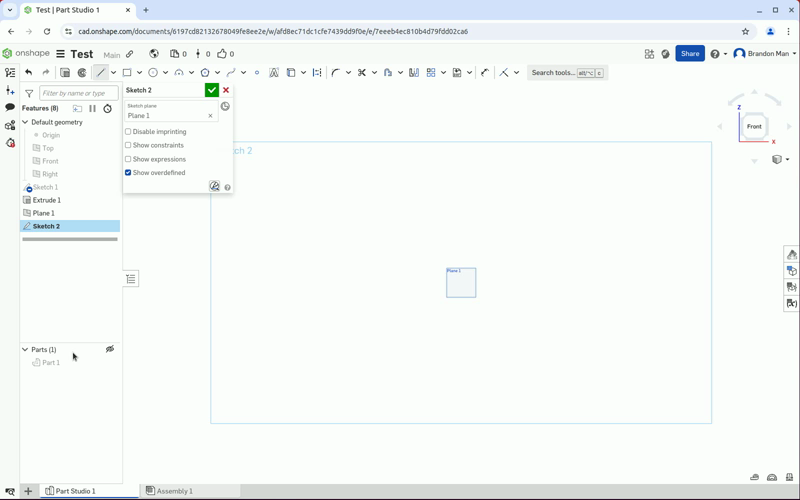
key_down(shift)
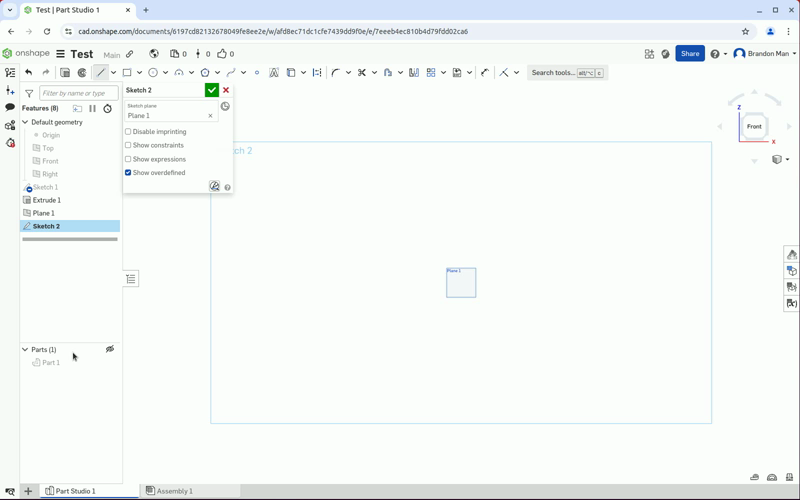
mouse_move(569, 291)
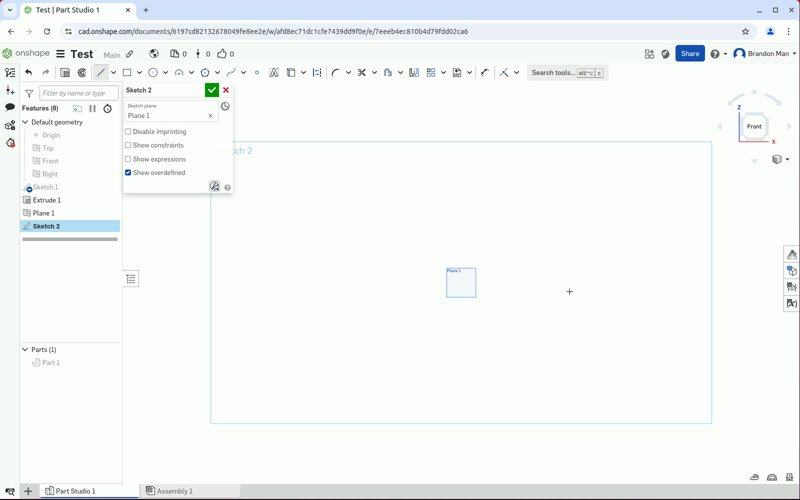
click(569, 291)
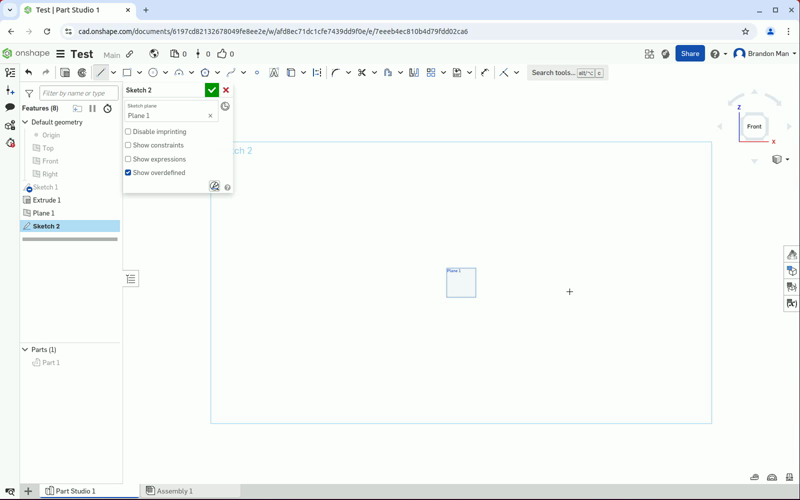
key_up(shift)
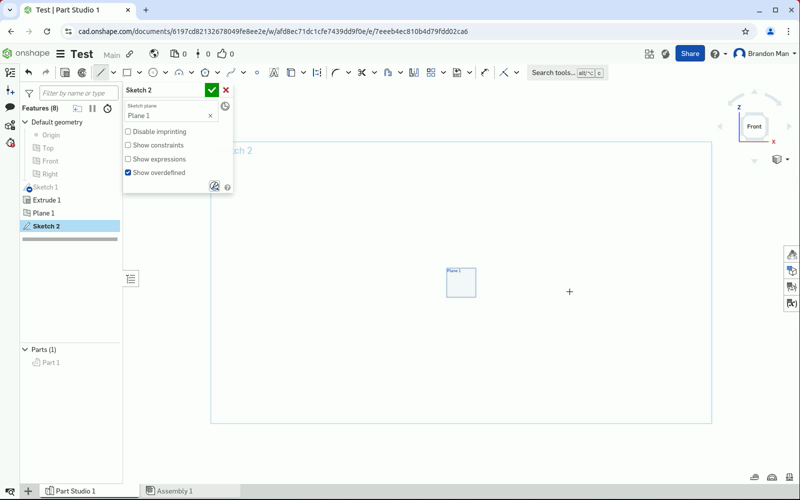
key_down(shift)
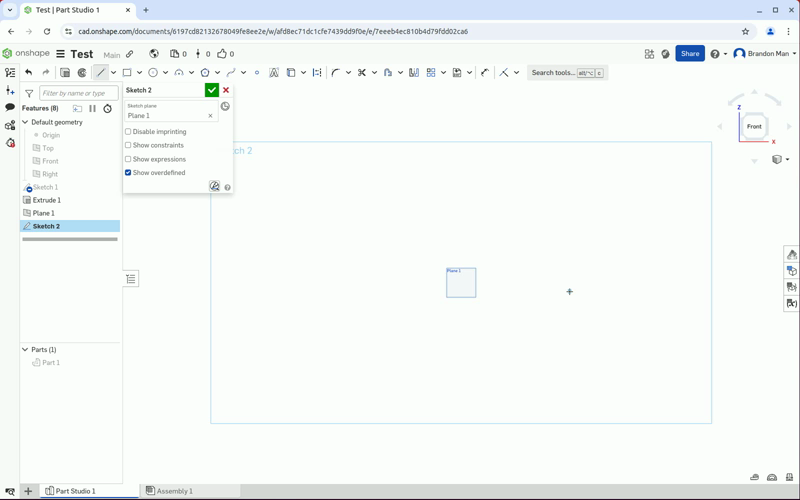
mouse_move(589, 291)
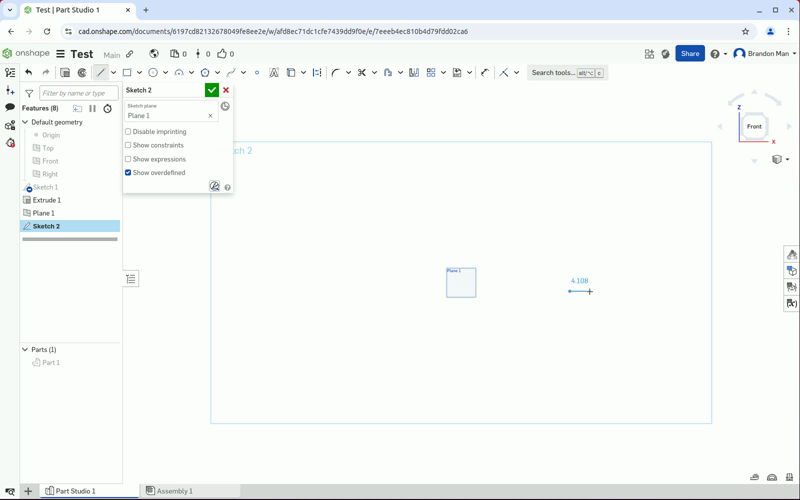
mouse_move(571, 291)
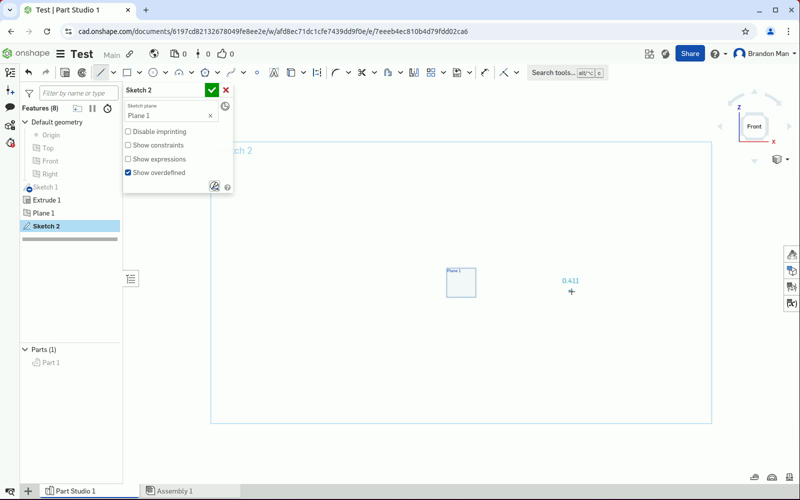
scroll(6)
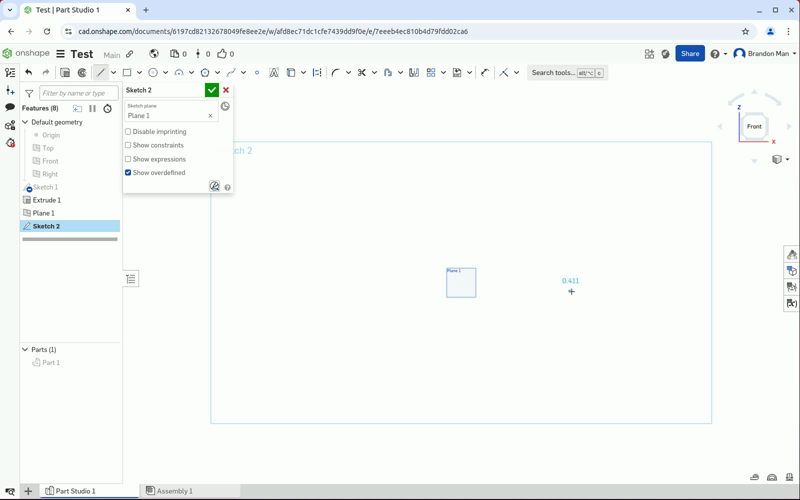
scroll(6)
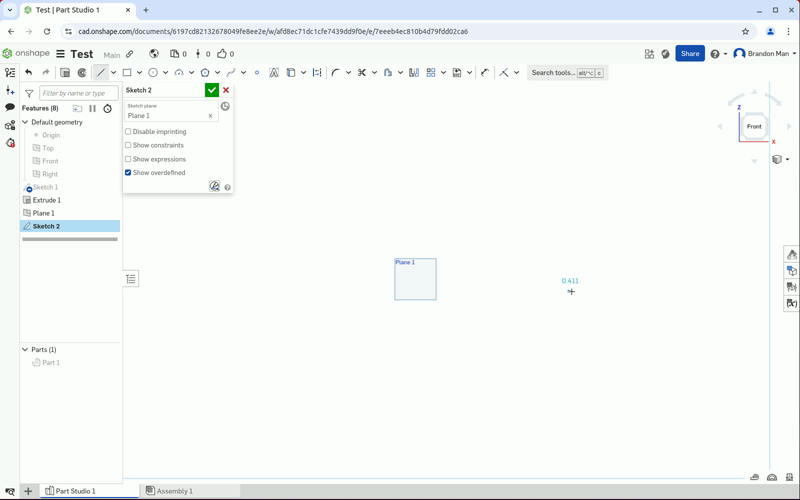
scroll(6)
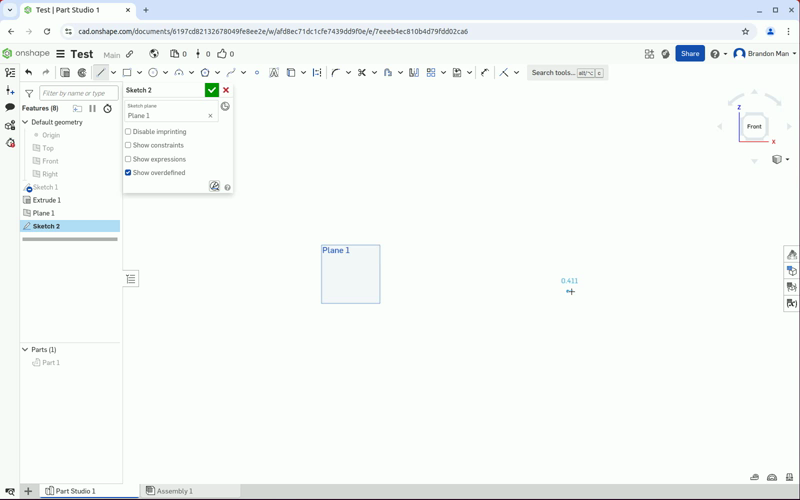
scroll(6)
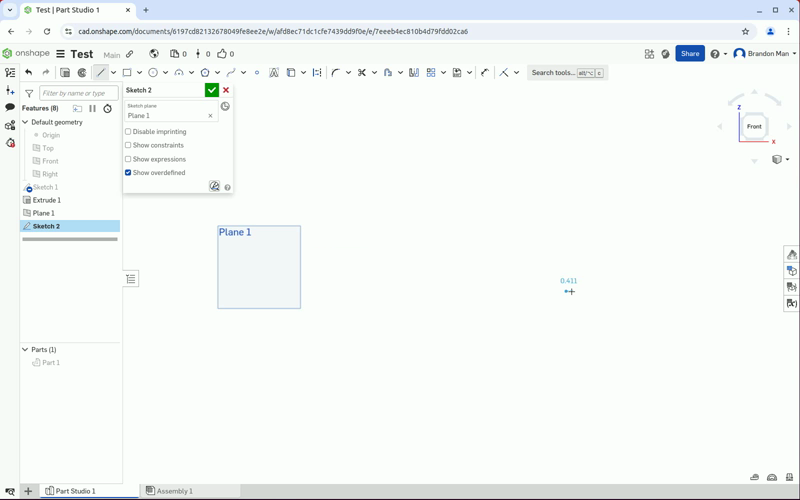
scroll(6)
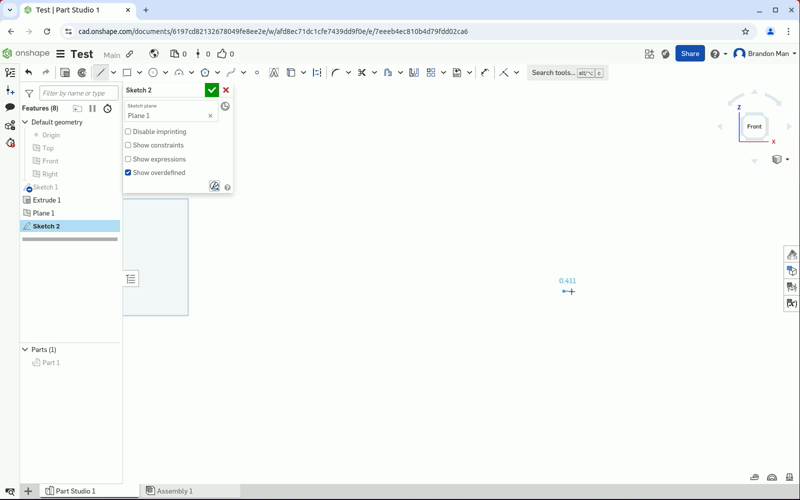
scroll(6)
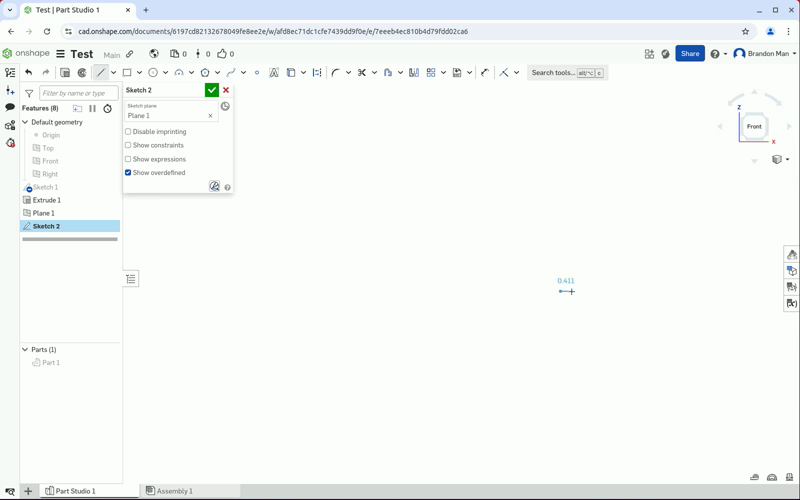
scroll(6)
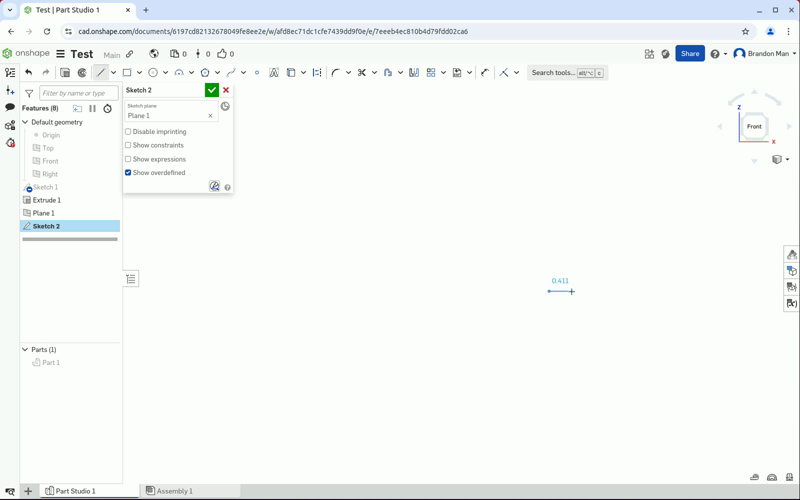
click(571, 291)
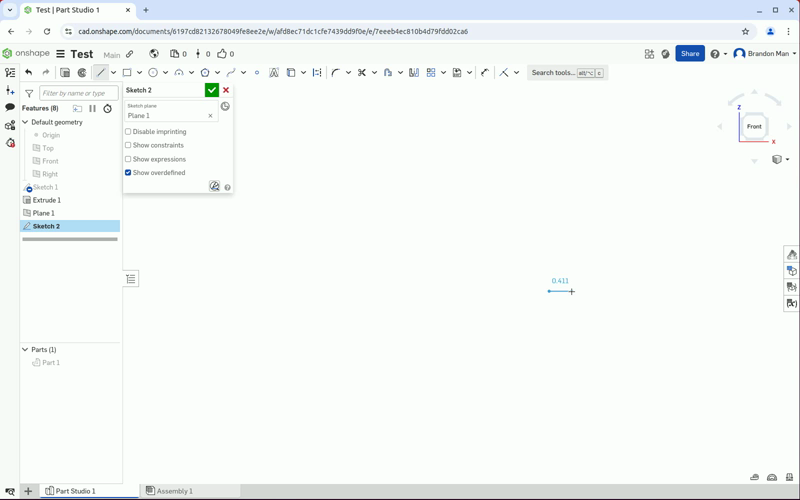
scroll(-6)
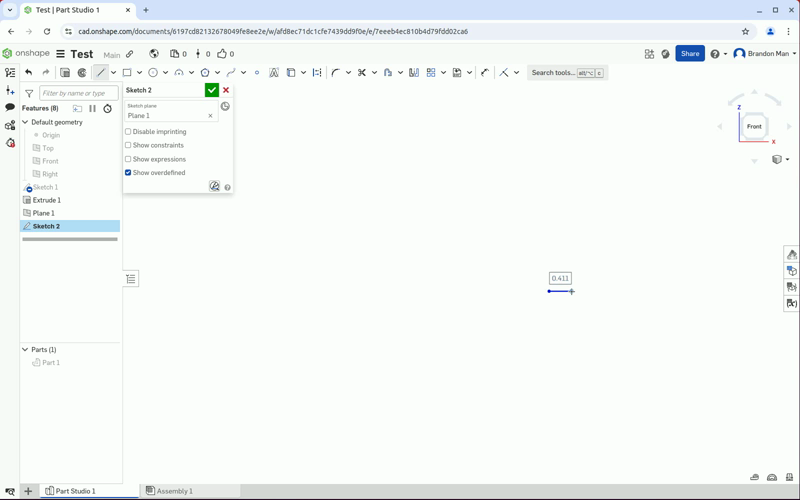
scroll(-6)
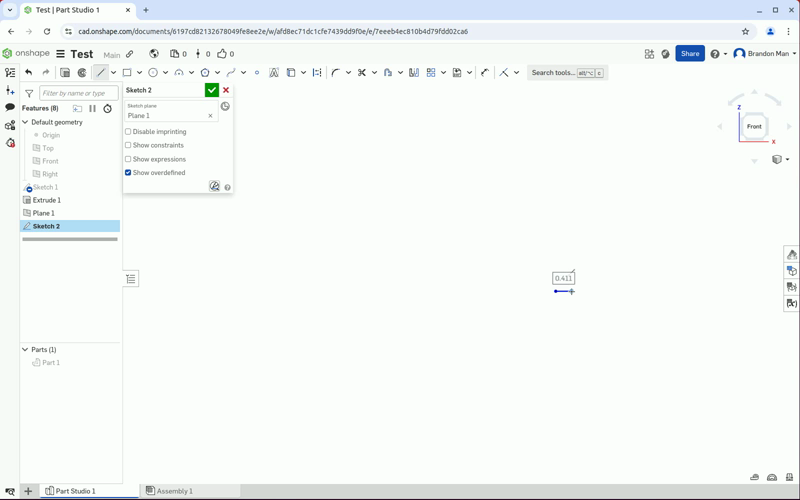
scroll(-6)
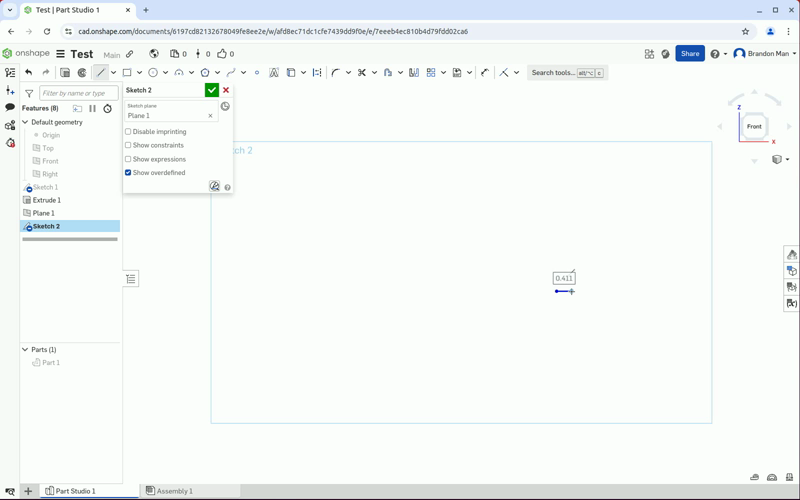
scroll(-6)
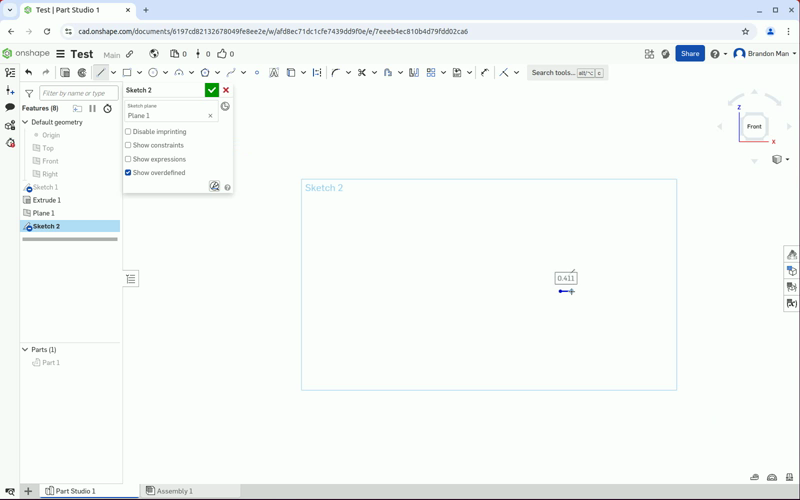
scroll(-6)
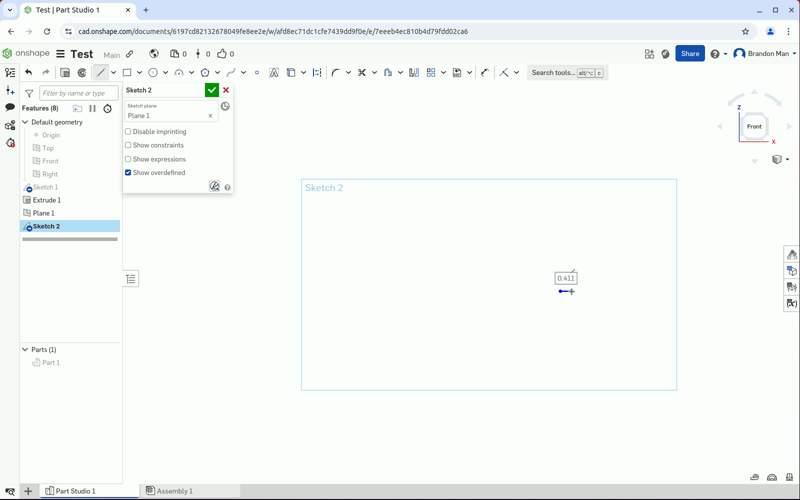
scroll(-6)
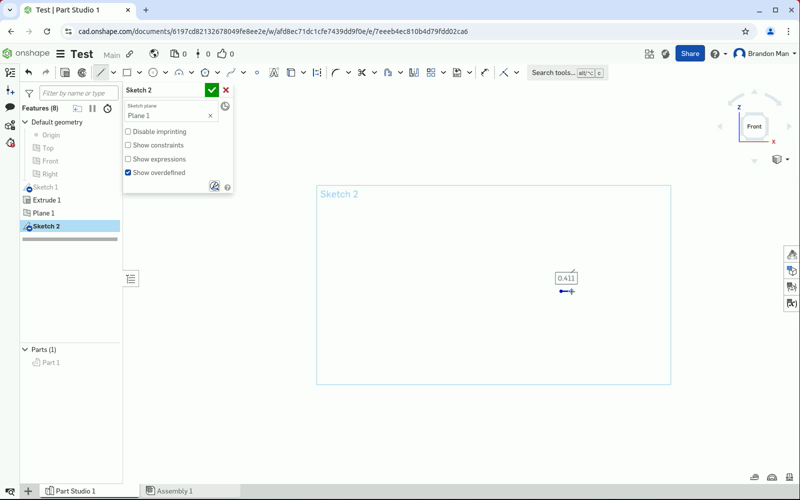
scroll(-6)
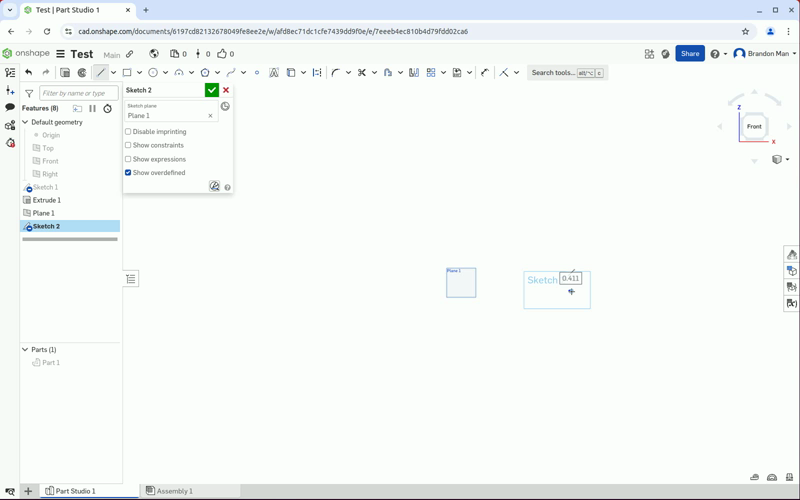
key_up(shift)
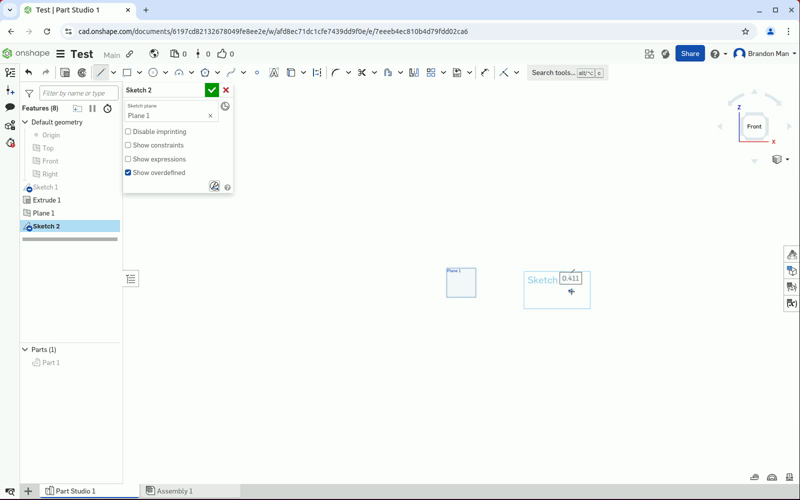
key_down(shift)
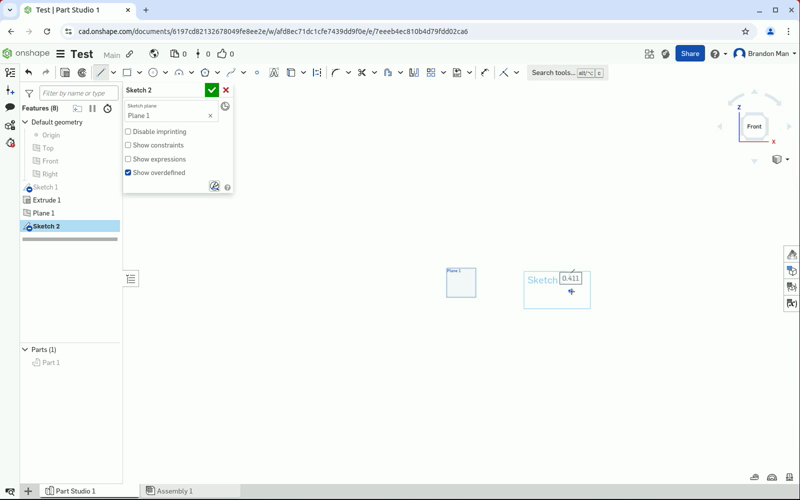
mouse_move(589, 291)
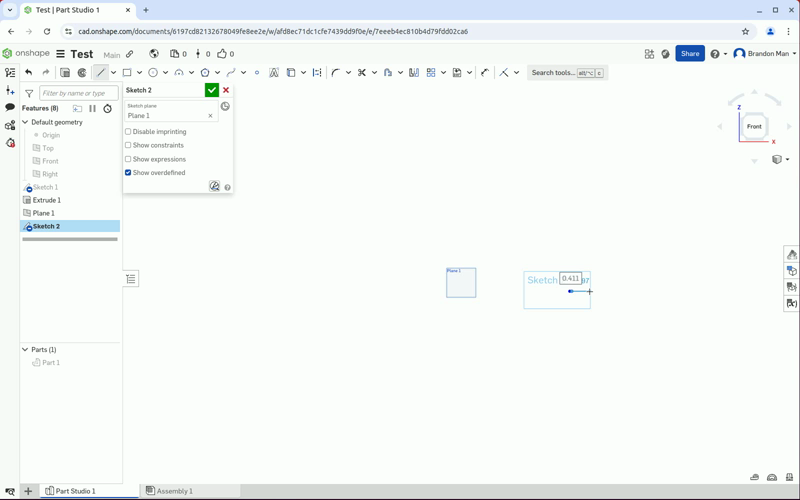
mouse_move(571, 264)
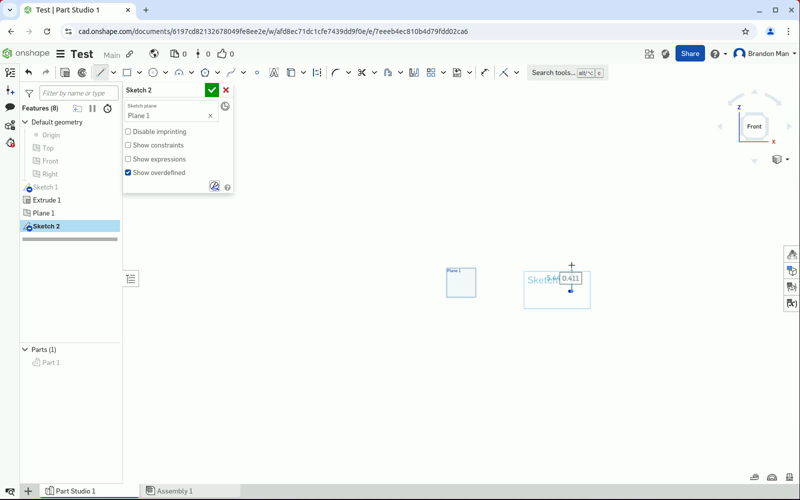
click(571, 264)
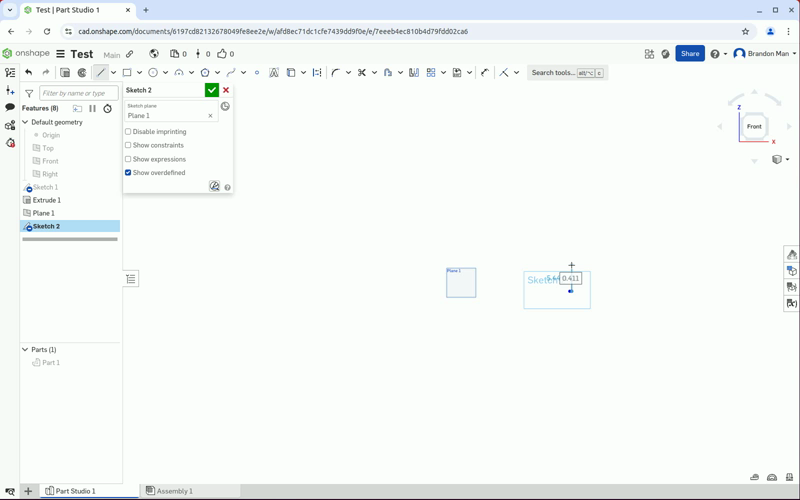
key_up(shift)
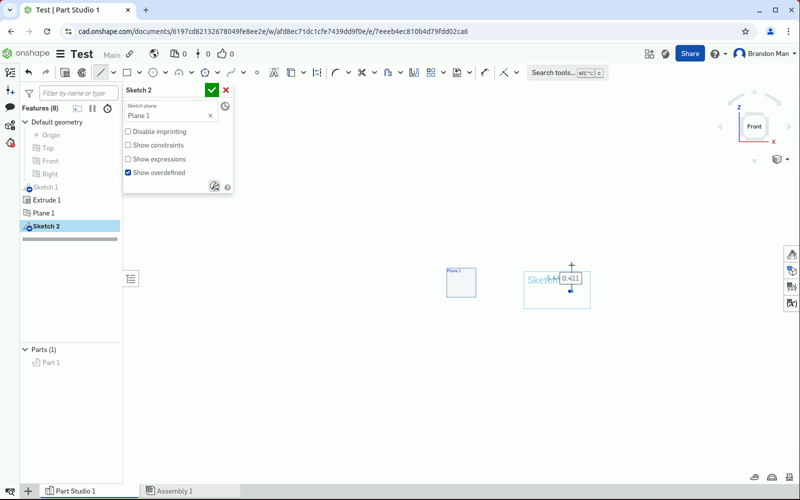
key_down(shift)
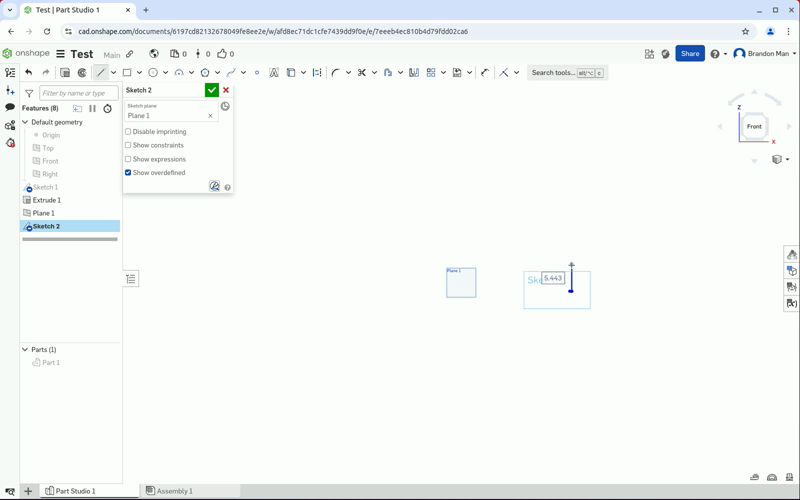
mouse_move(589, 264)
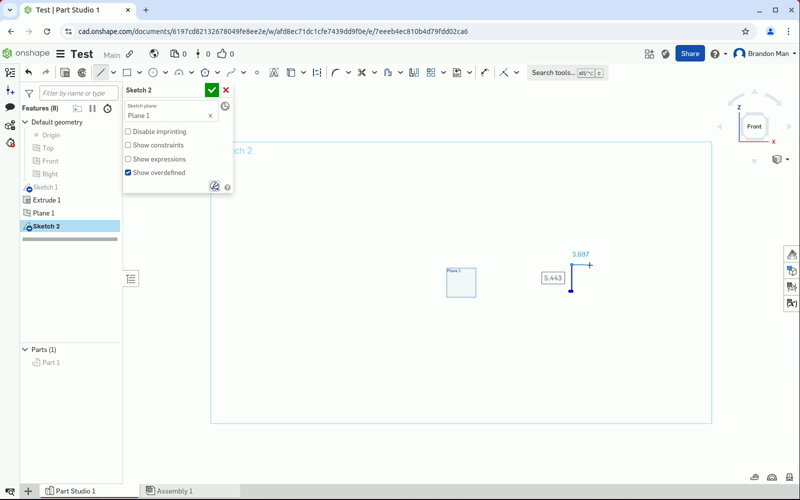
mouse_move(569, 264)
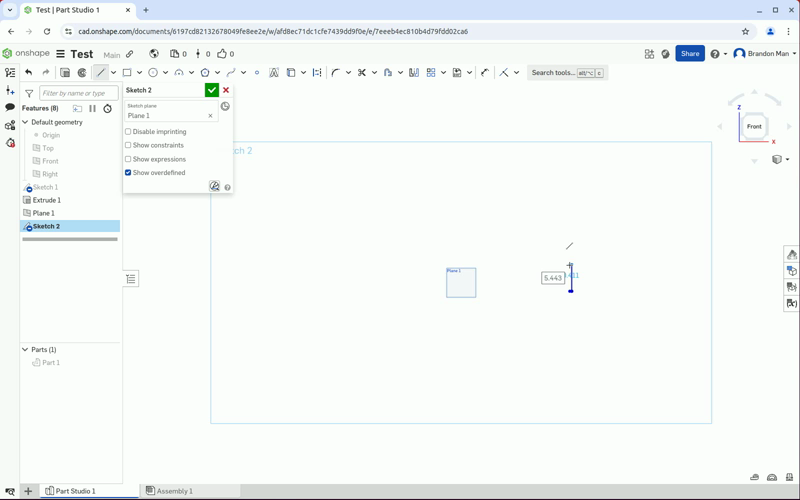
scroll(6)
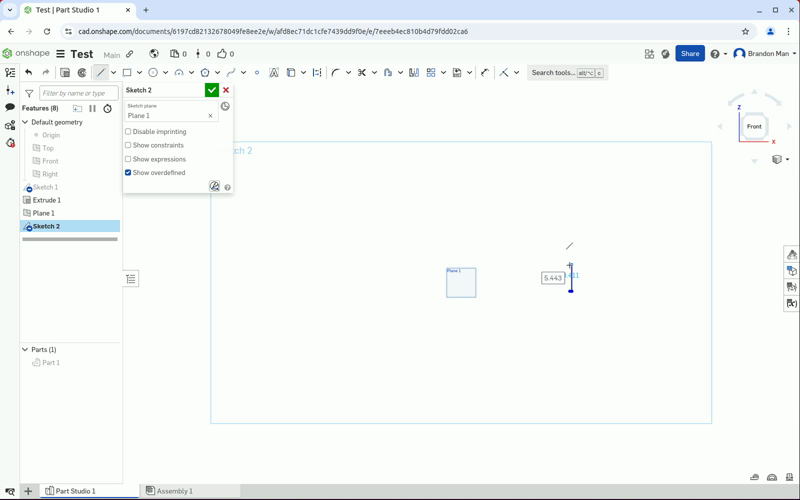
scroll(6)
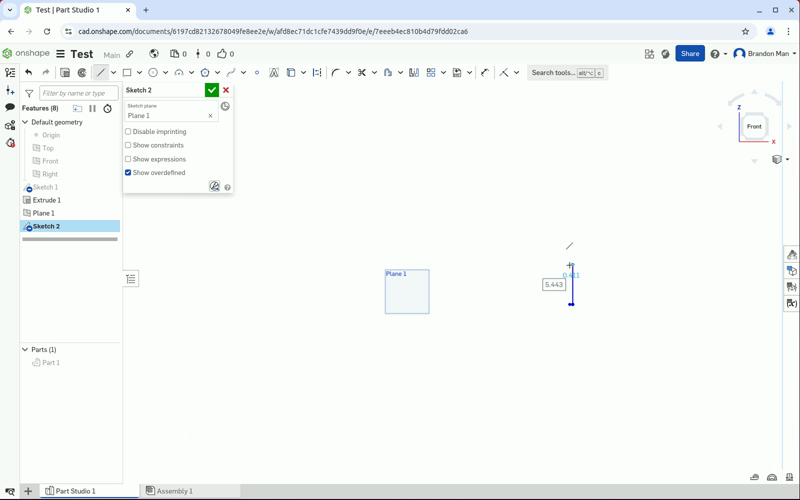
scroll(6)
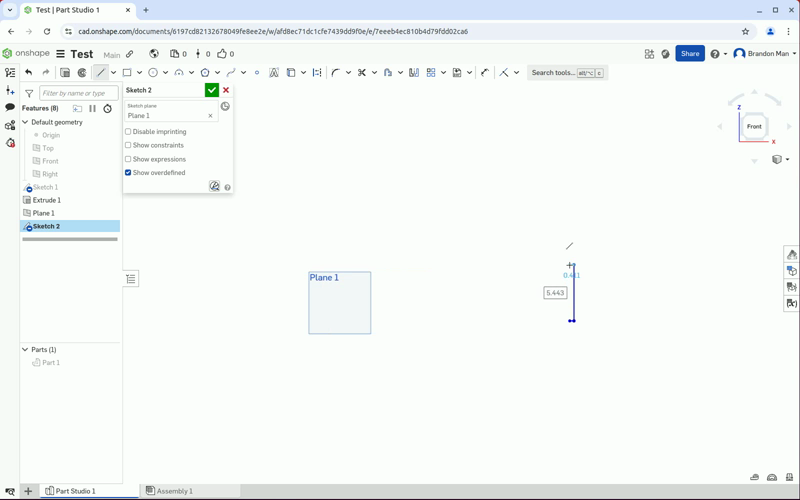
scroll(6)
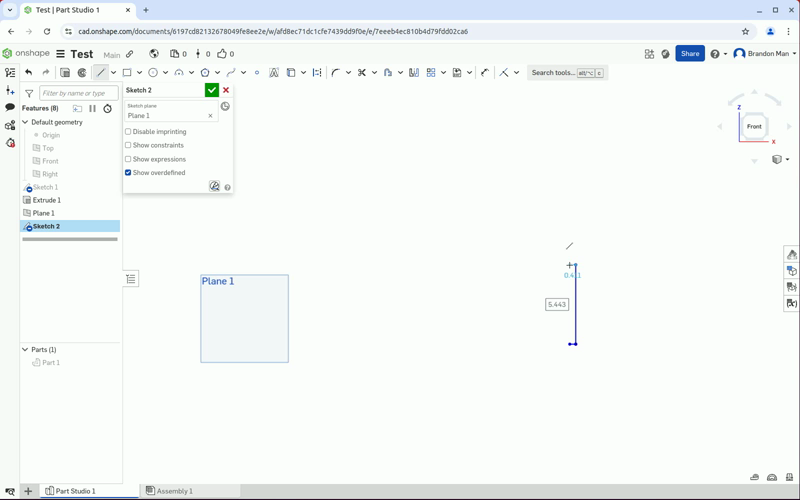
scroll(6)
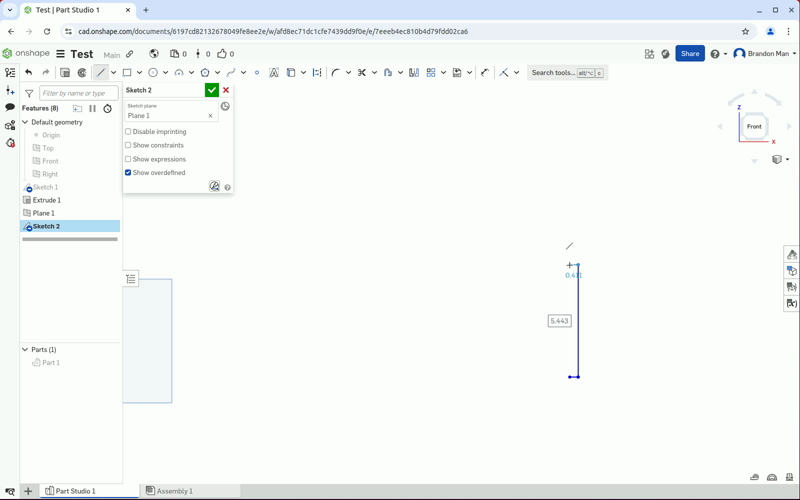
scroll(6)
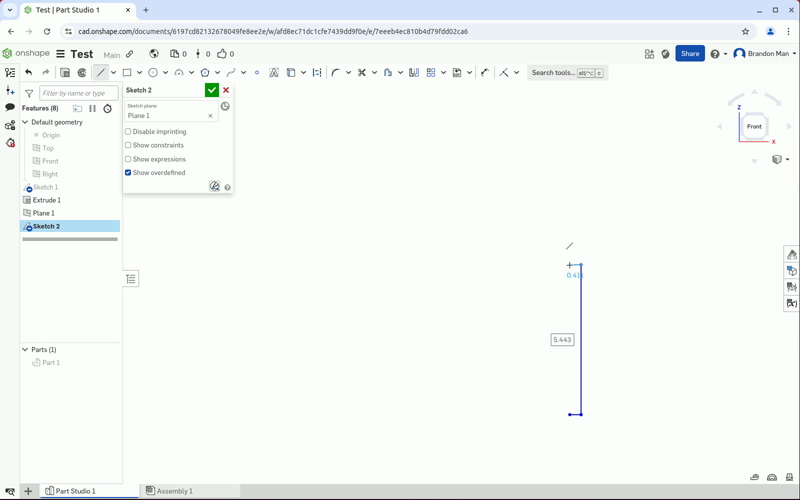
scroll(6)
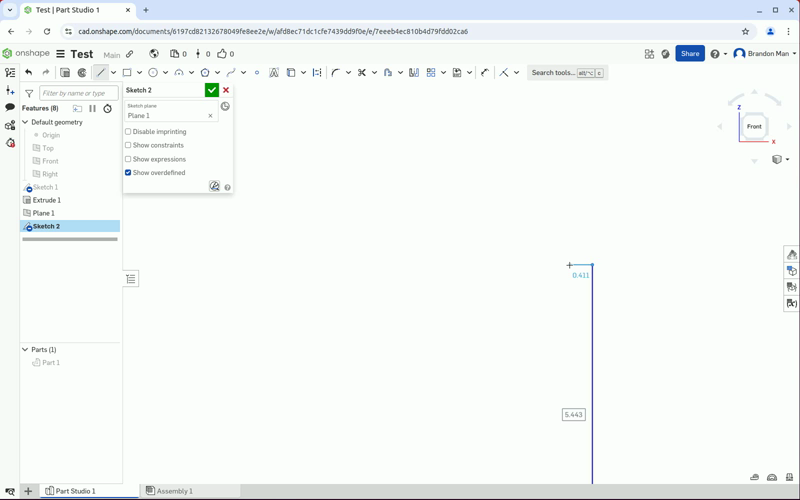
click(569, 264)
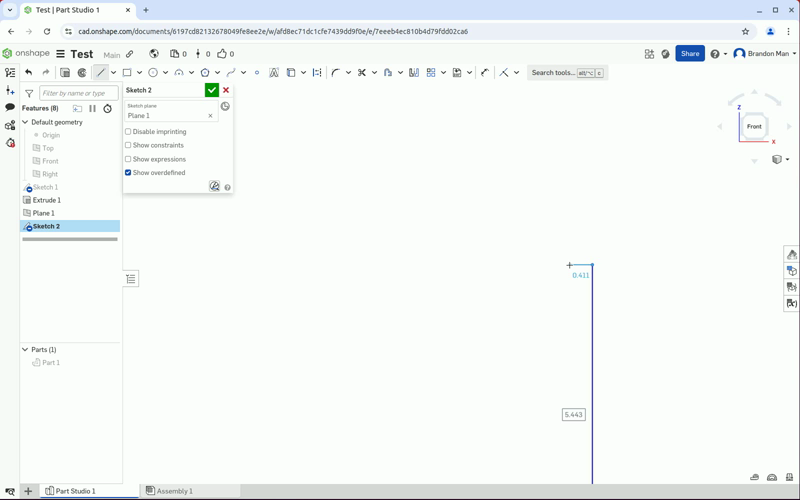
scroll(-6)
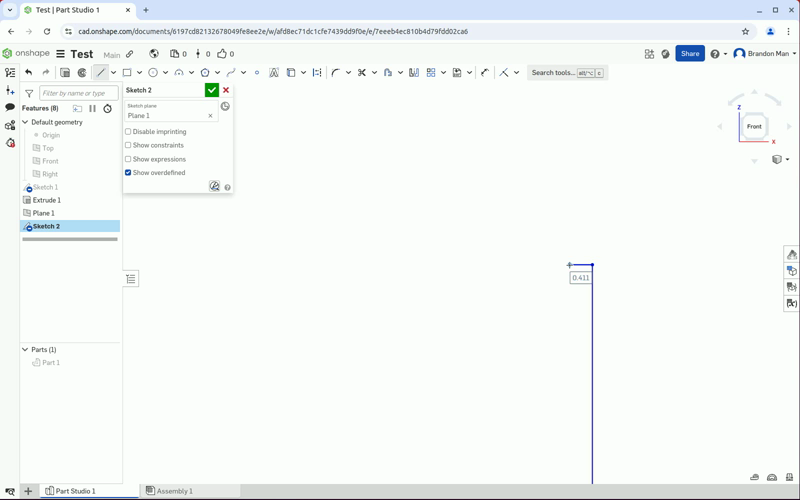
scroll(-6)
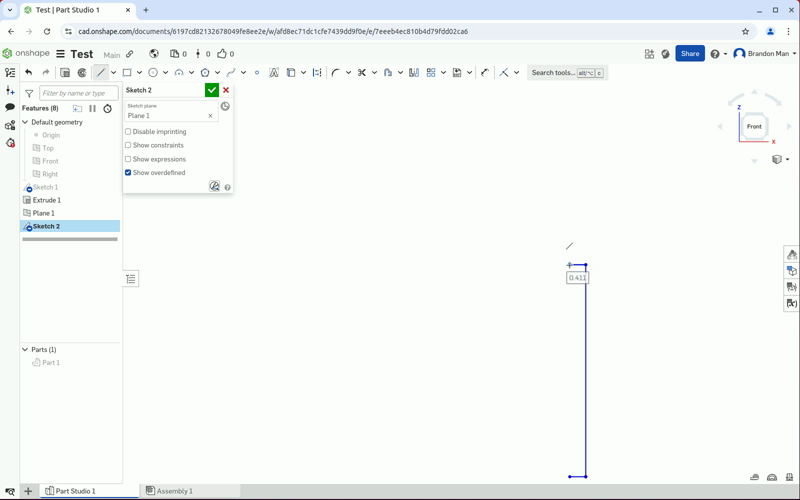
scroll(-6)
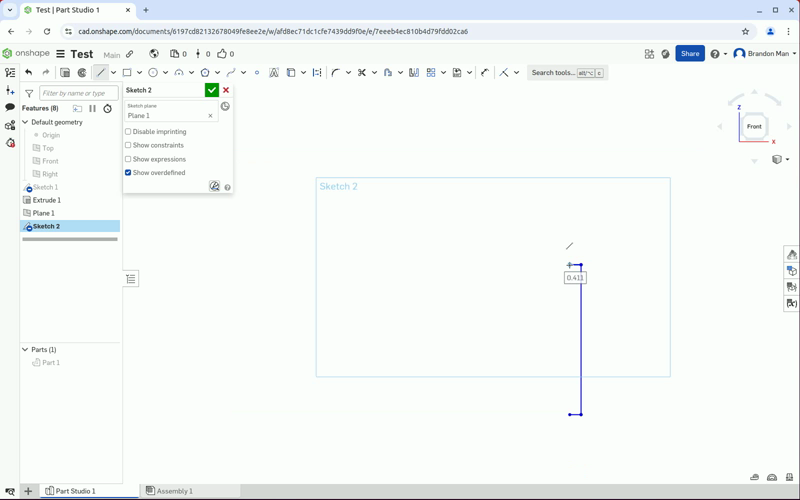
scroll(-6)
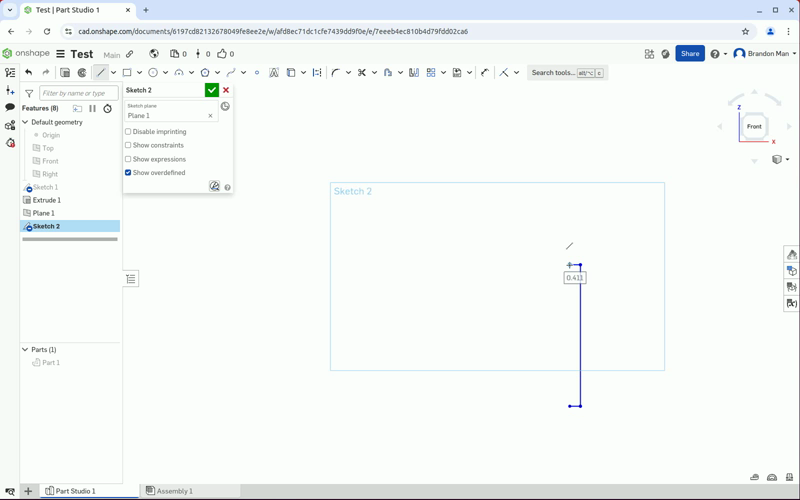
scroll(-6)
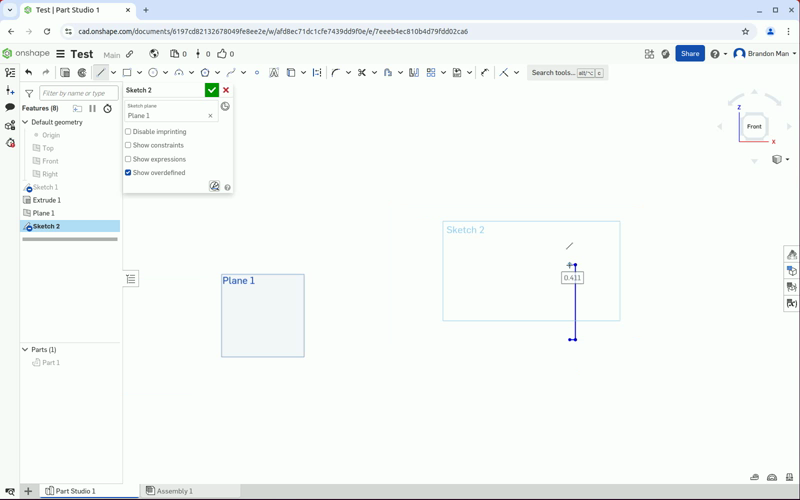
scroll(-6)
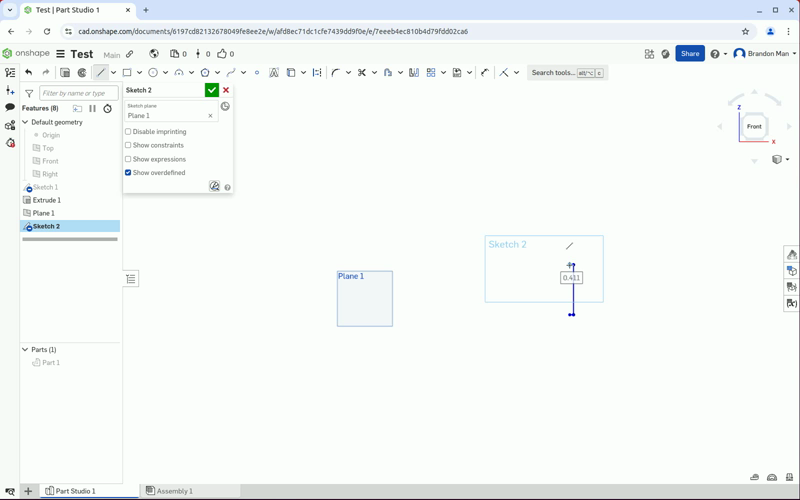
scroll(-6)
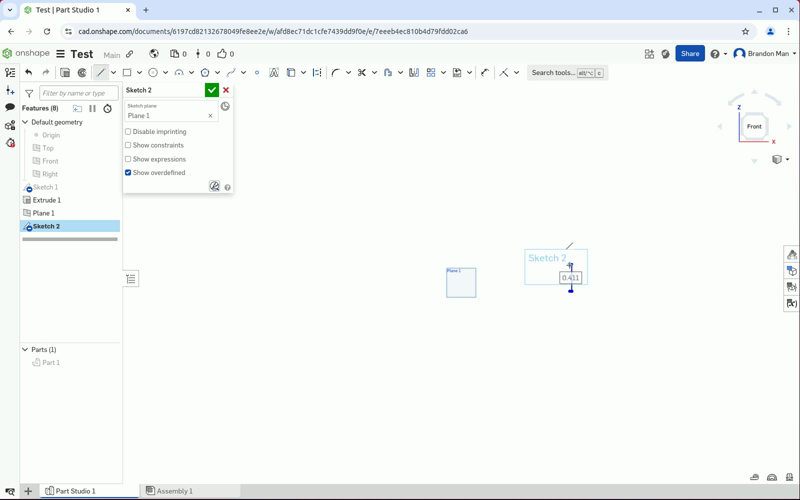
key_up(shift)
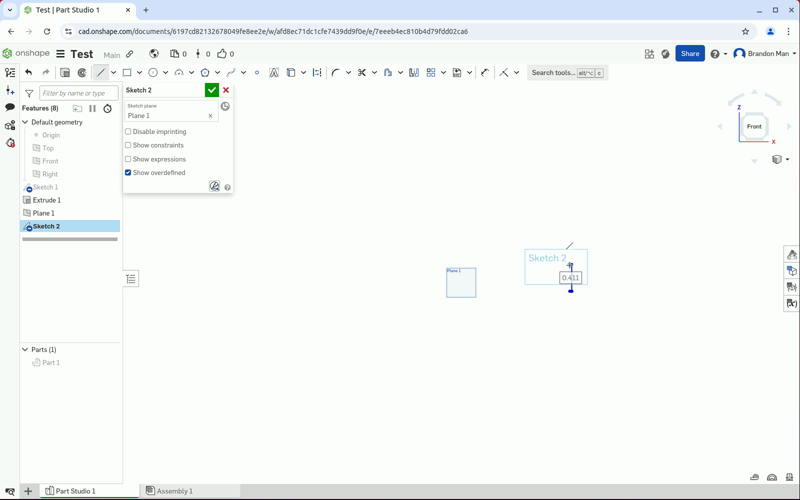
mouse_move(589, 264)
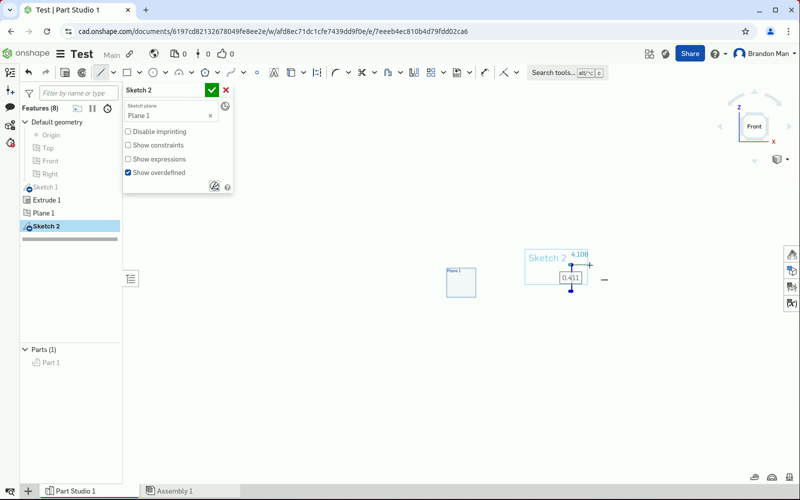
key_down(shift)
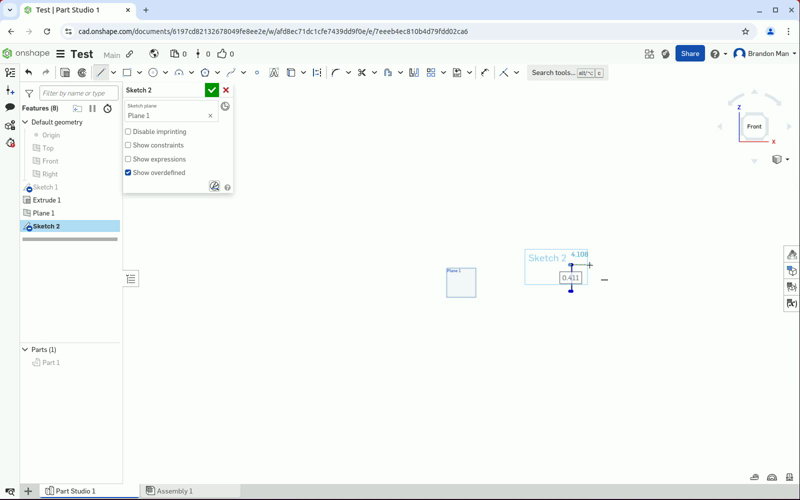
mouse_move(569, 291)
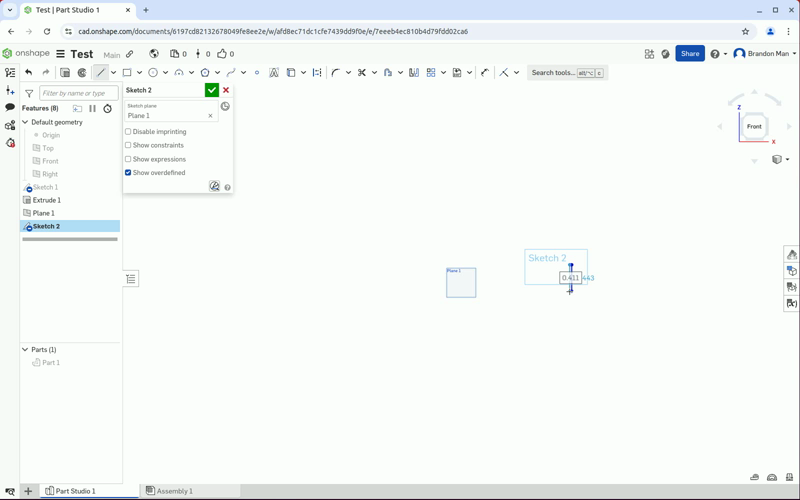
scroll(6)
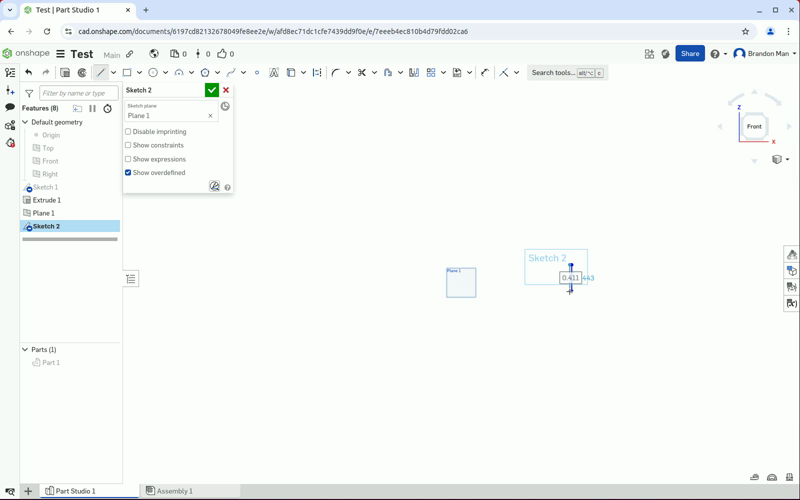
scroll(6)
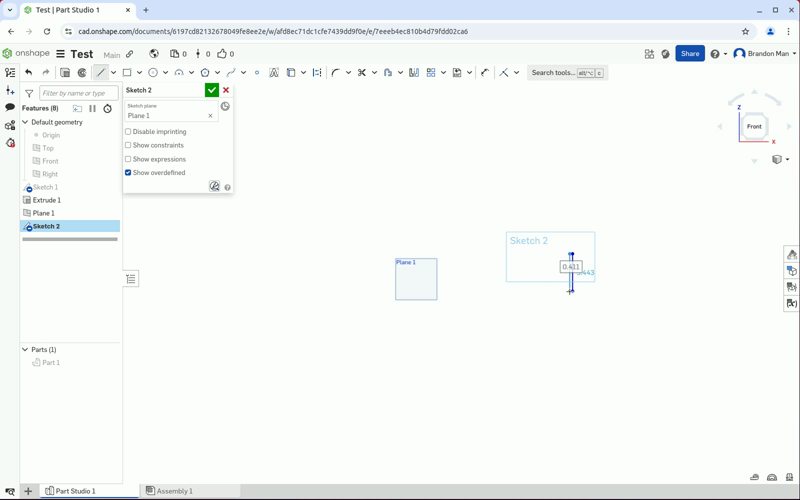
scroll(6)
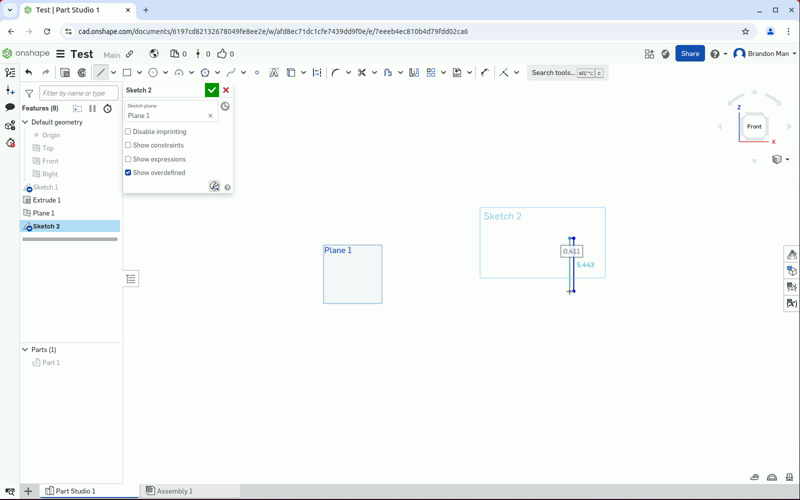
scroll(6)
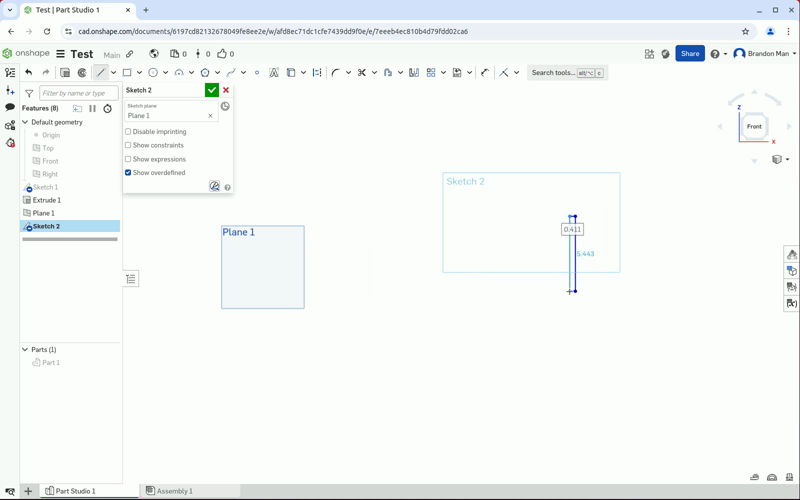
scroll(6)
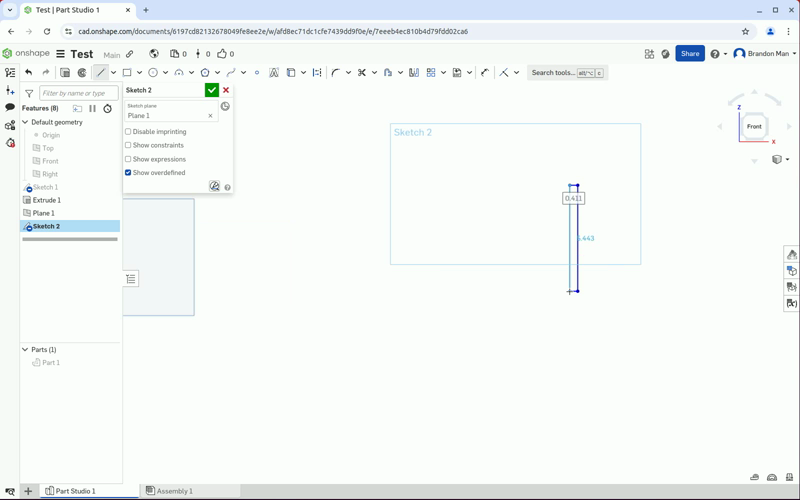
scroll(6)
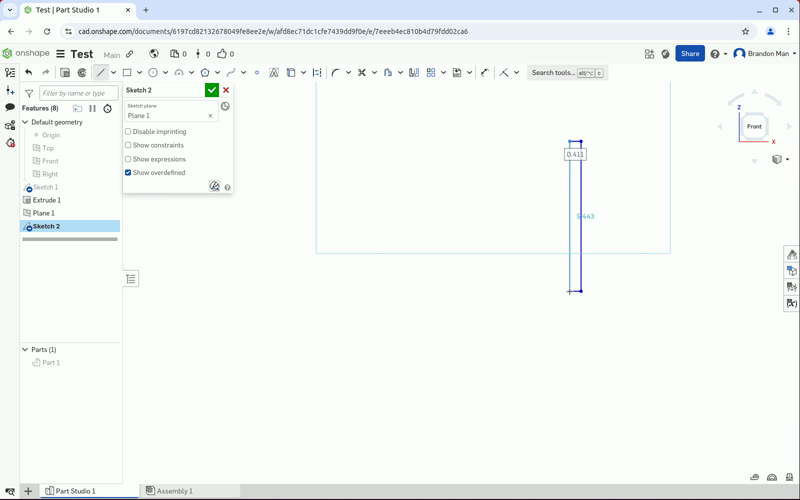
scroll(6)
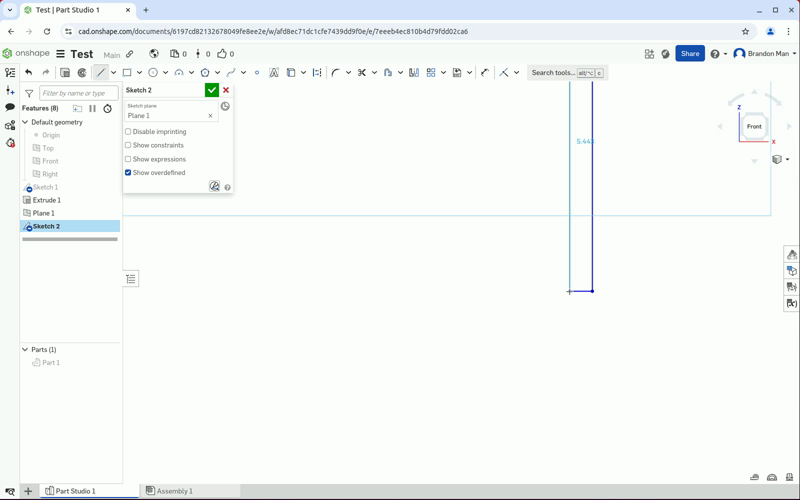
key_up(shift)
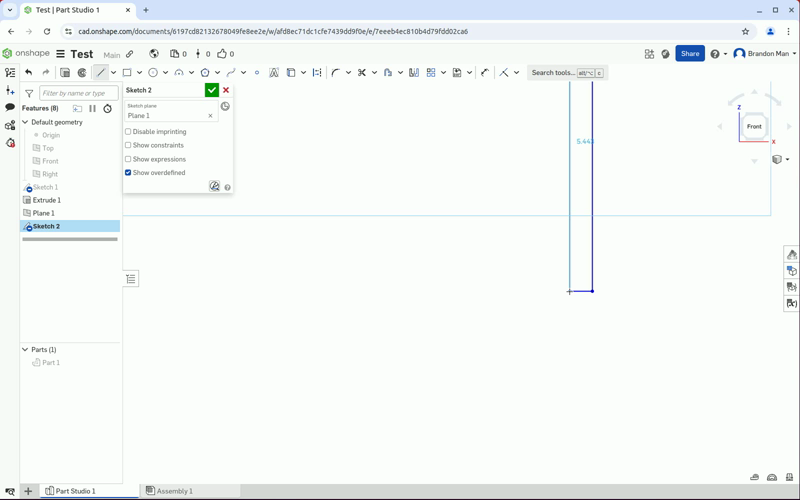
click(569, 291)
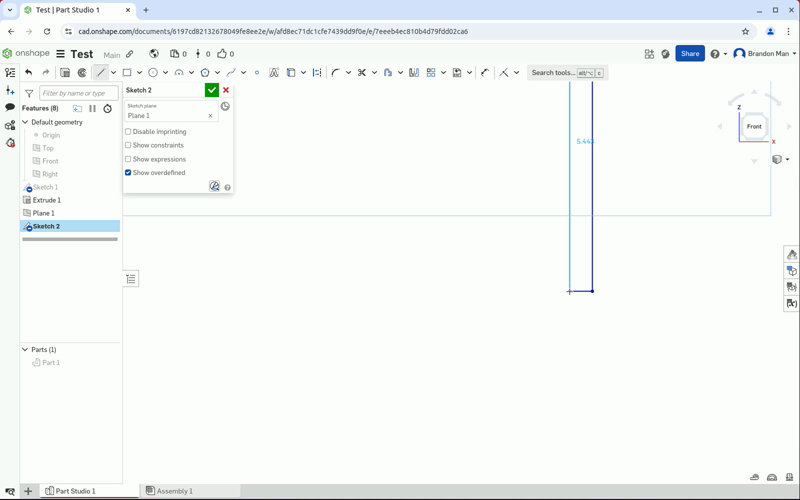
scroll(-6)
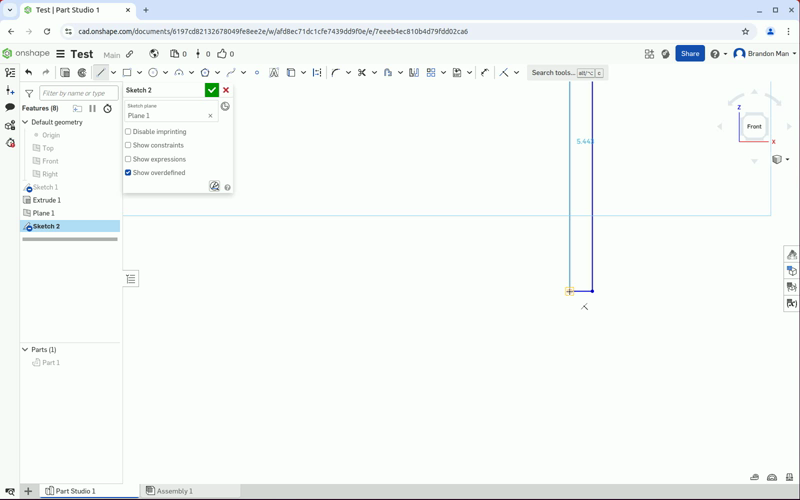
scroll(-6)
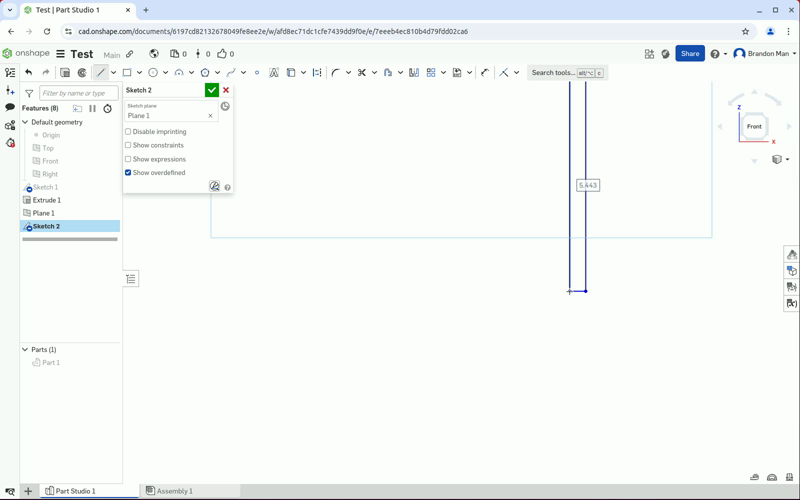
scroll(-6)
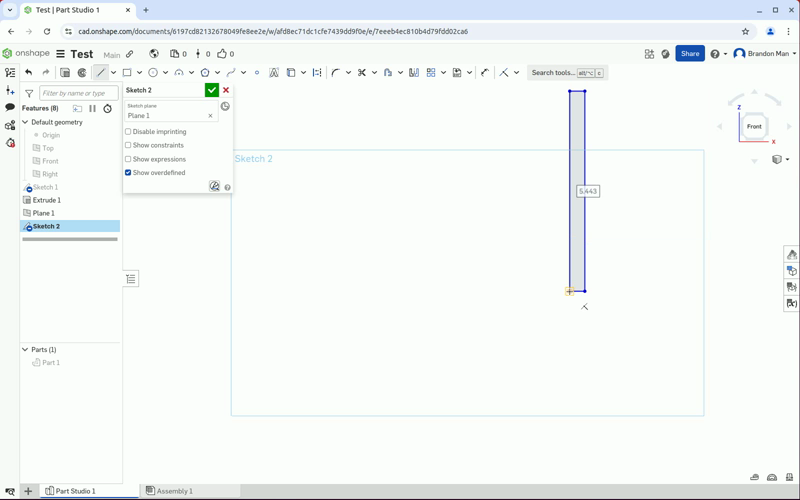
scroll(-6)
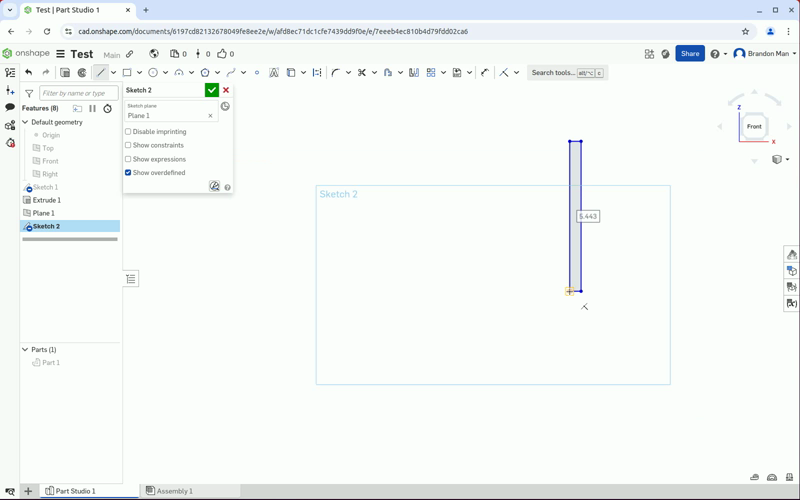
scroll(-6)
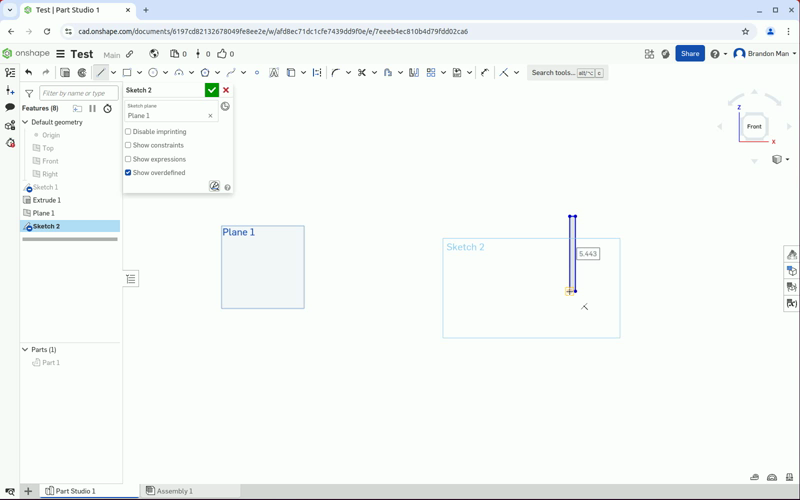
scroll(-6)
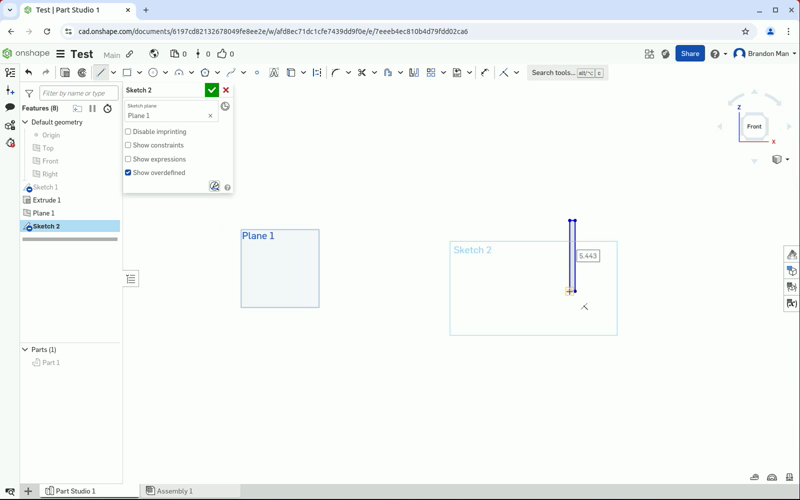
scroll(-6)
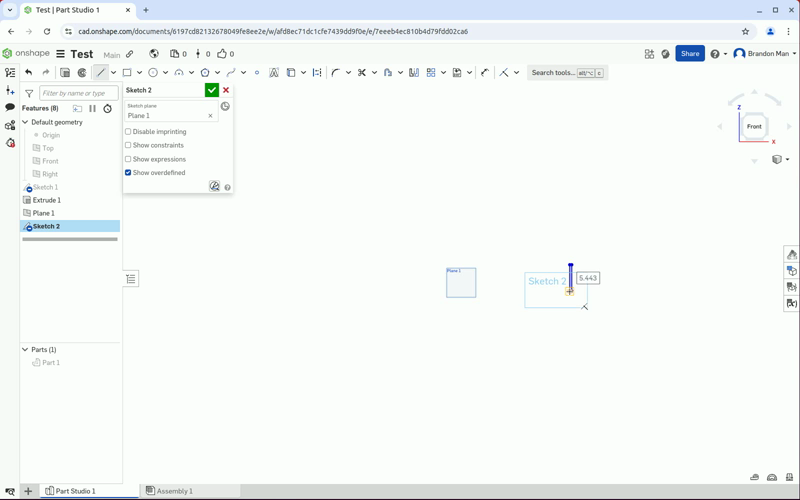
key(esc)
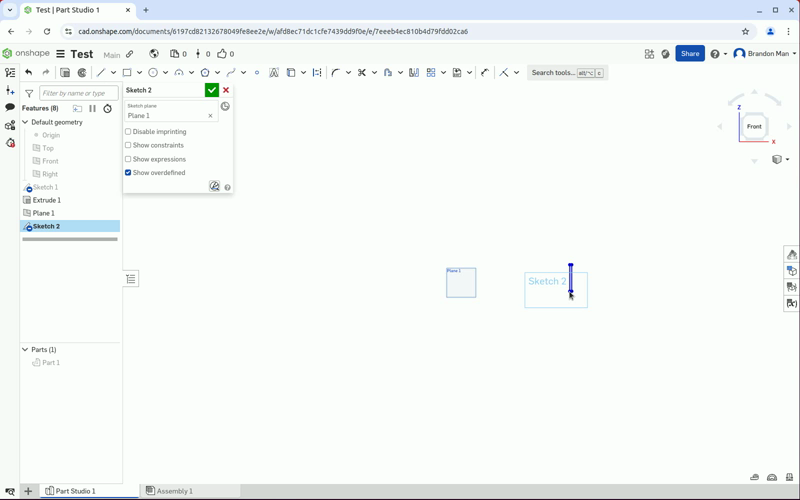
mouse_move(570, 273)
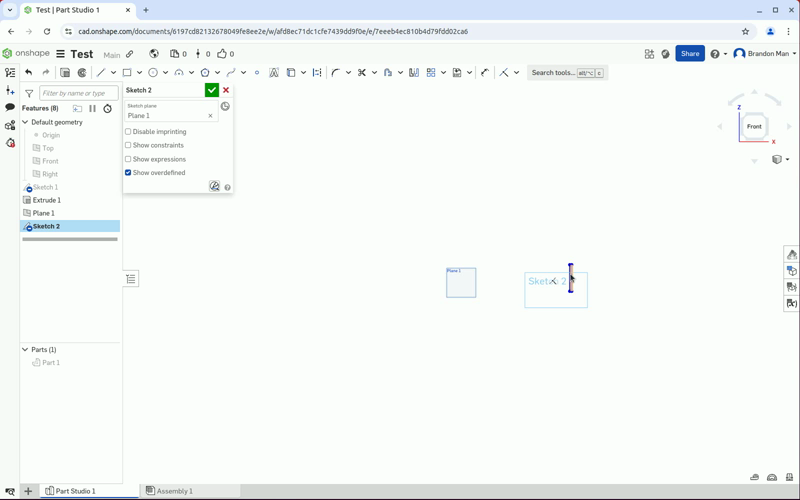
scroll(6)
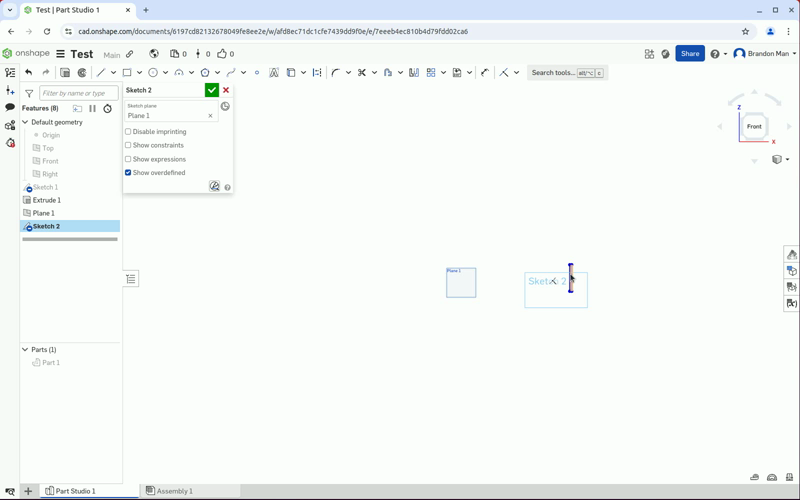
scroll(6)
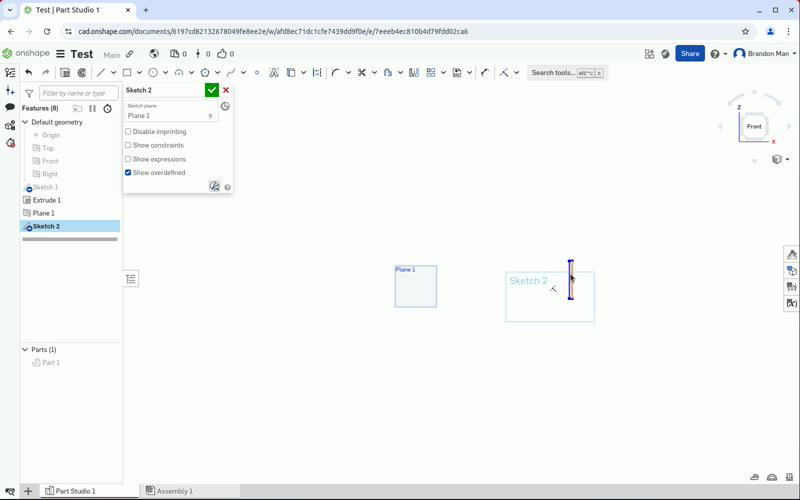
scroll(6)
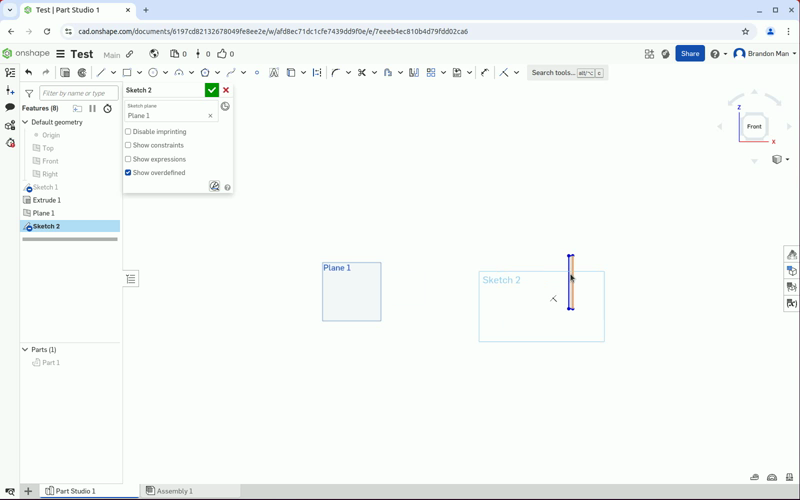
scroll(6)
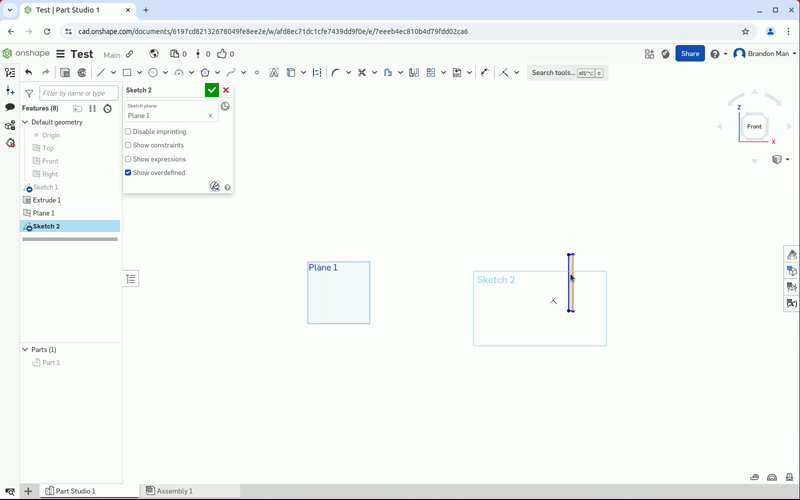
scroll(6)
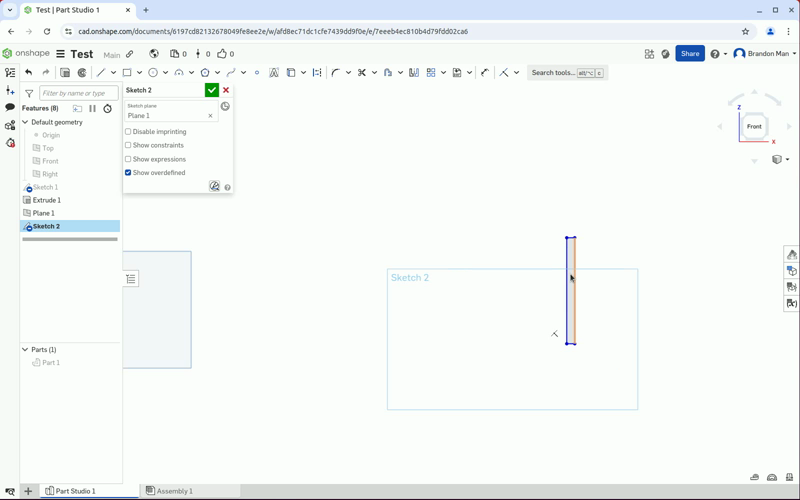
scroll(6)
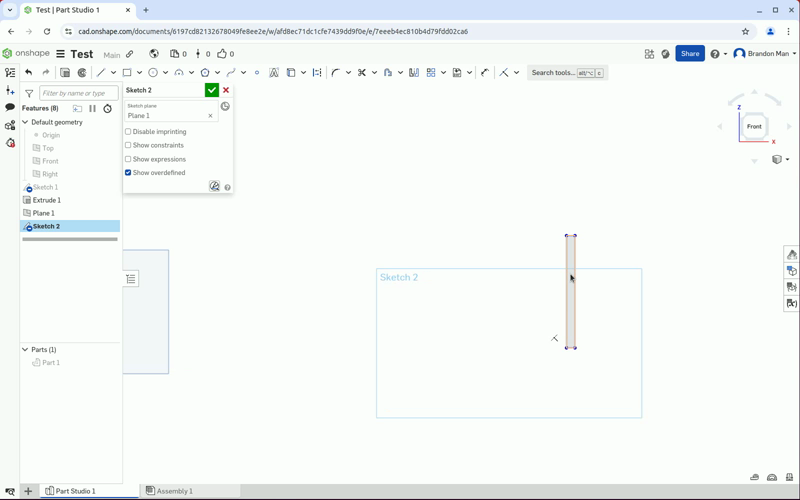
scroll(6)
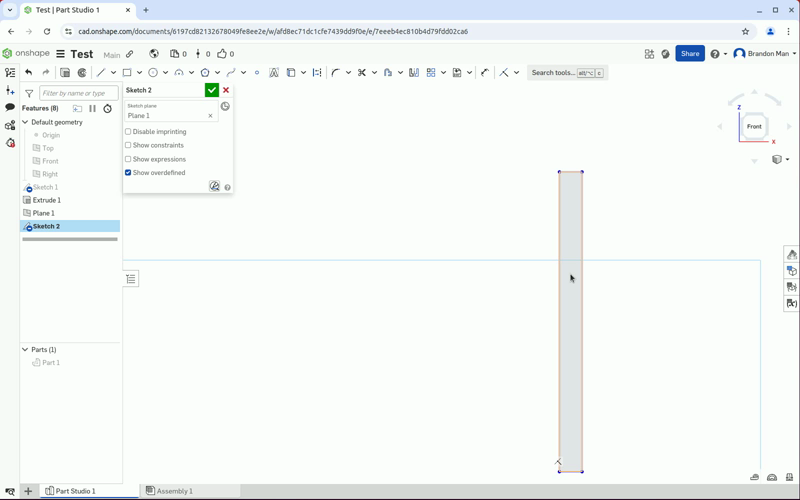
click(570, 273)
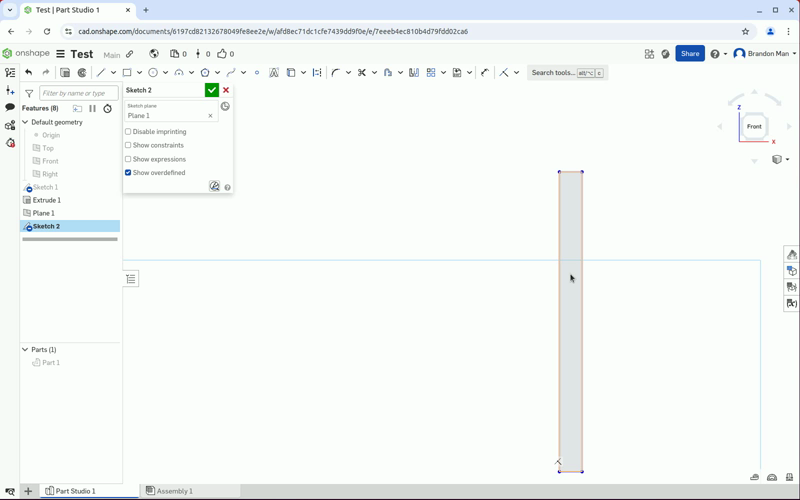
scroll(-6)
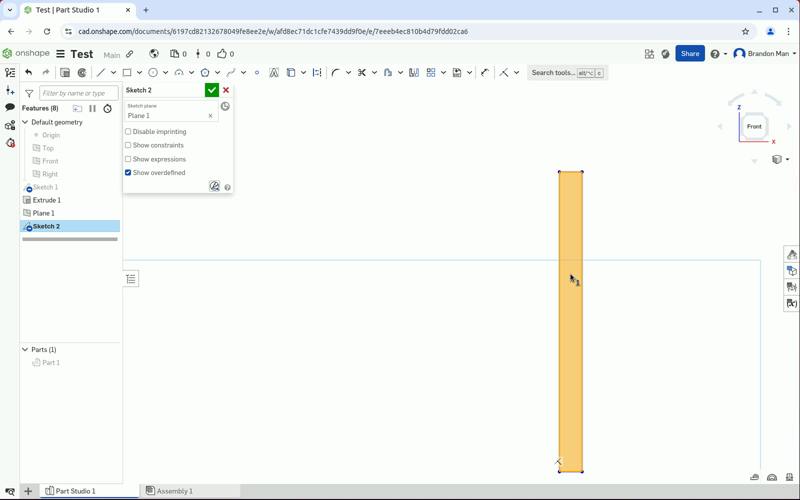
scroll(-6)
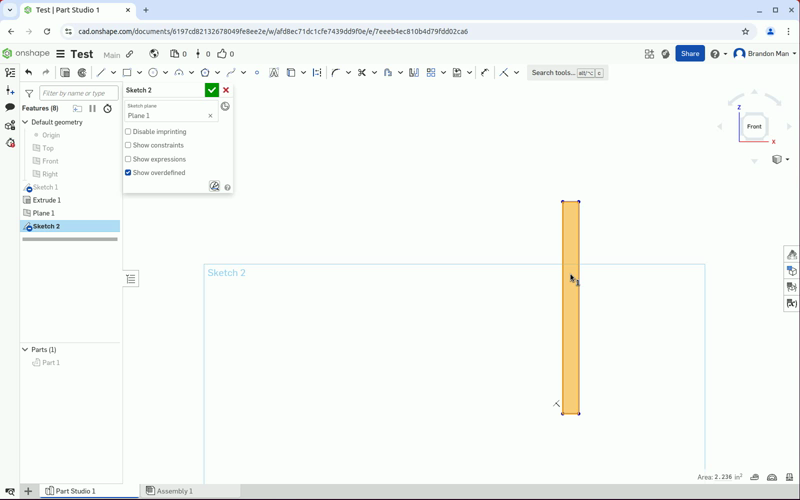
scroll(-6)
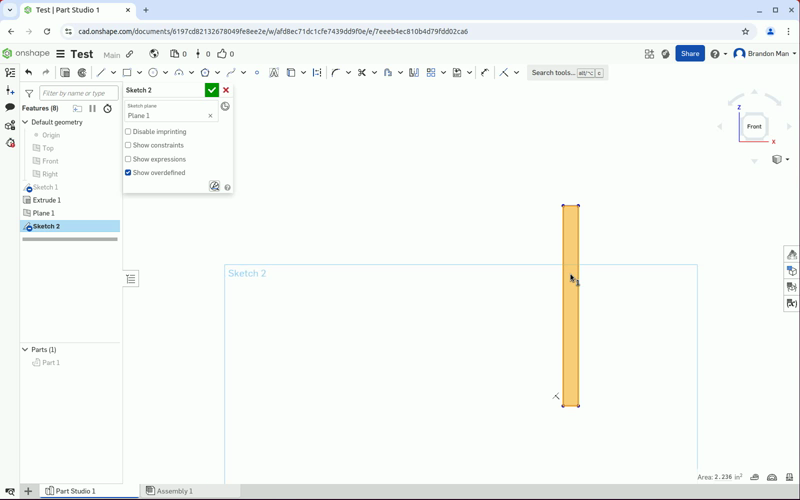
scroll(-6)
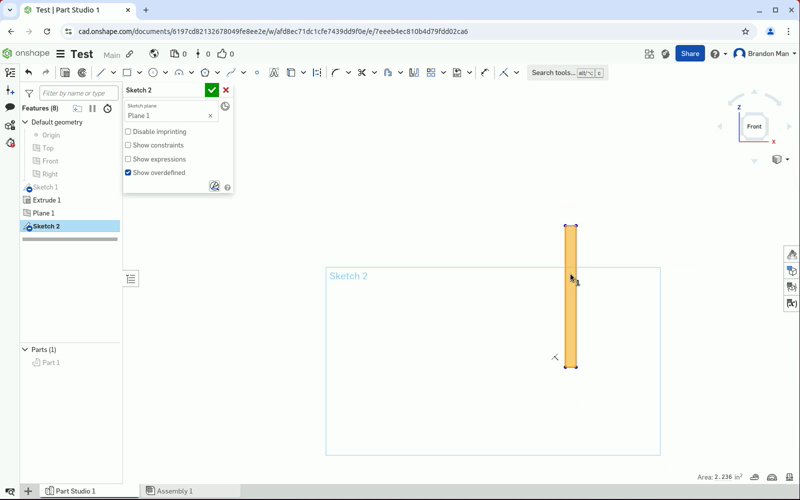
scroll(-6)
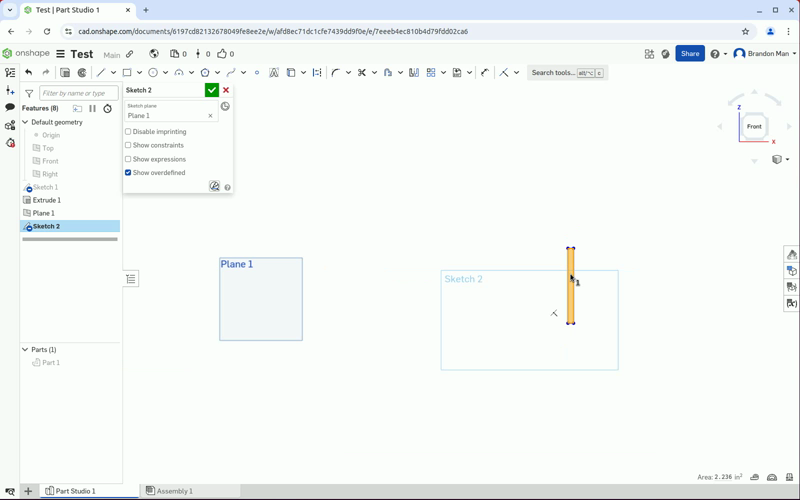
scroll(-6)
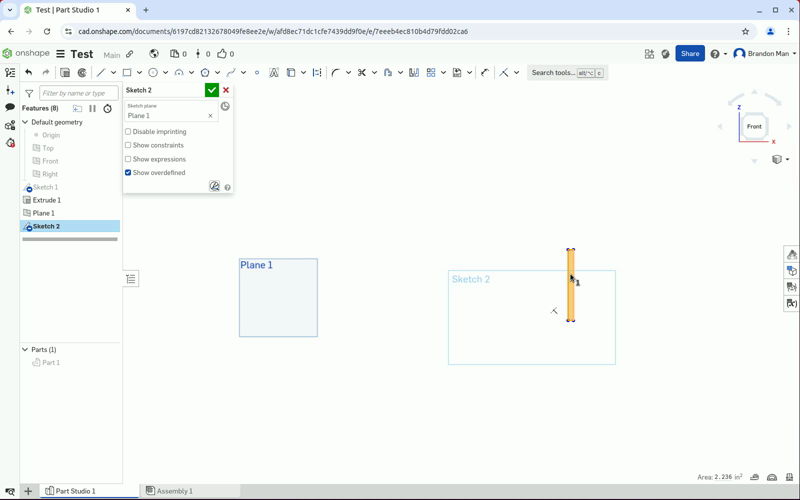
scroll(-6)
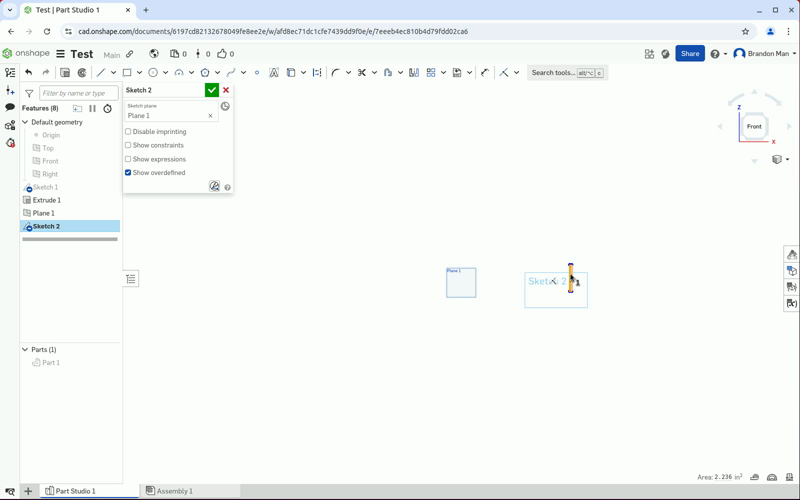
mouse_move(73, 352)
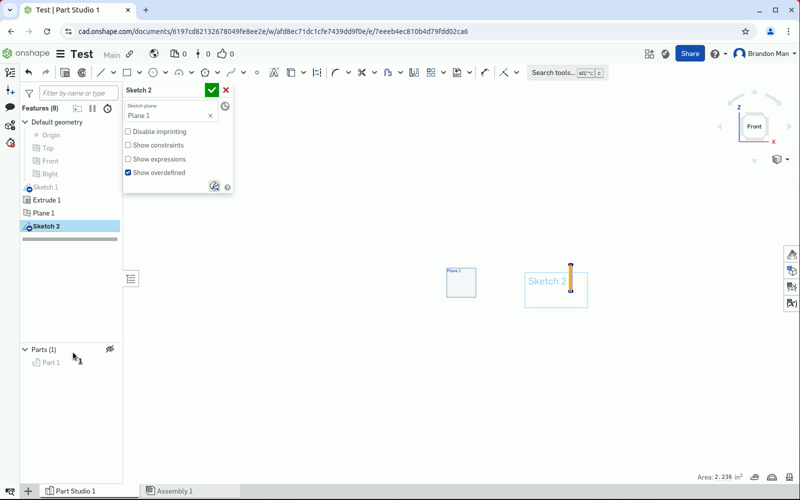
key(shift+y)
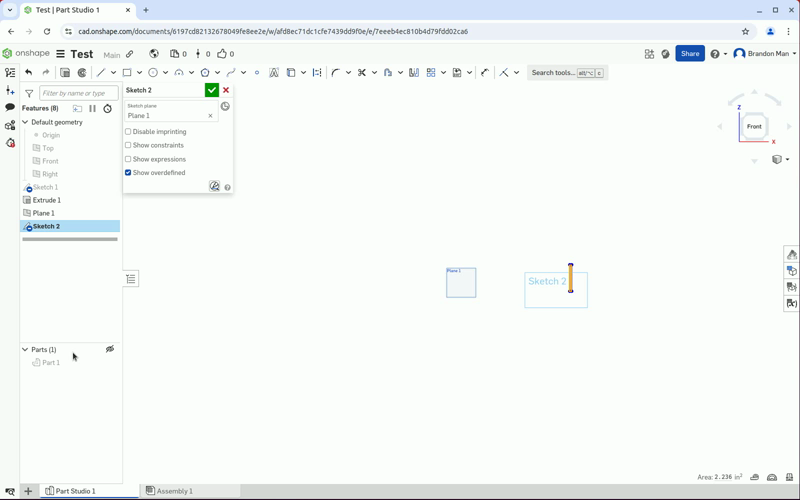
key(shift+e)
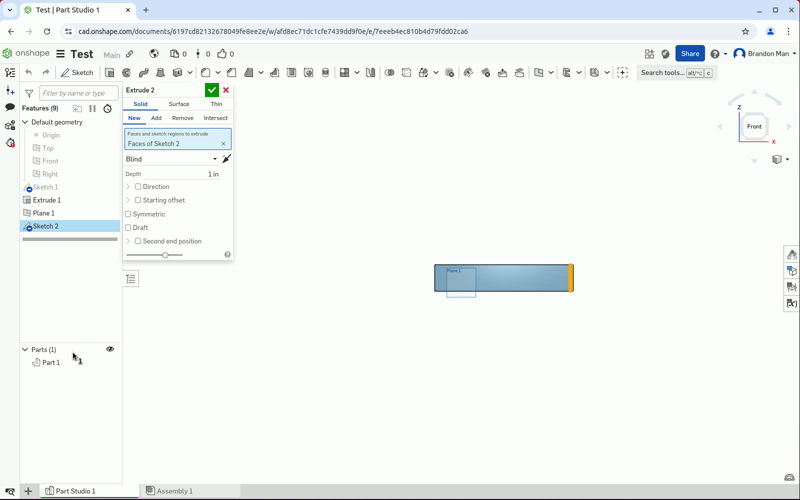
mouse_move(143, 106)
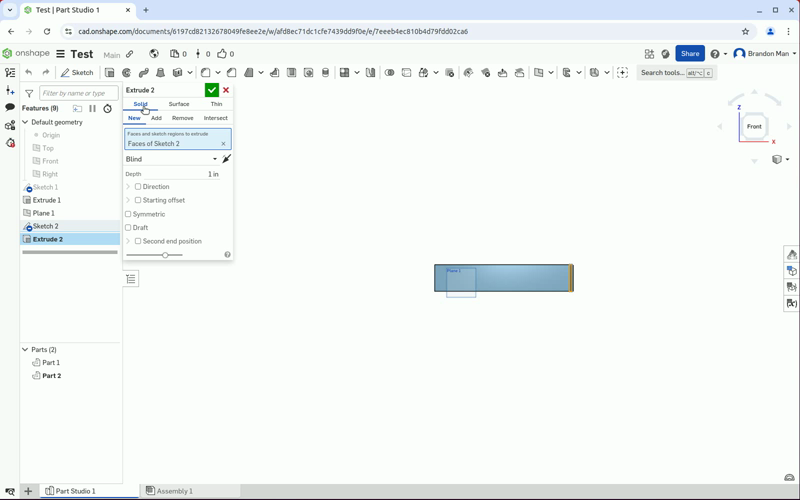
click(143, 106)
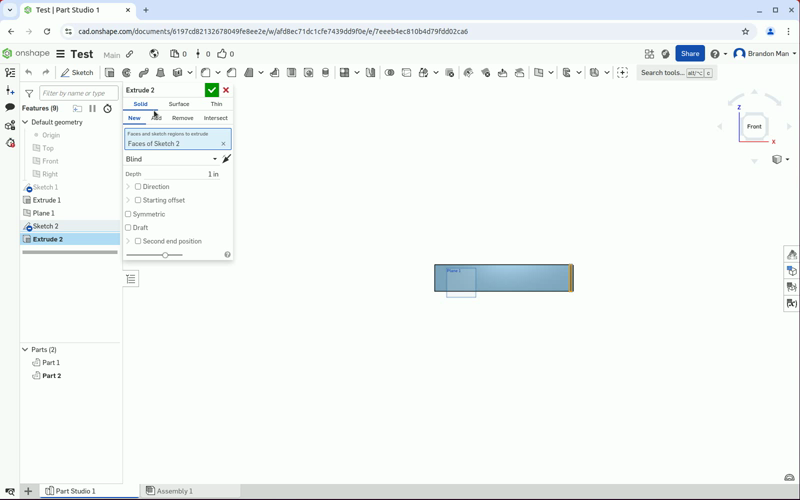
mouse_move(186, 120)
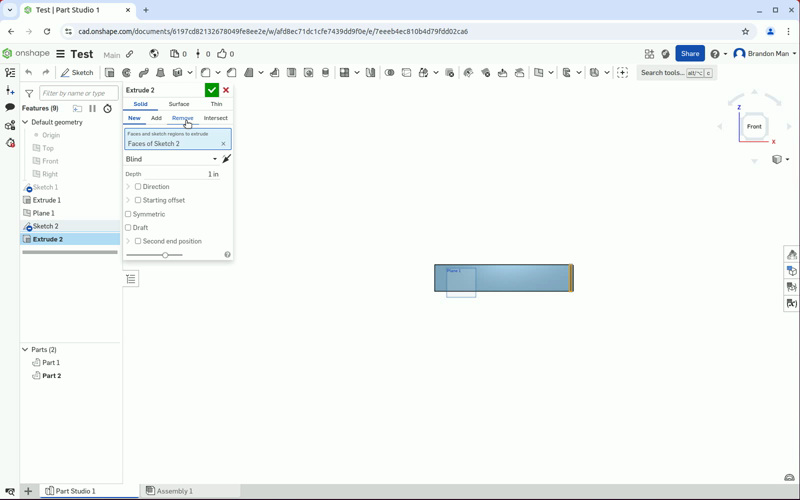
click(186, 120)
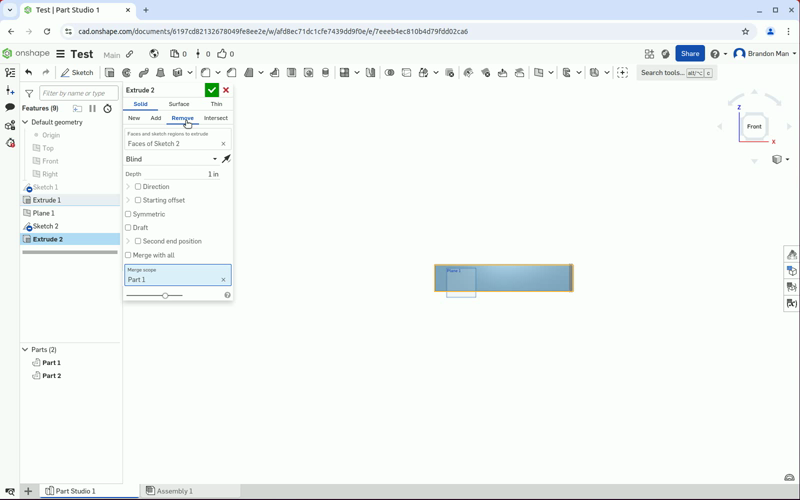
key(tab, 4)
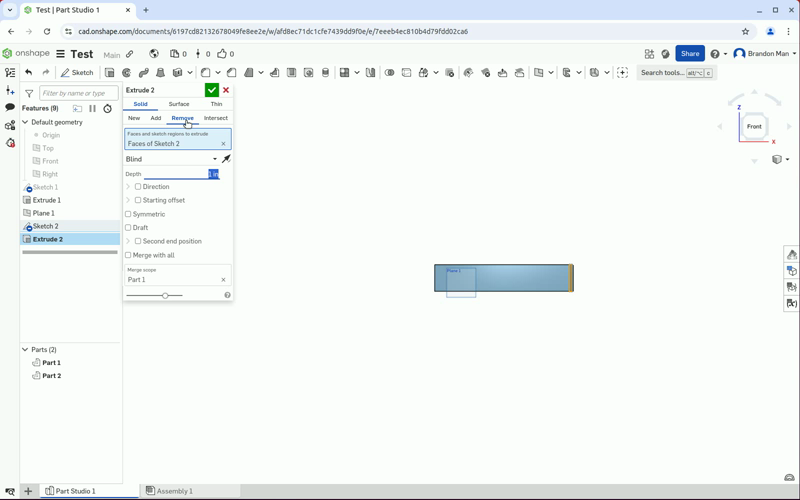
text(0.241)
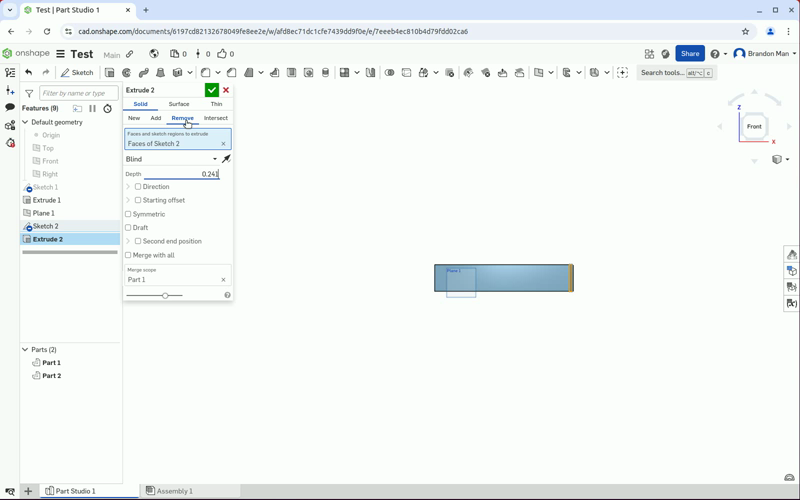
key(tab, 6)
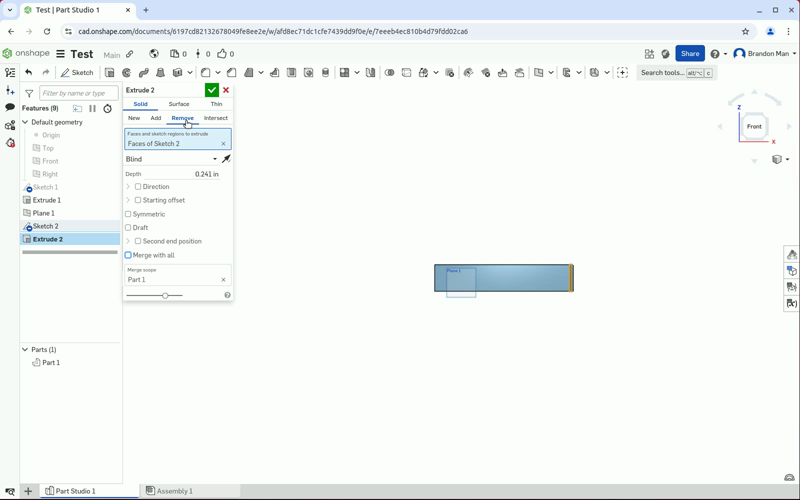
key(space)
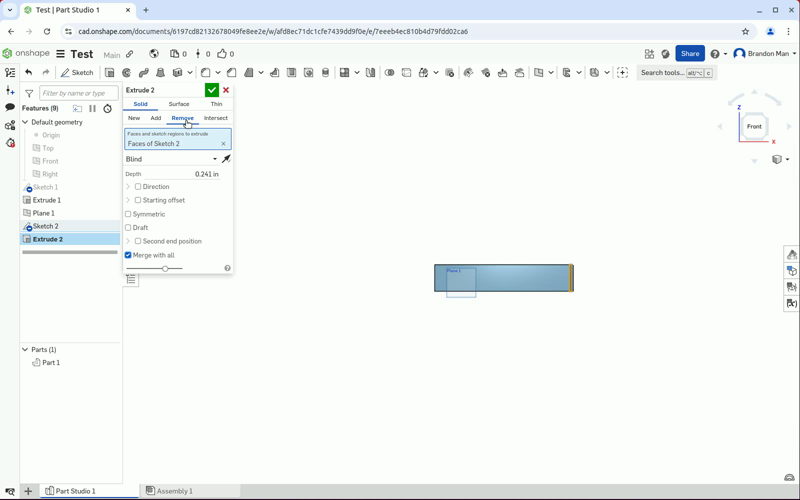
key(enter)
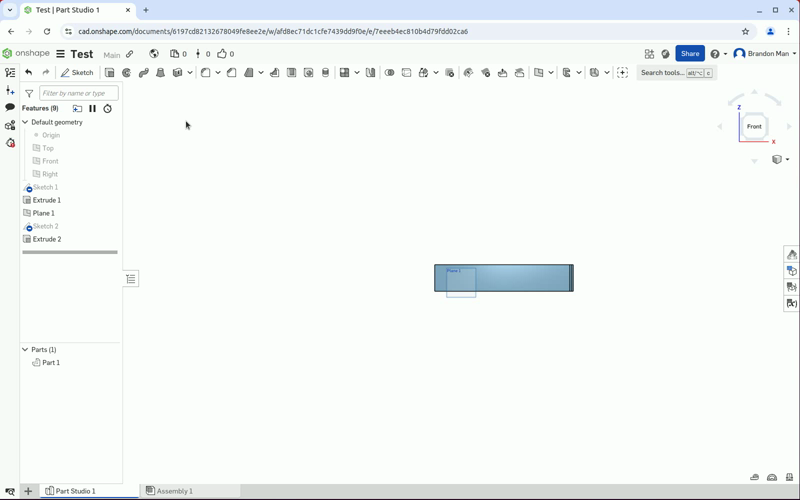
key(shift+h)
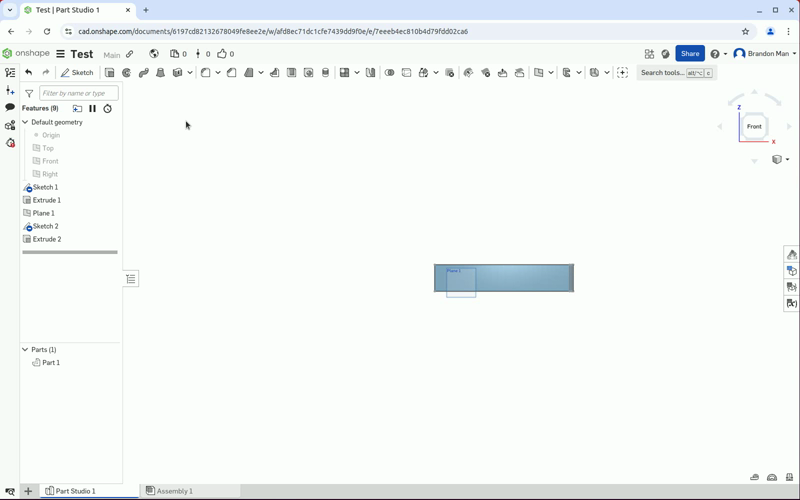
key(shift+h)
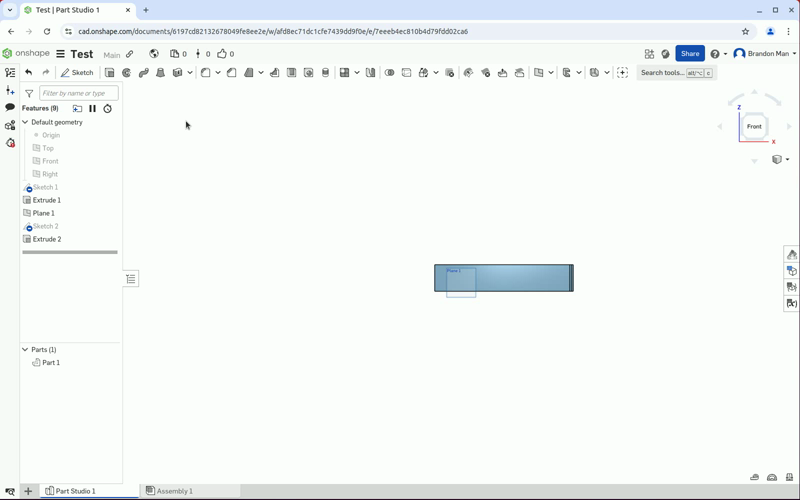
mouse_move(73, 189)
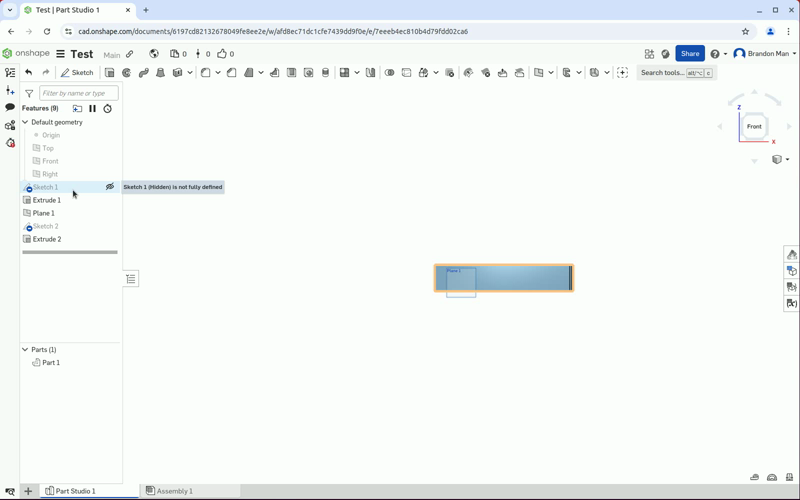
click(73, 189)
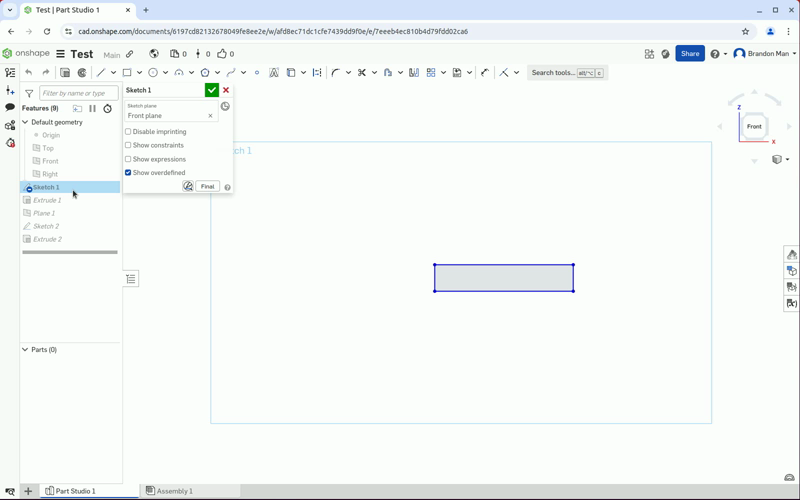
mouse_move(229, 92)
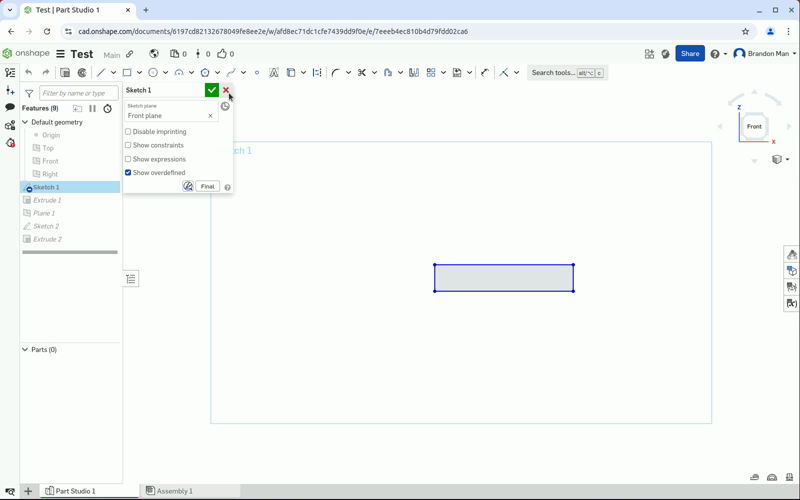
click(229, 92)
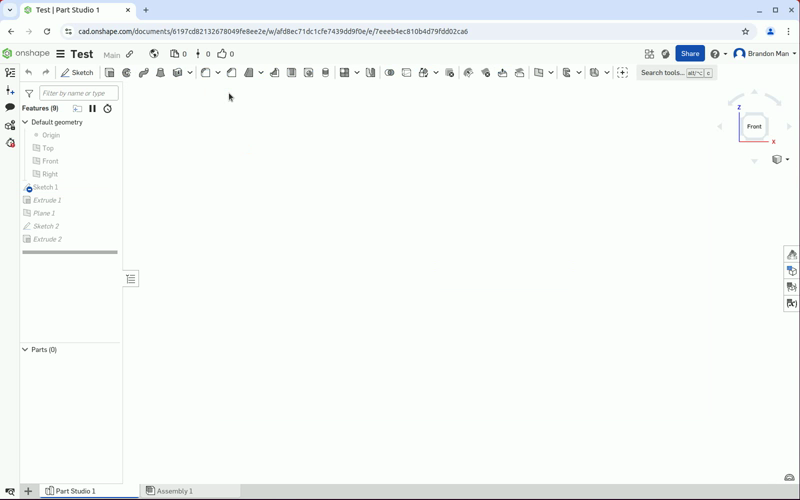
key(shift+s)
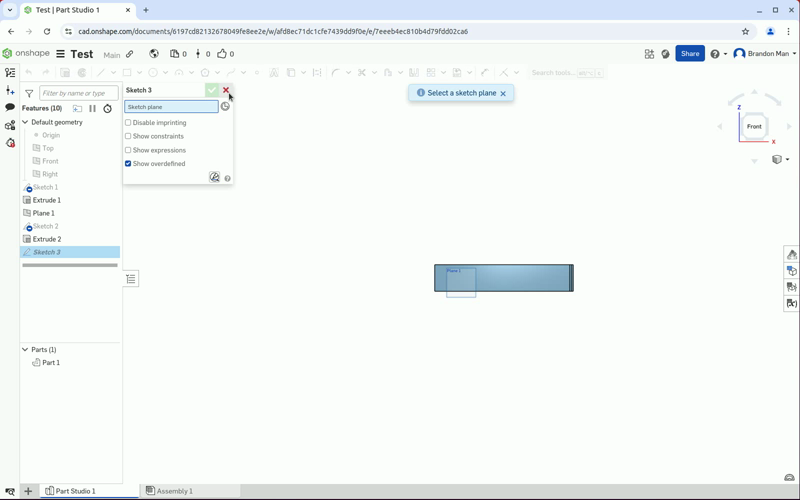
mouse_move(73, 215)
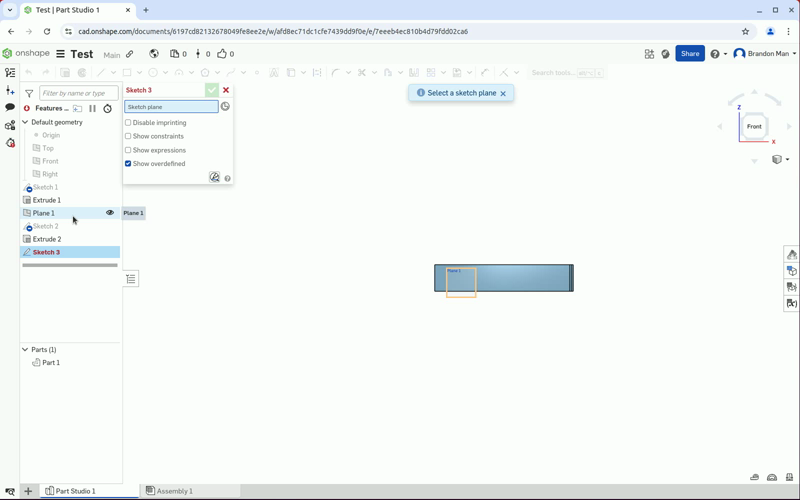
click(73, 215)
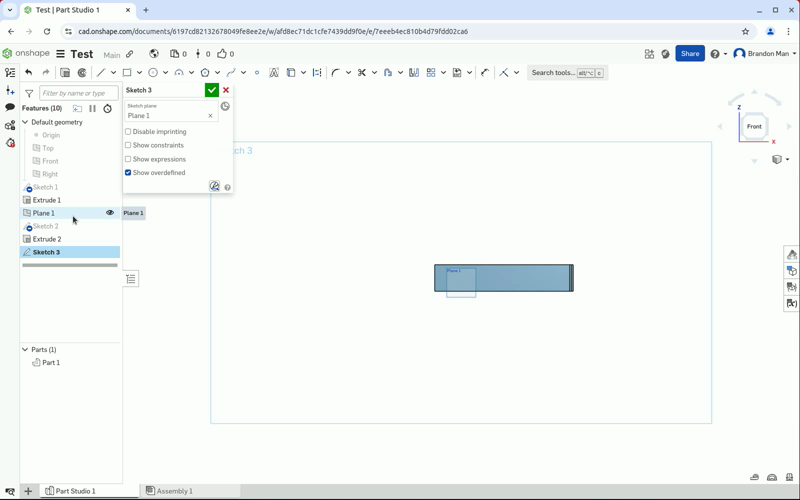
mouse_move(73, 352)
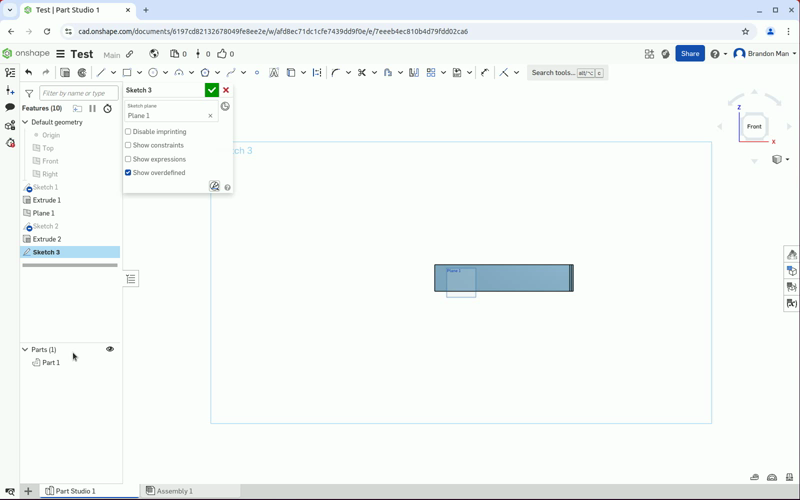
key(y)
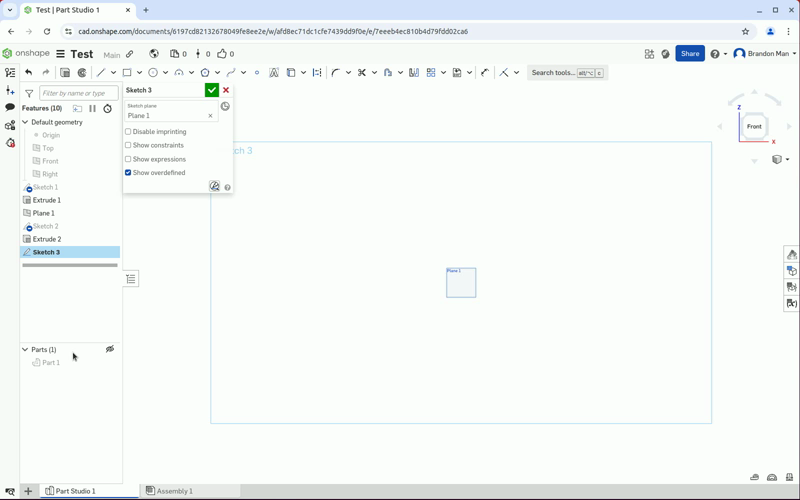
key(l)
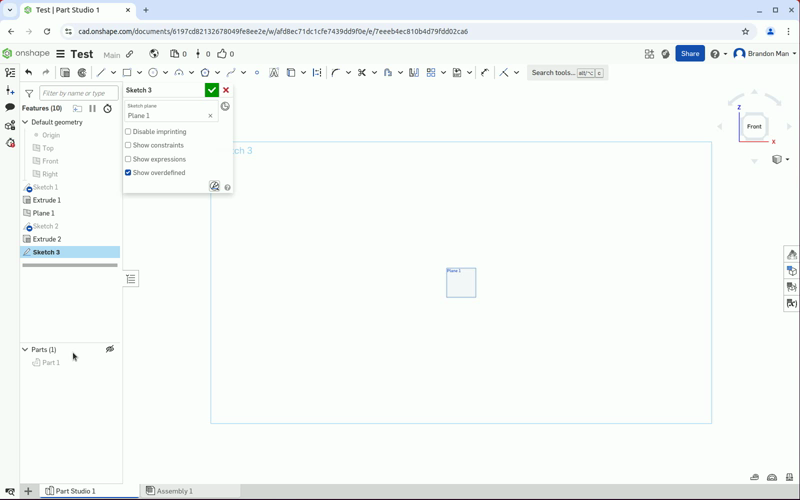
key_down(shift)
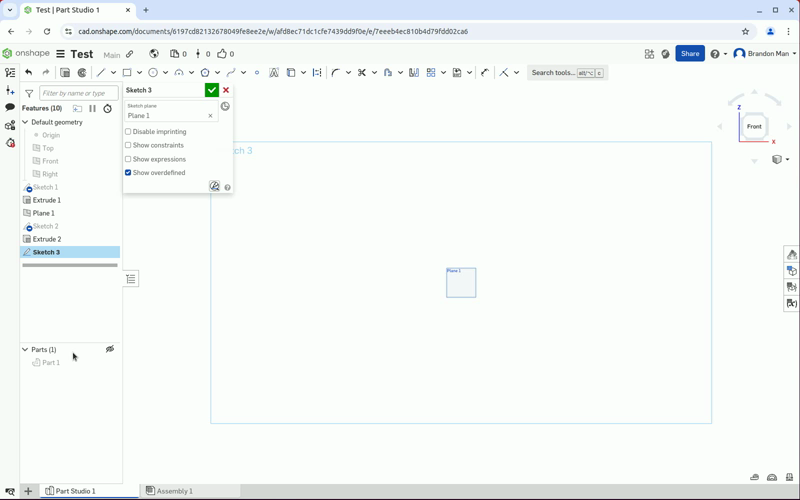
mouse_move(437, 291)
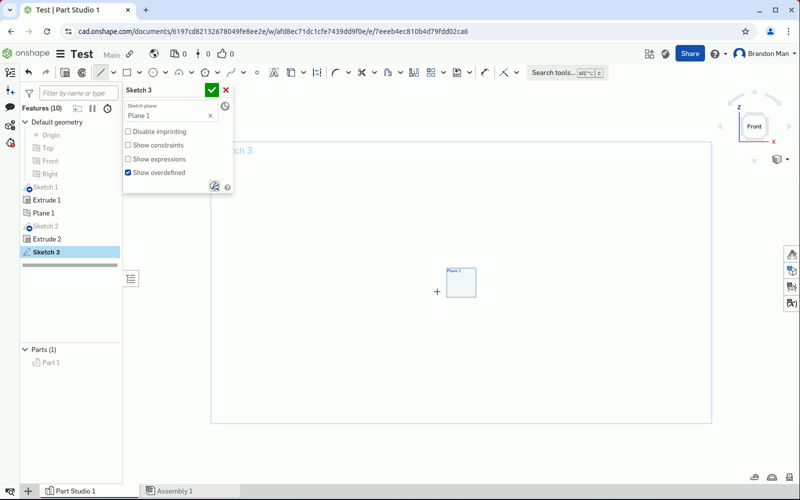
click(437, 291)
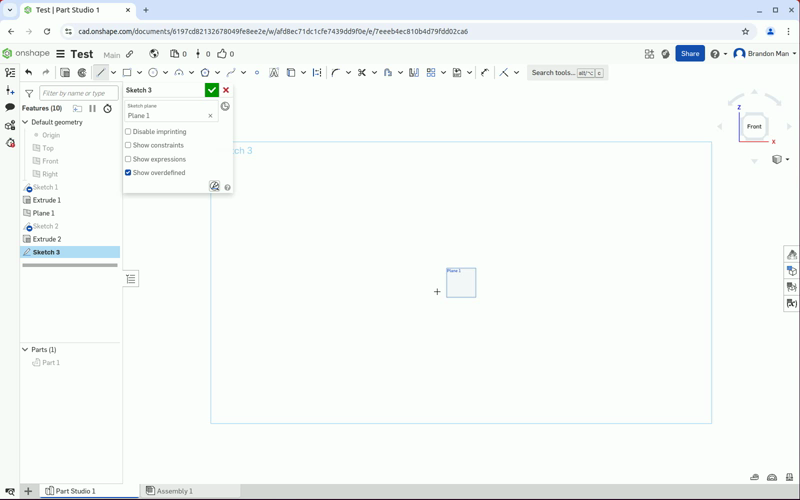
key_up(shift)
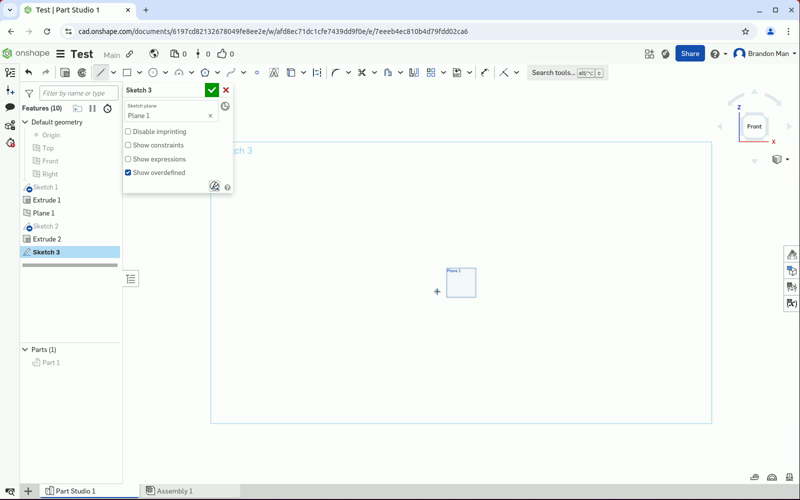
key_down(shift)
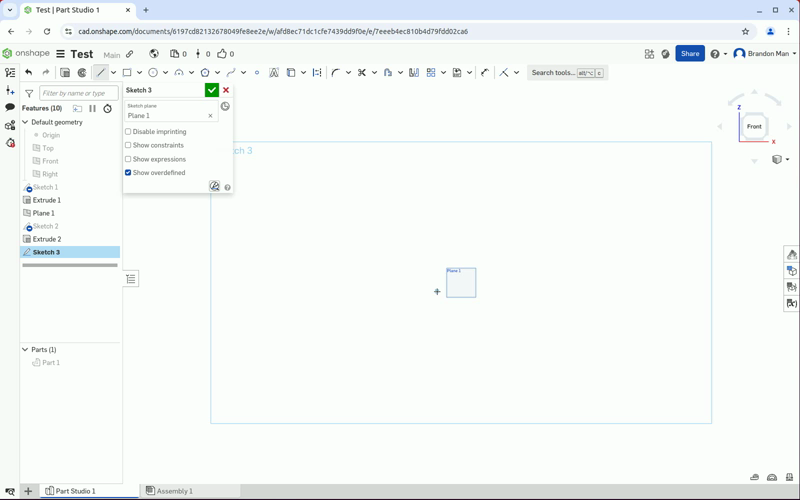
mouse_move(467, 291)
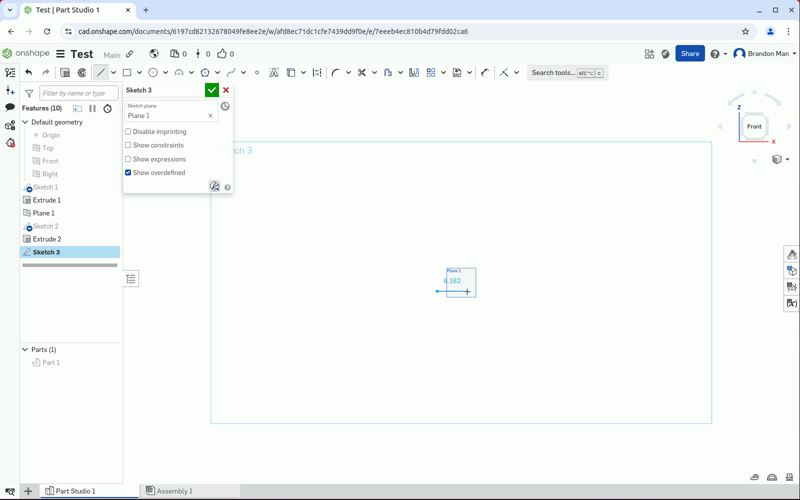
mouse_move(439, 291)
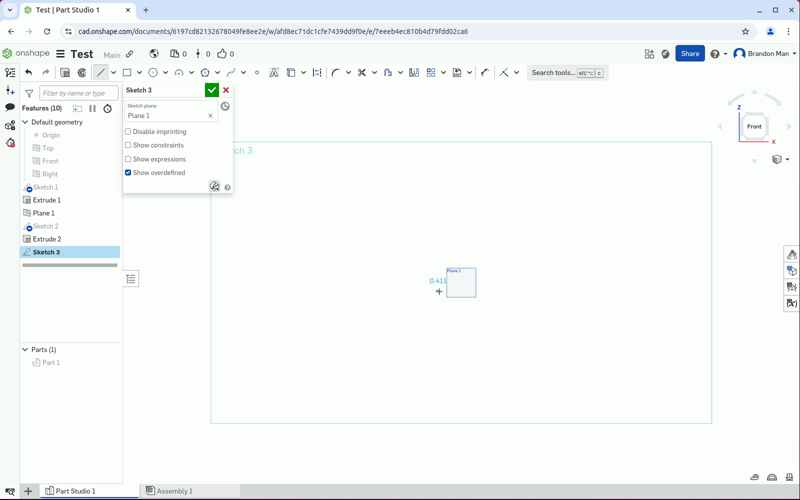
scroll(6)
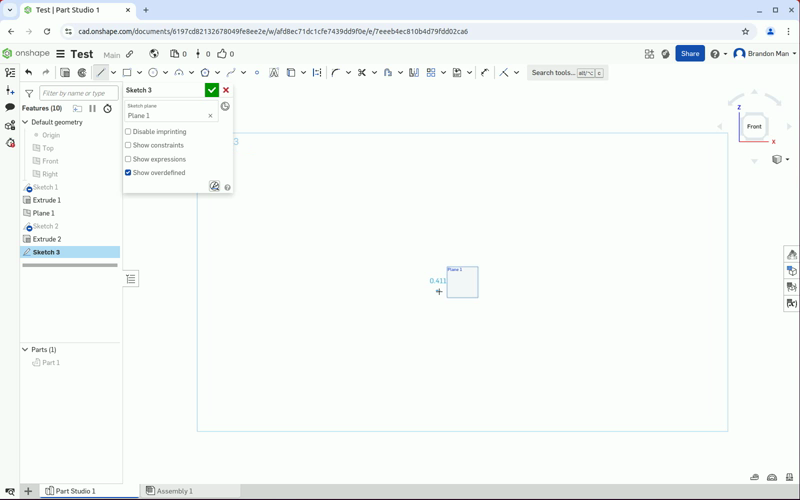
scroll(6)
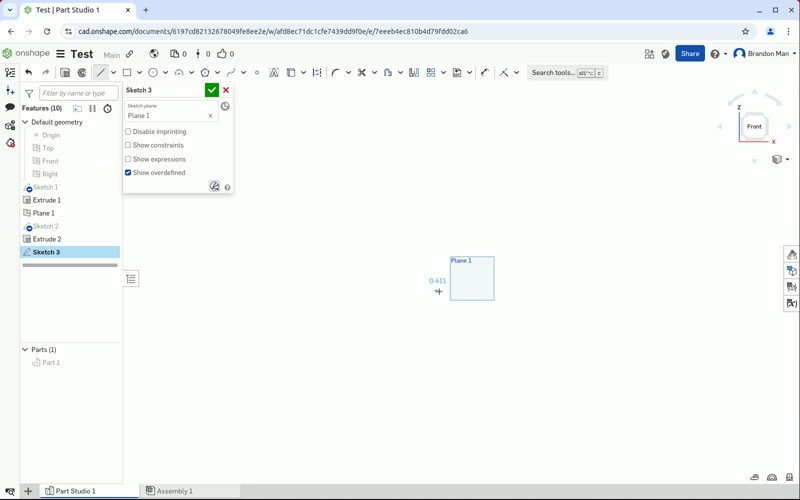
scroll(6)
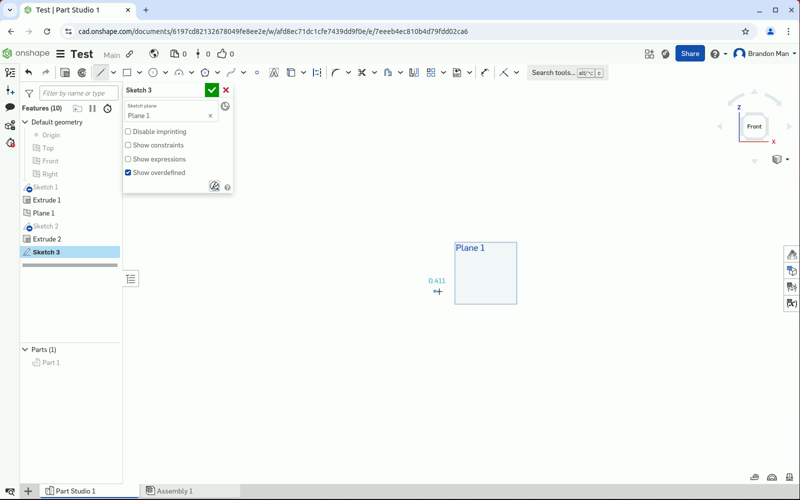
scroll(6)
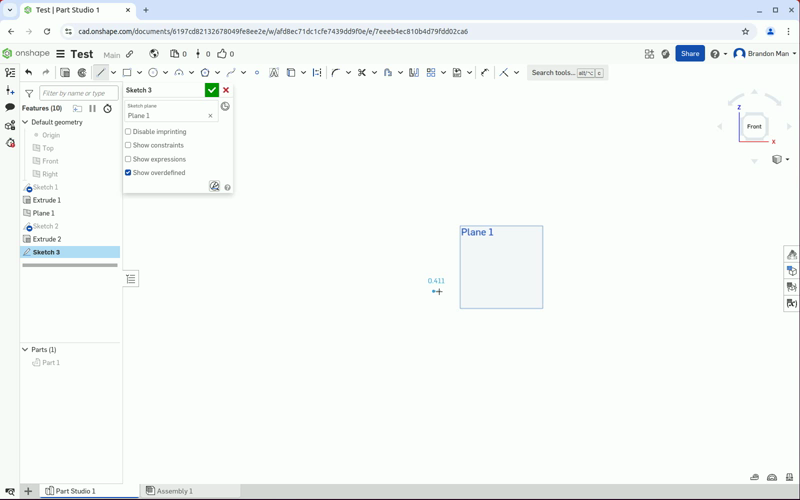
scroll(6)
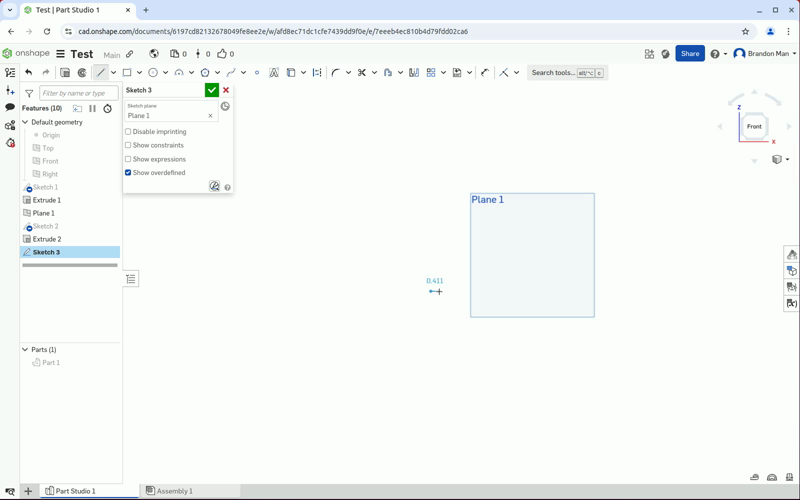
scroll(6)
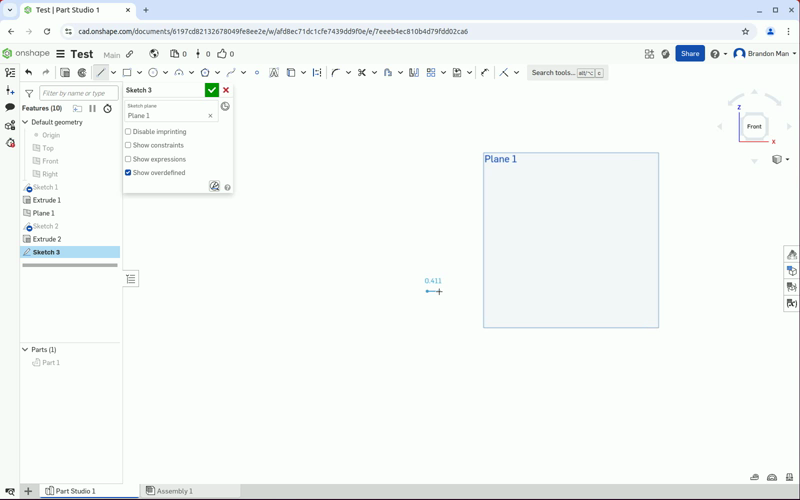
scroll(6)
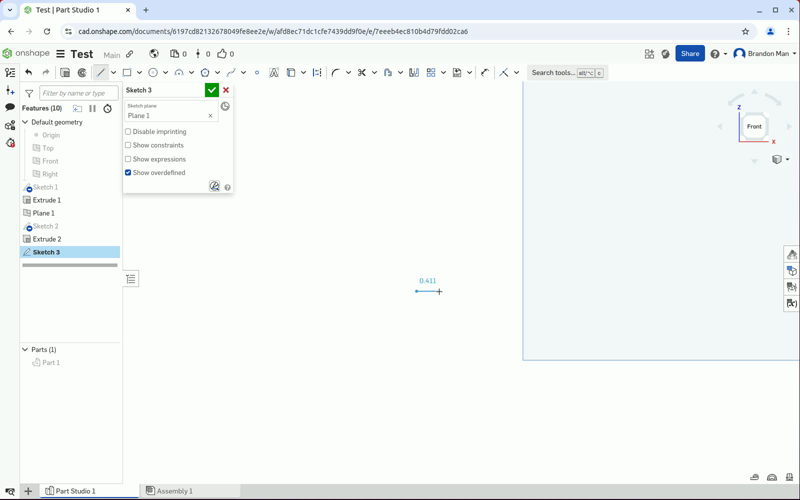
click(439, 291)
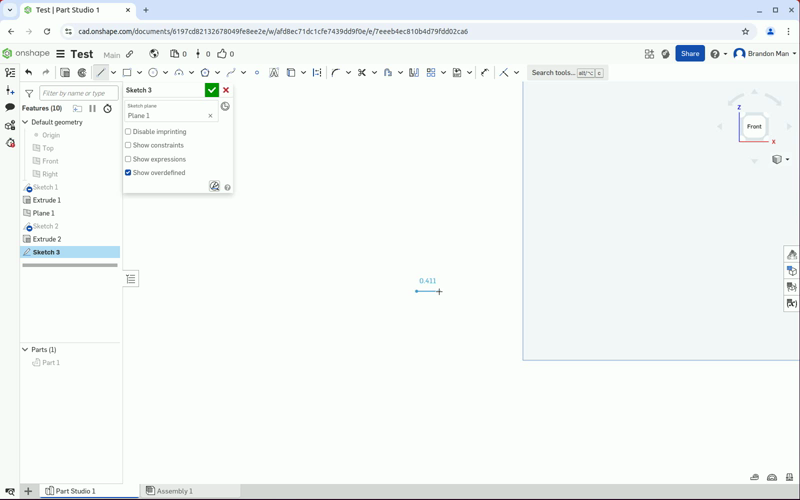
scroll(-6)
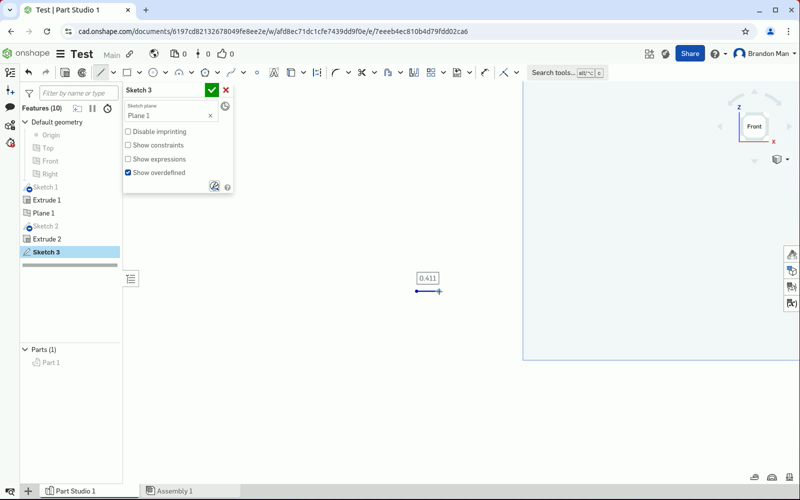
scroll(-6)
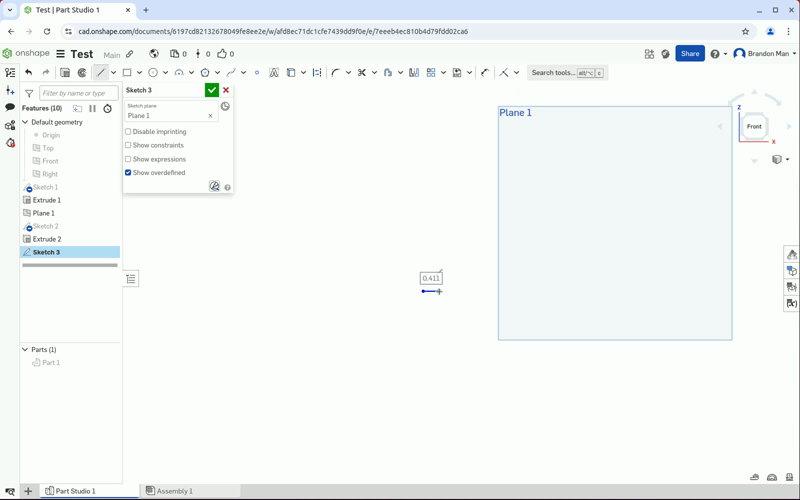
scroll(-6)
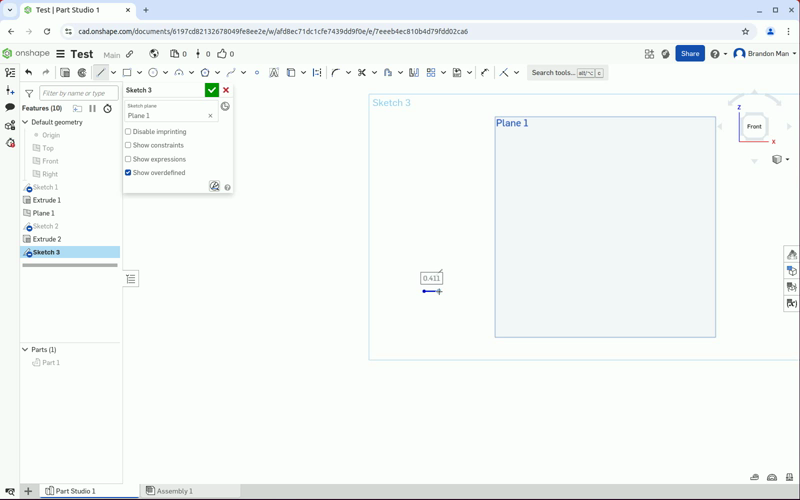
scroll(-6)
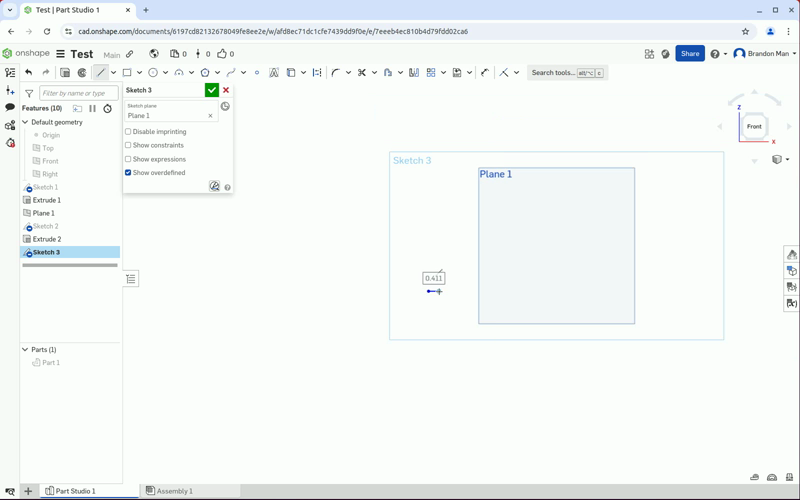
scroll(-6)
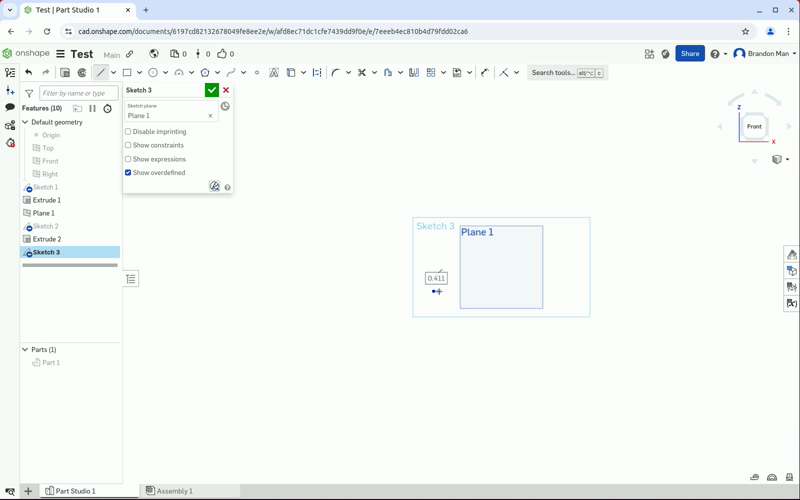
scroll(-6)
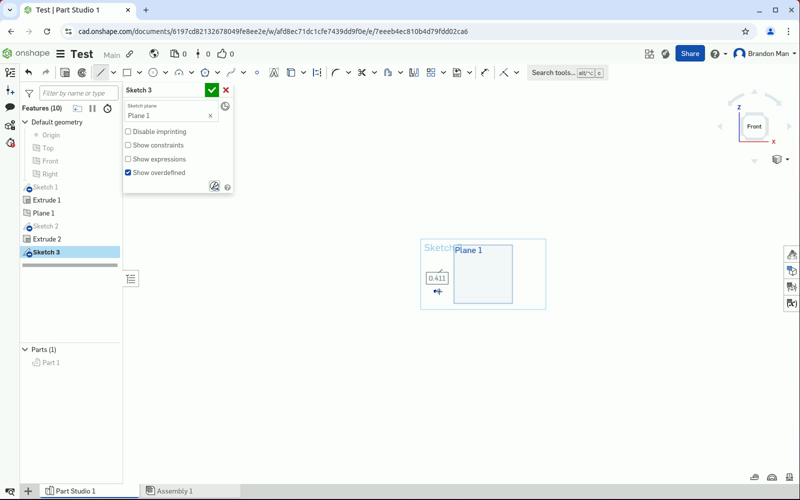
scroll(-6)
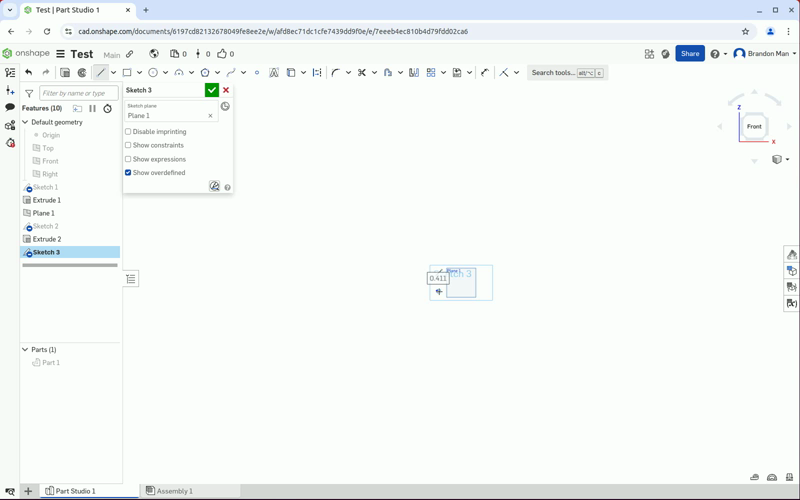
key_up(shift)
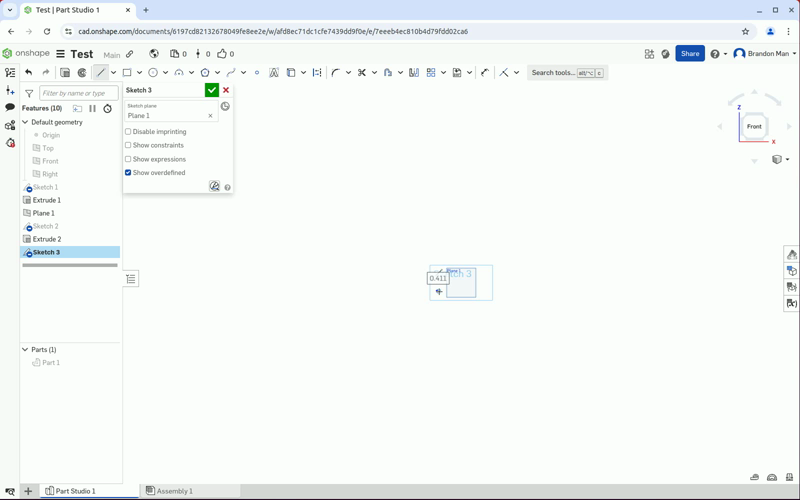
key_down(shift)
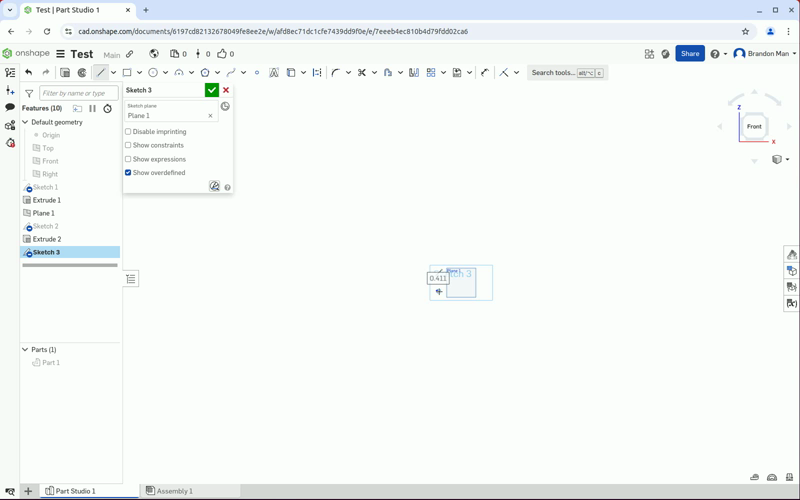
mouse_move(469, 291)
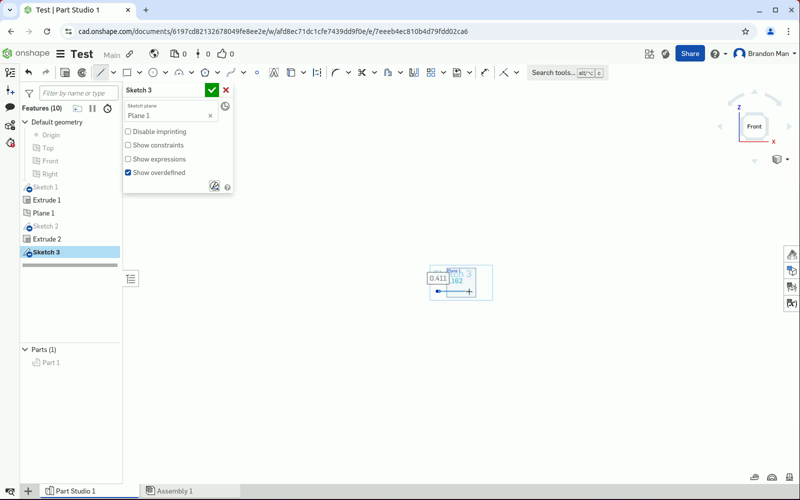
mouse_move(439, 264)
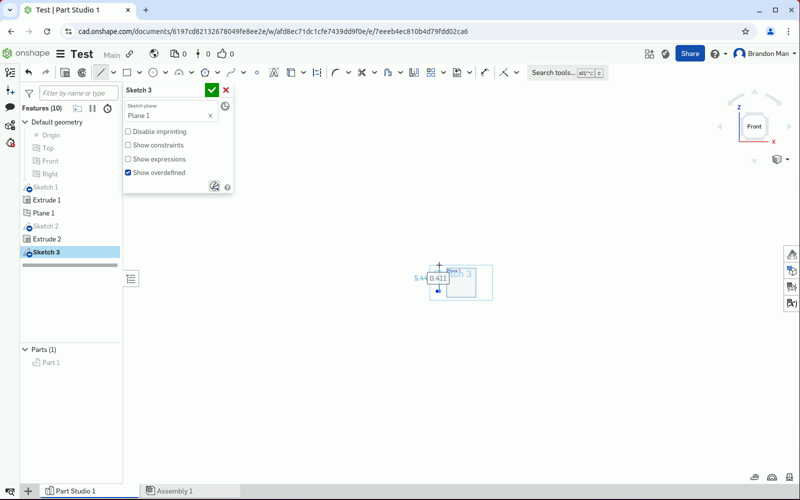
click(439, 264)
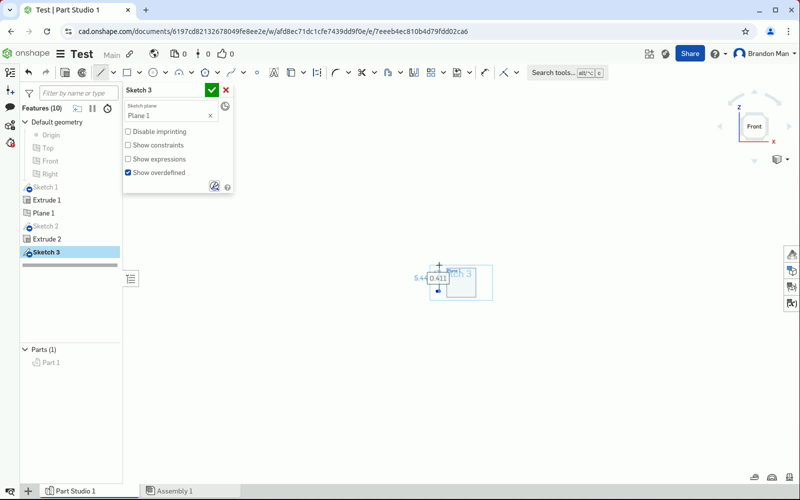
key_up(shift)
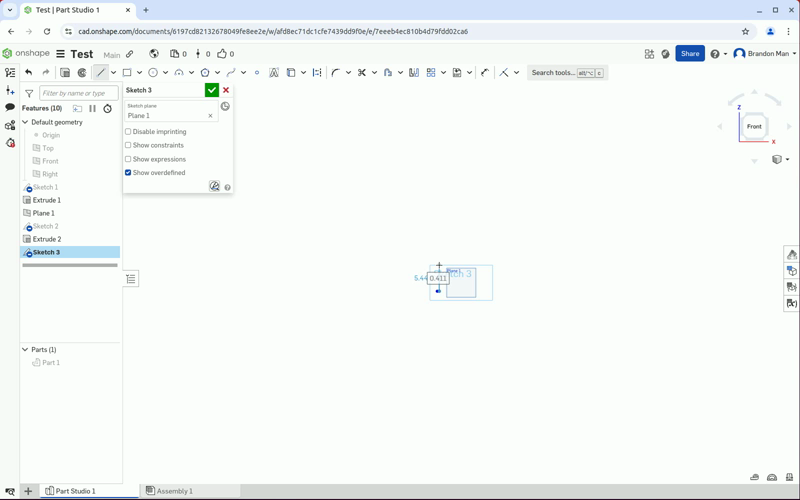
key_down(shift)
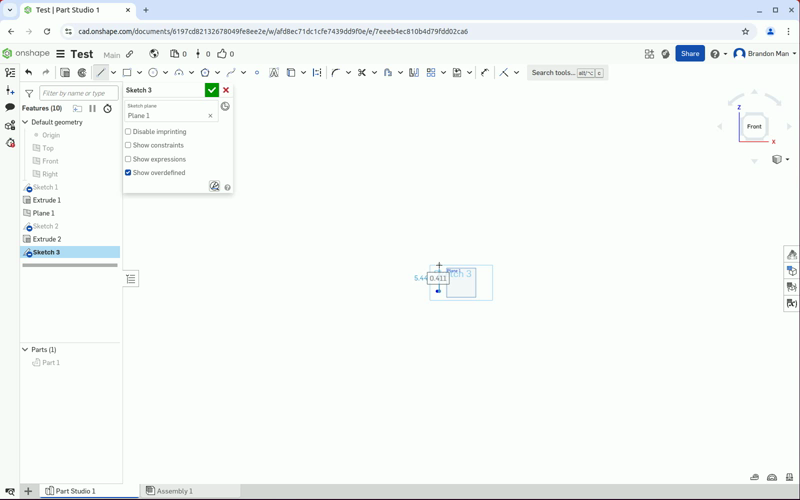
mouse_move(469, 264)
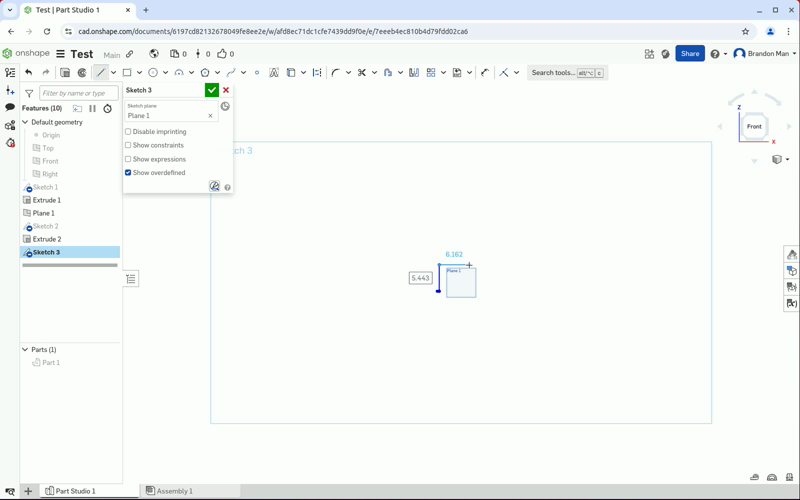
mouse_move(437, 264)
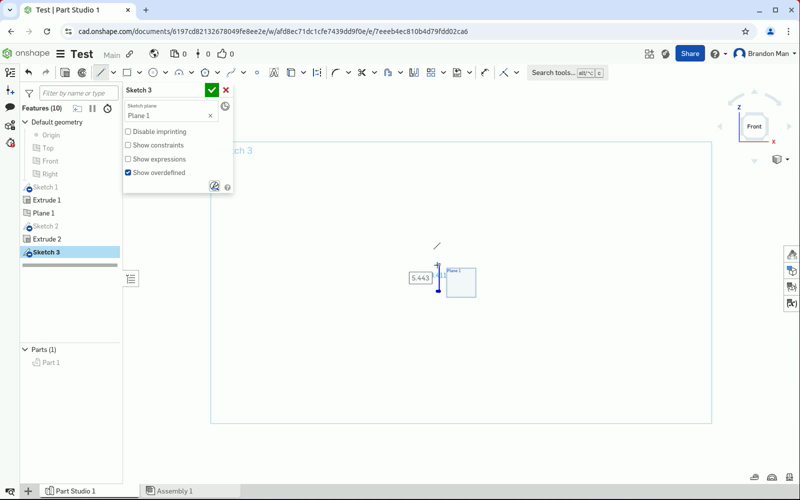
scroll(6)
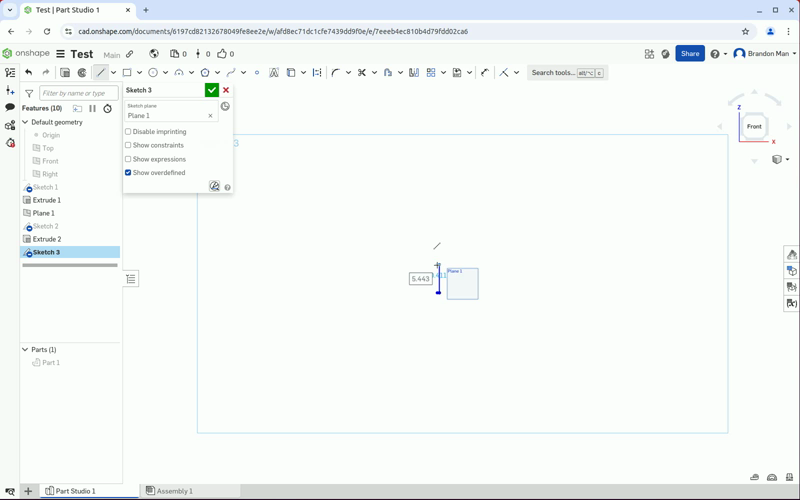
scroll(6)
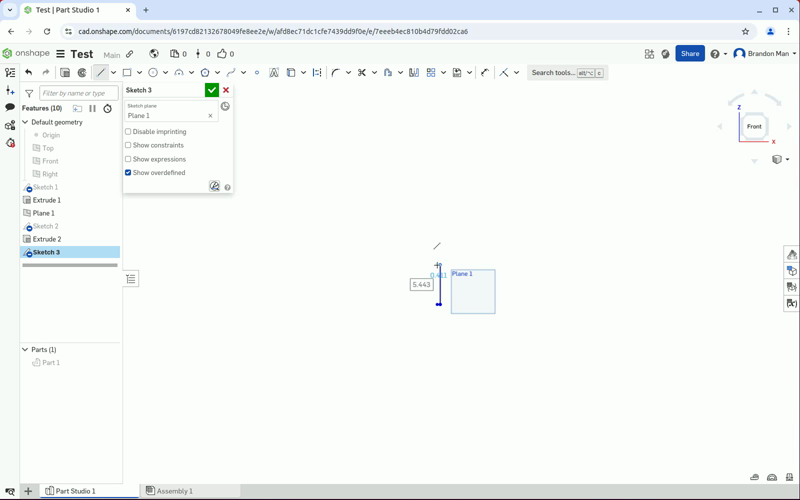
scroll(6)
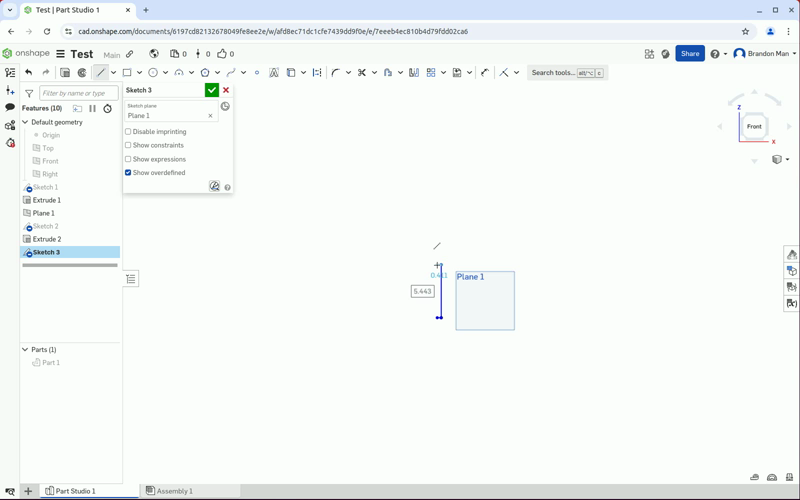
scroll(6)
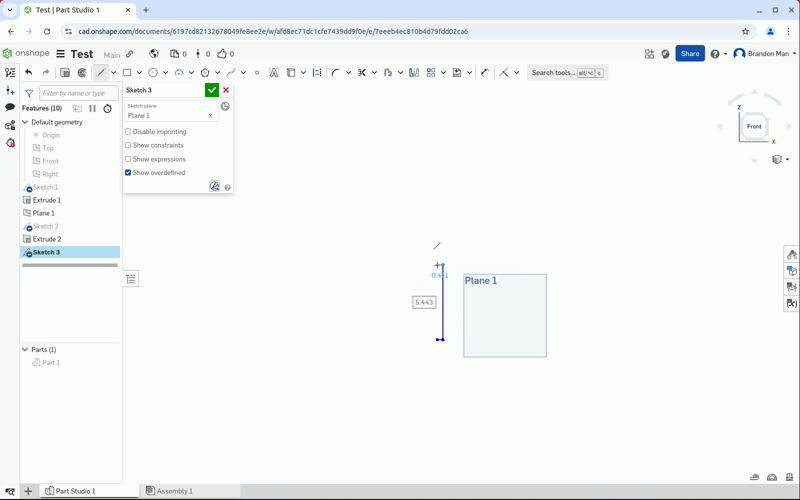
scroll(6)
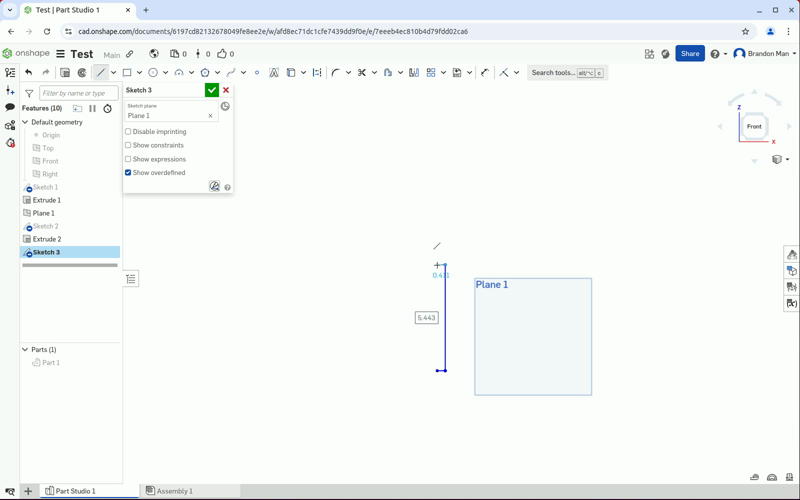
scroll(6)
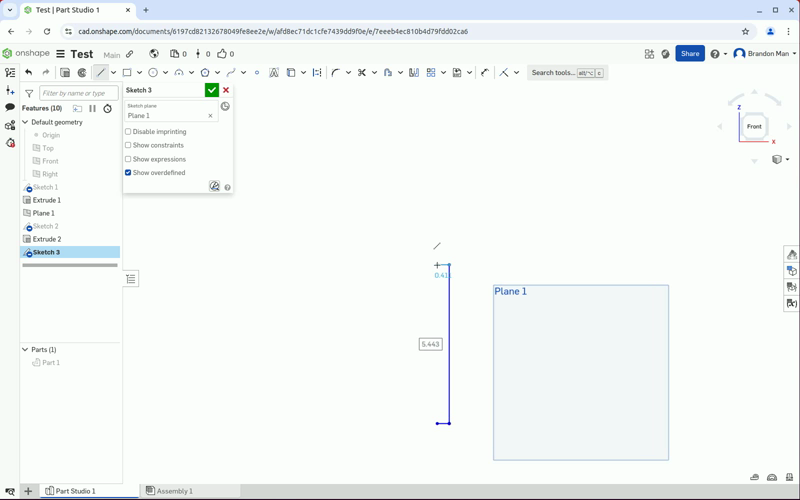
scroll(6)
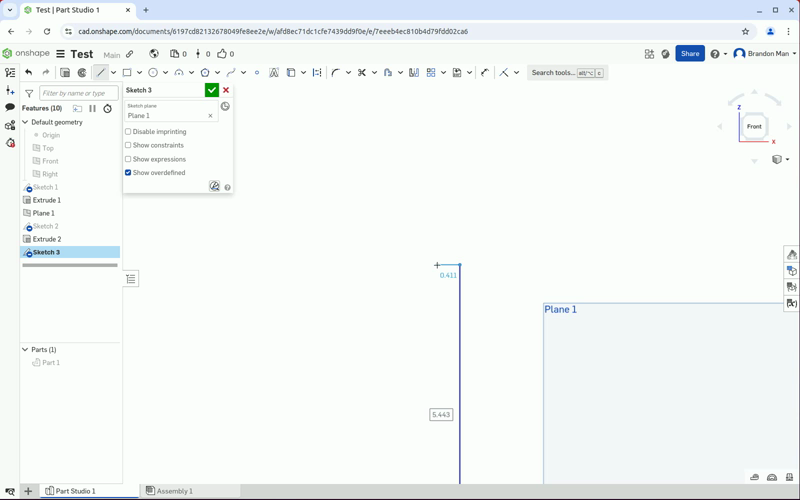
click(437, 264)
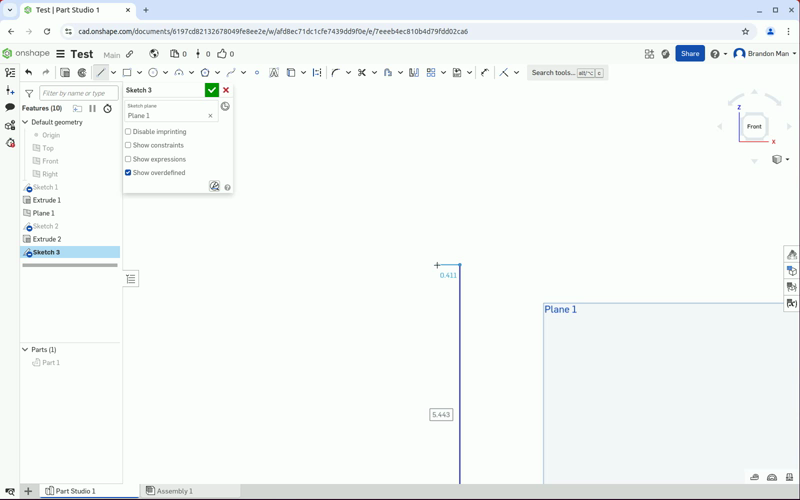
scroll(-6)
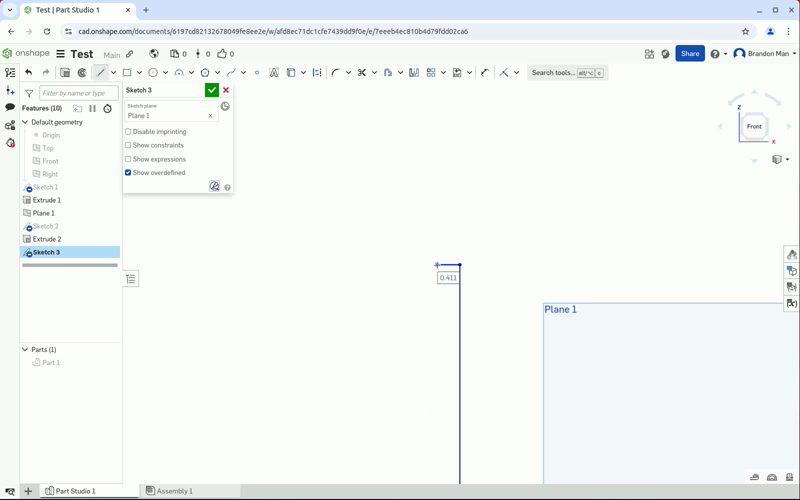
scroll(-6)
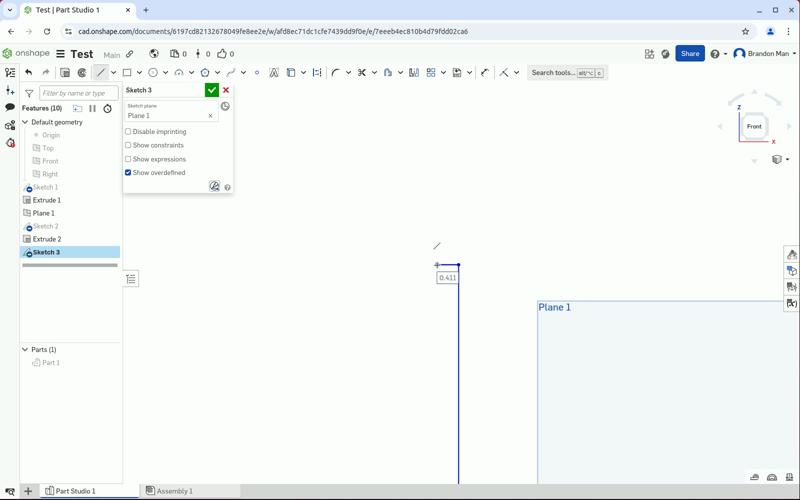
scroll(-6)
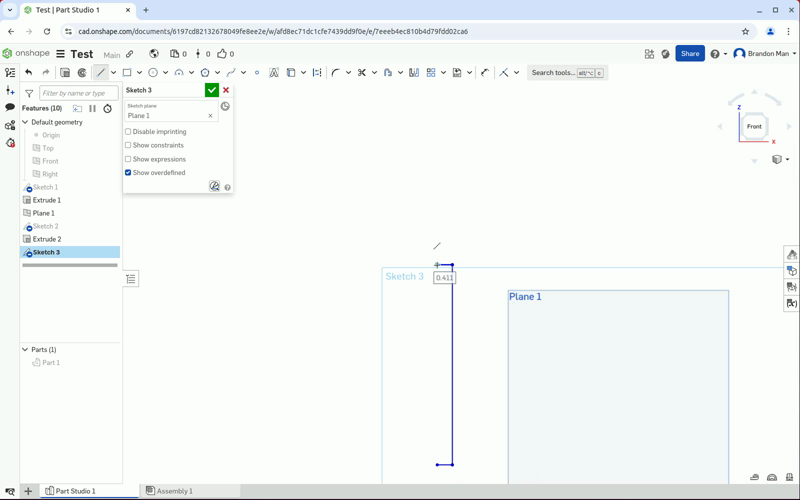
scroll(-6)
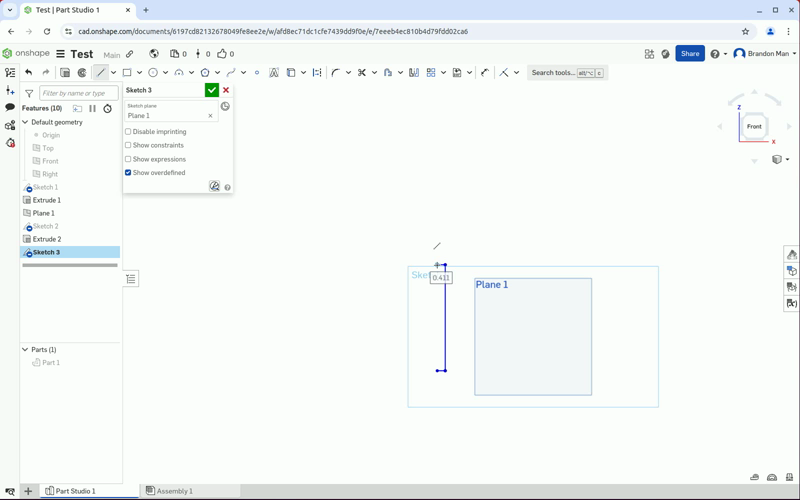
scroll(-6)
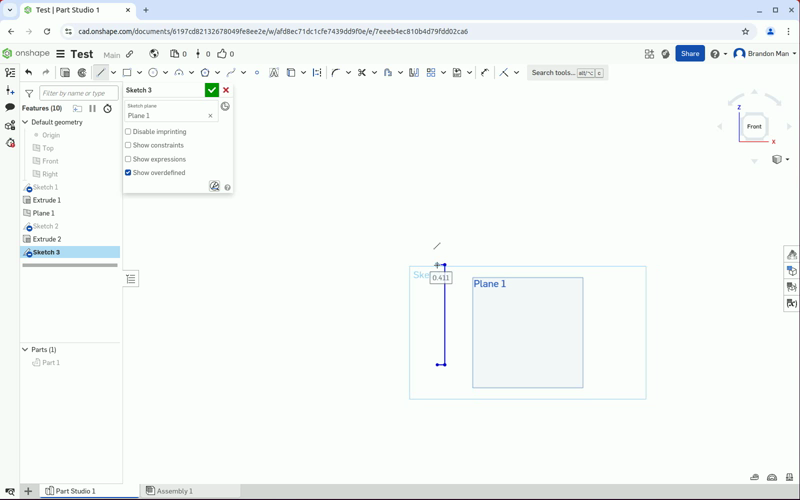
scroll(-6)
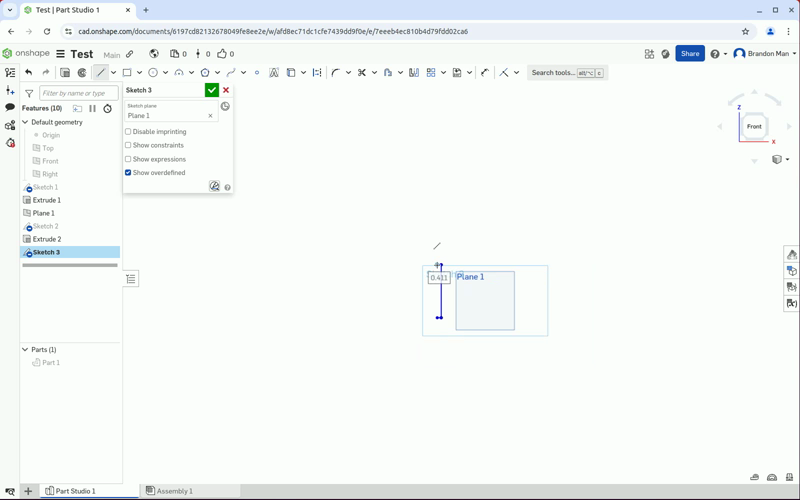
scroll(-6)
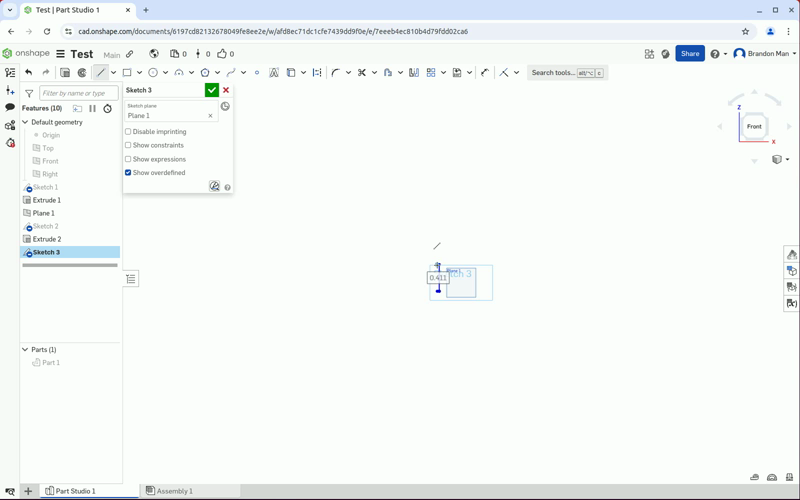
key_up(shift)
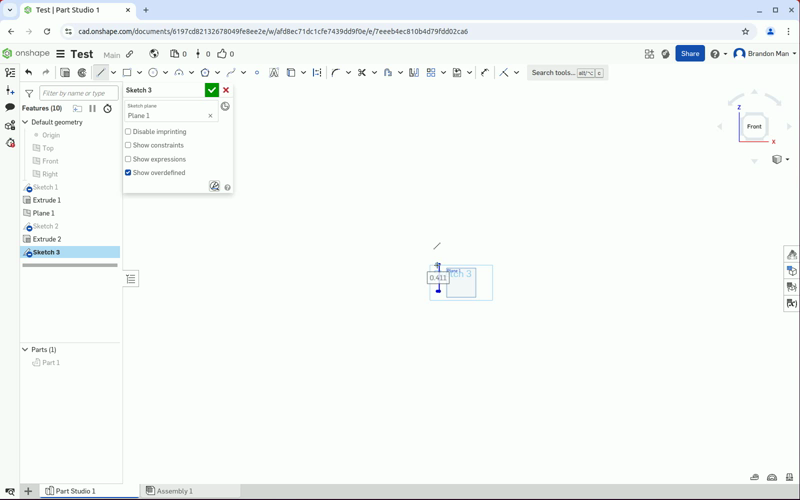
mouse_move(467, 264)
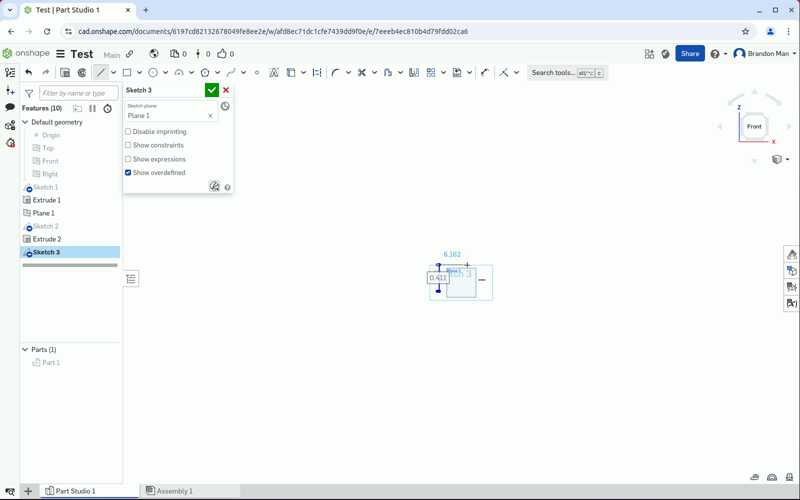
key_down(shift)
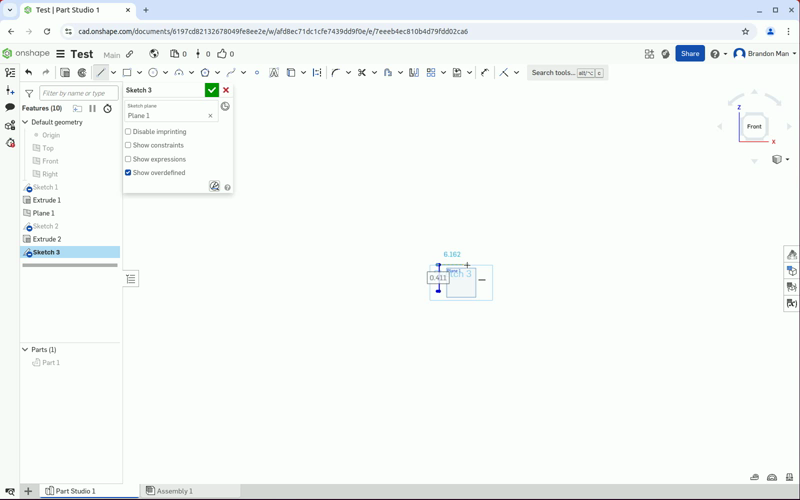
mouse_move(437, 291)
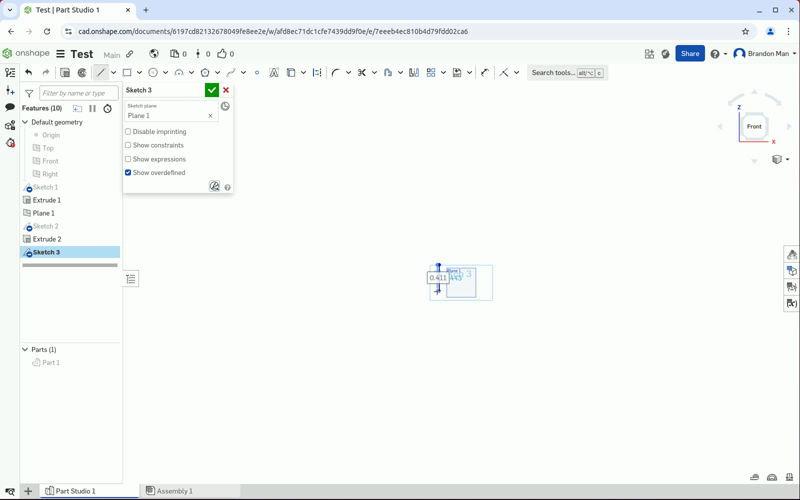
scroll(6)
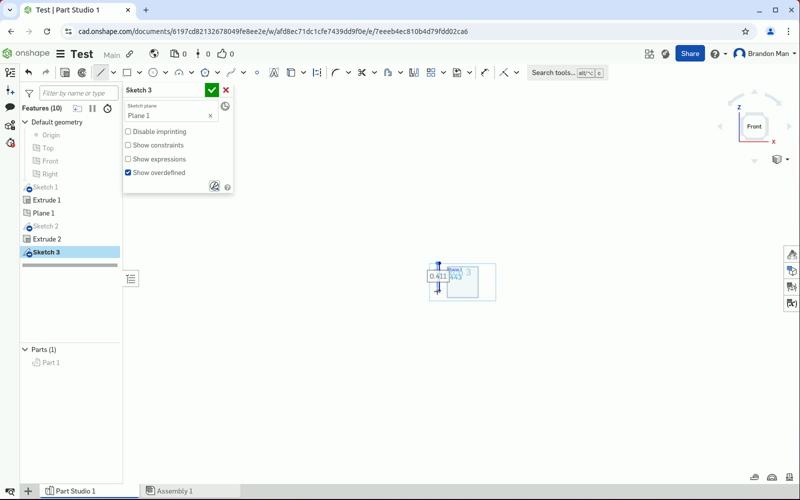
scroll(6)
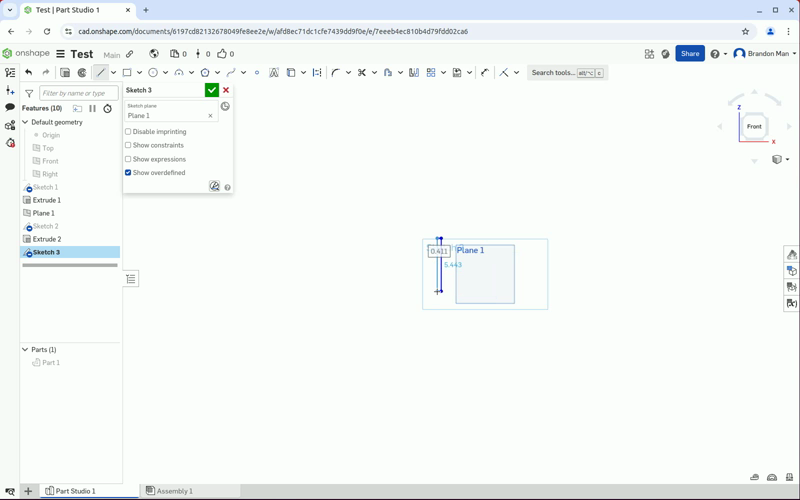
scroll(6)
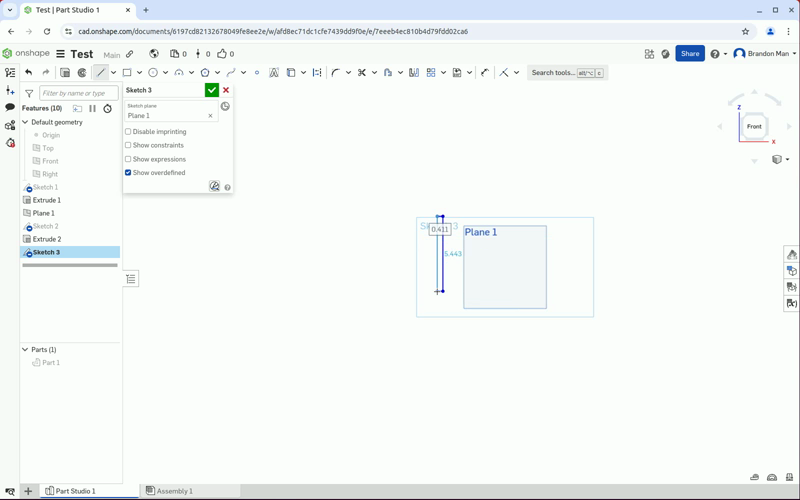
scroll(6)
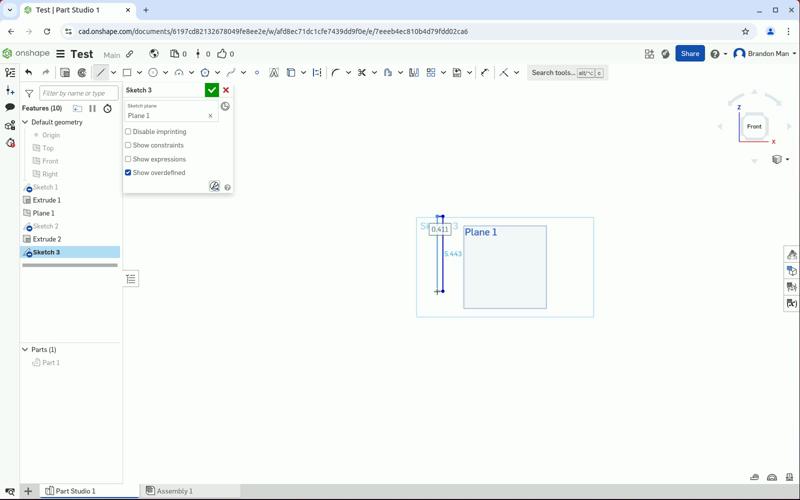
scroll(6)
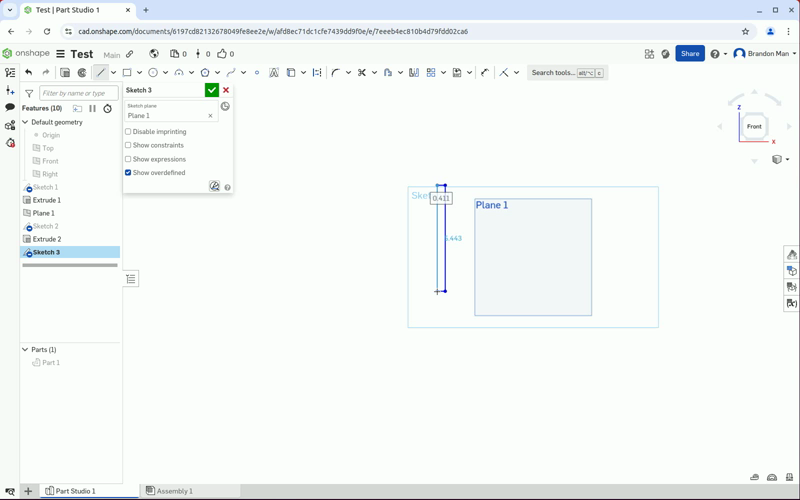
scroll(6)
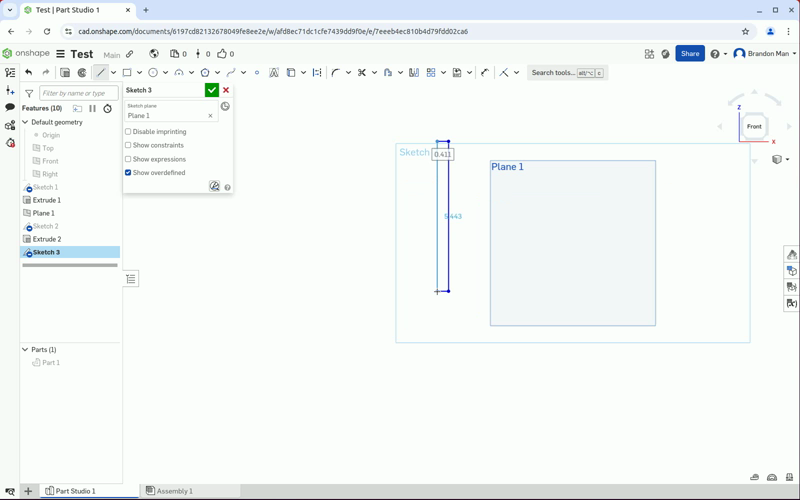
scroll(6)
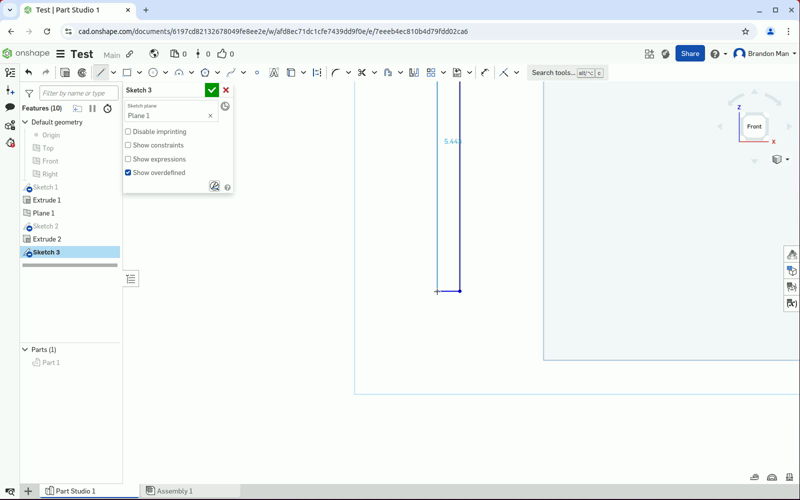
key_up(shift)
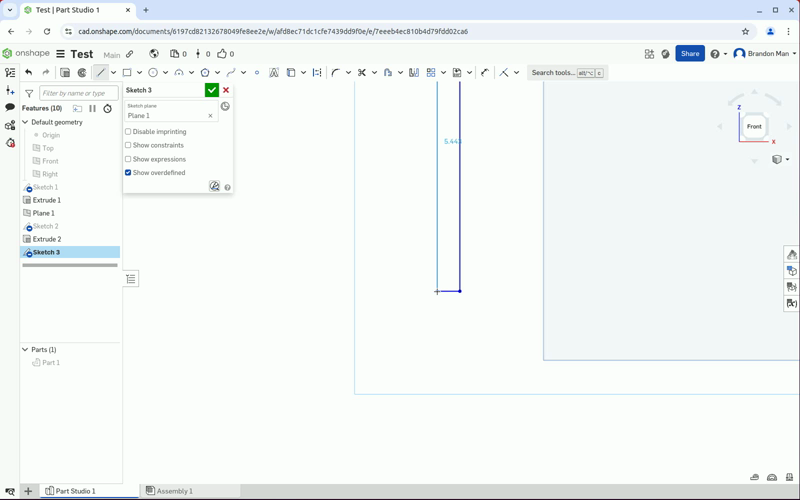
click(437, 291)
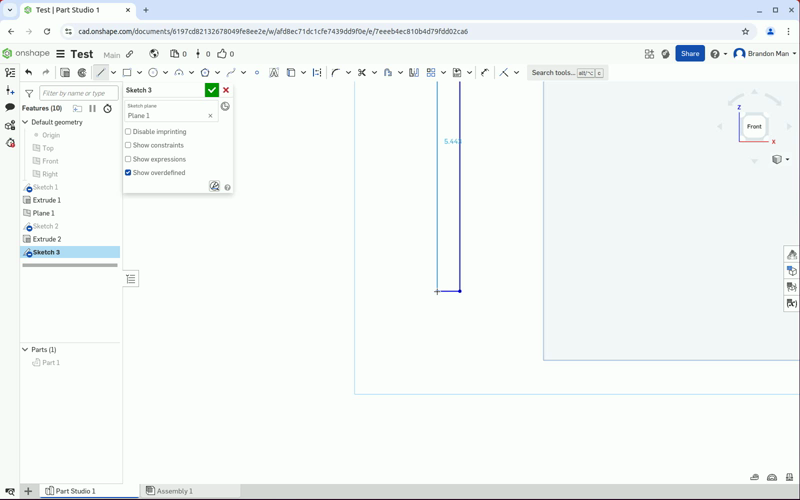
scroll(-6)
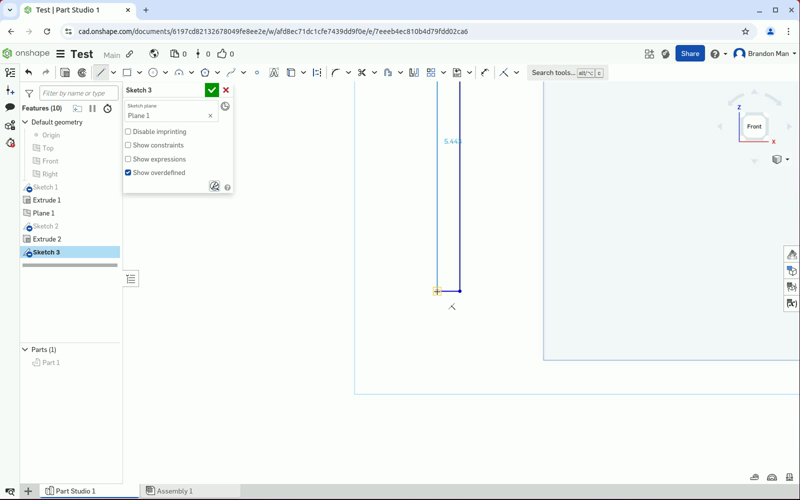
scroll(-6)
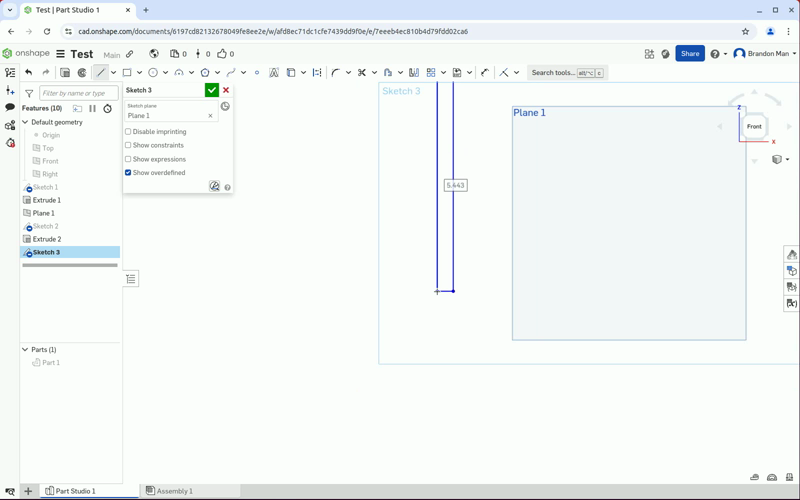
scroll(-6)
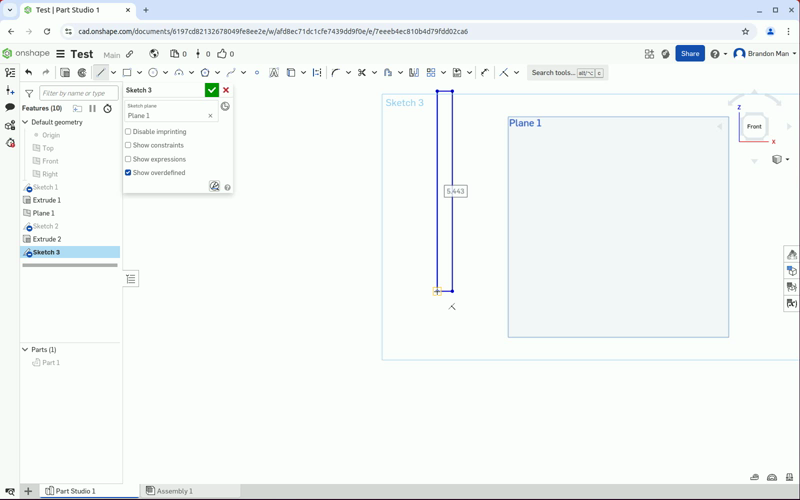
scroll(-6)
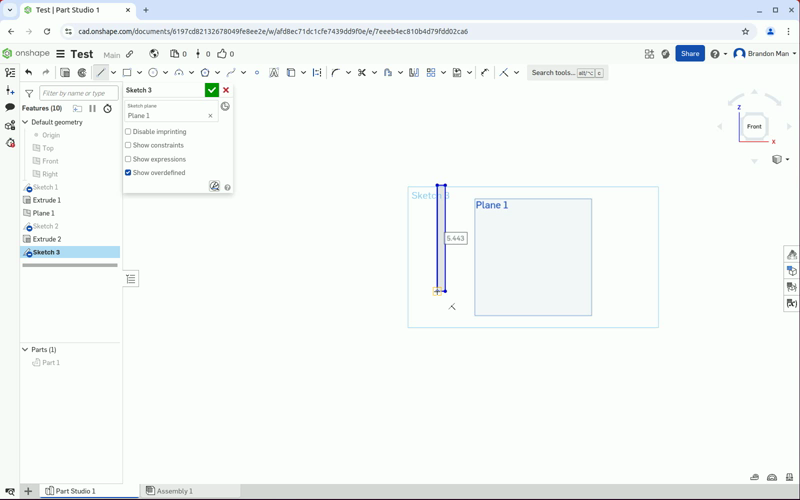
scroll(-6)
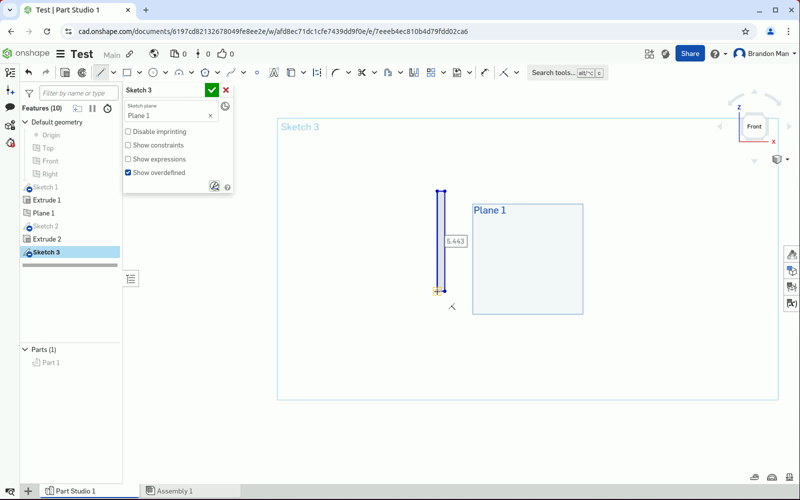
scroll(-6)
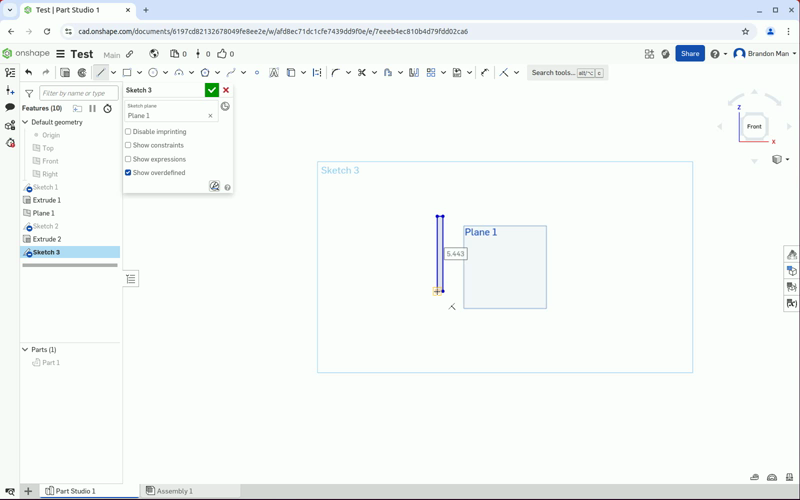
scroll(-6)
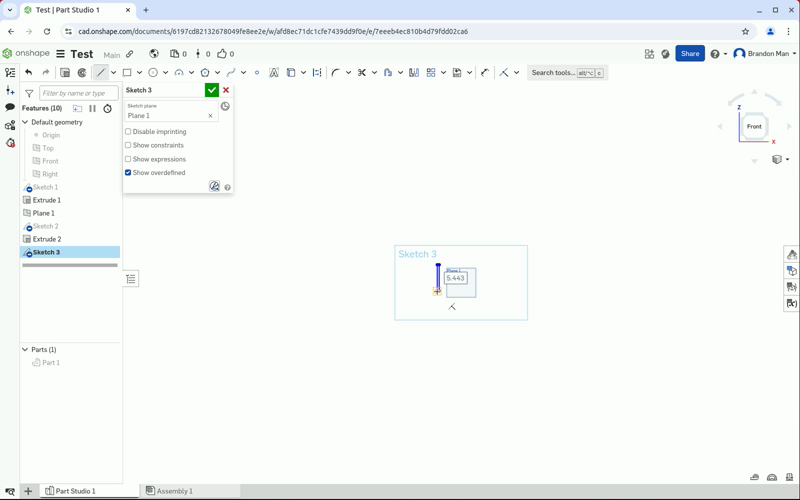
key(esc)
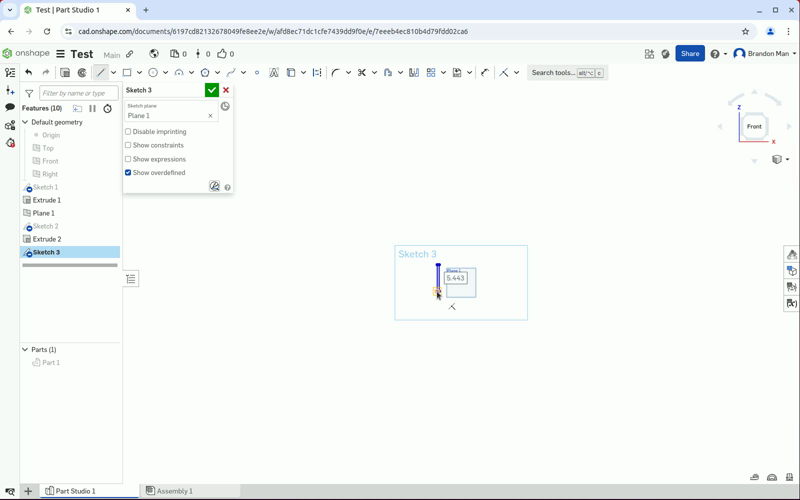
mouse_move(437, 273)
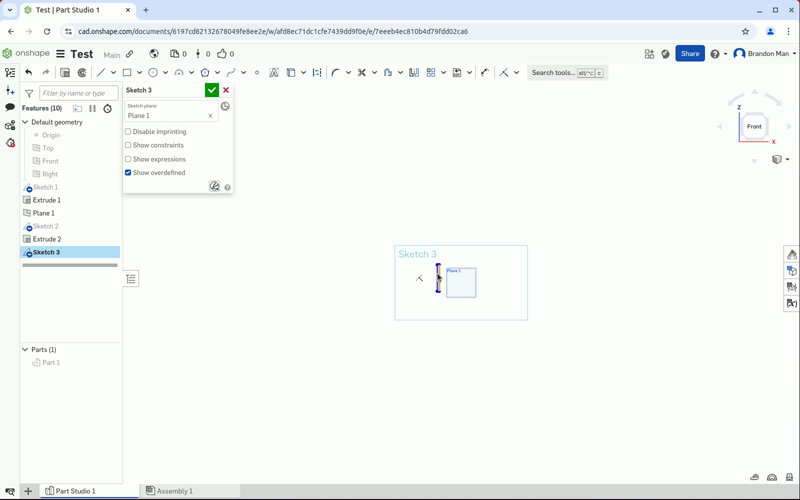
scroll(6)
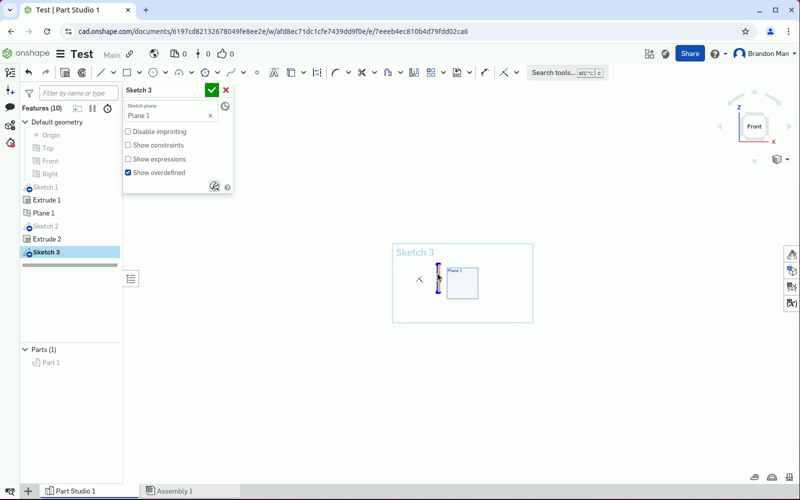
scroll(6)
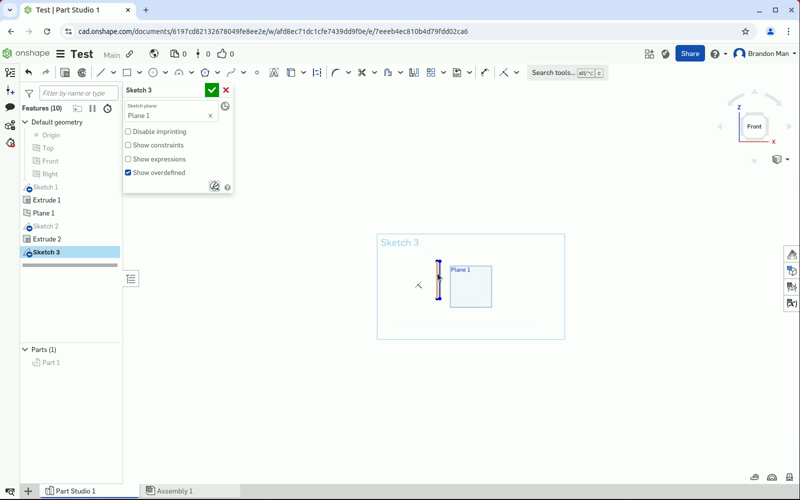
scroll(6)
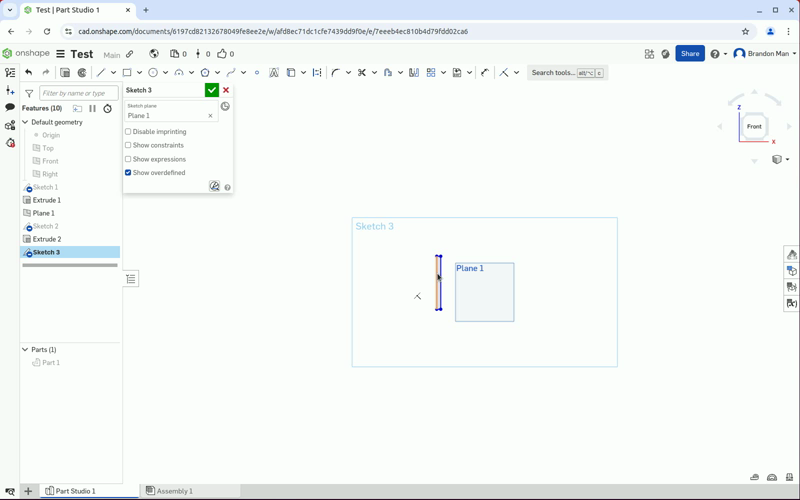
scroll(6)
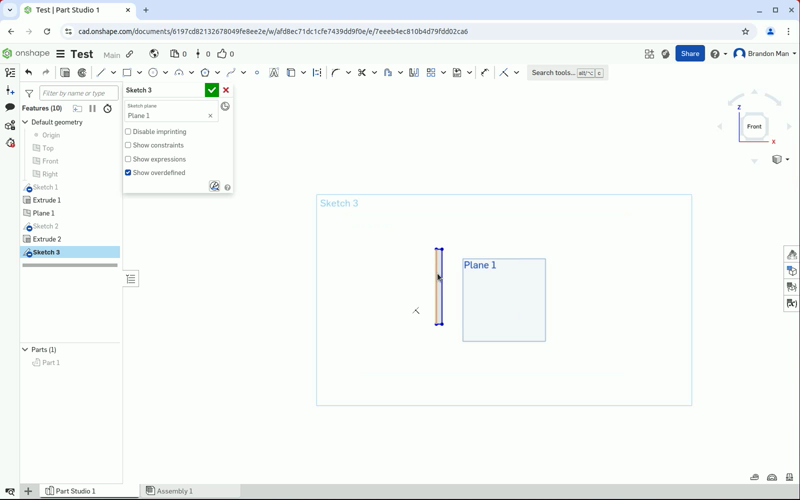
scroll(6)
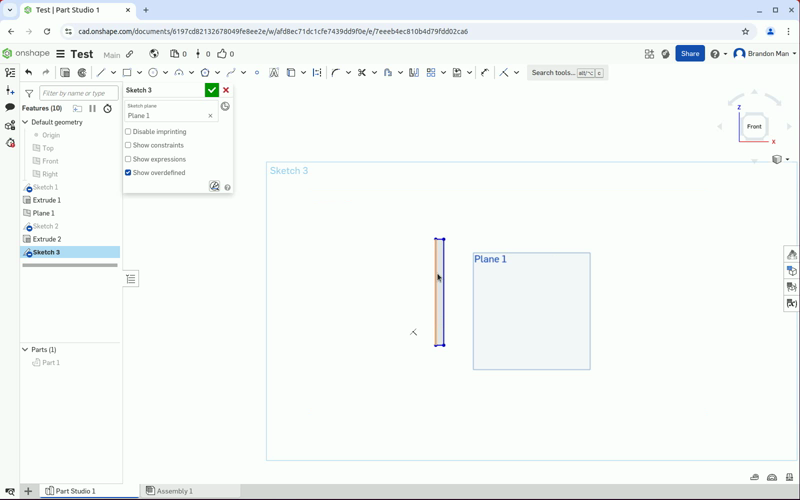
scroll(6)
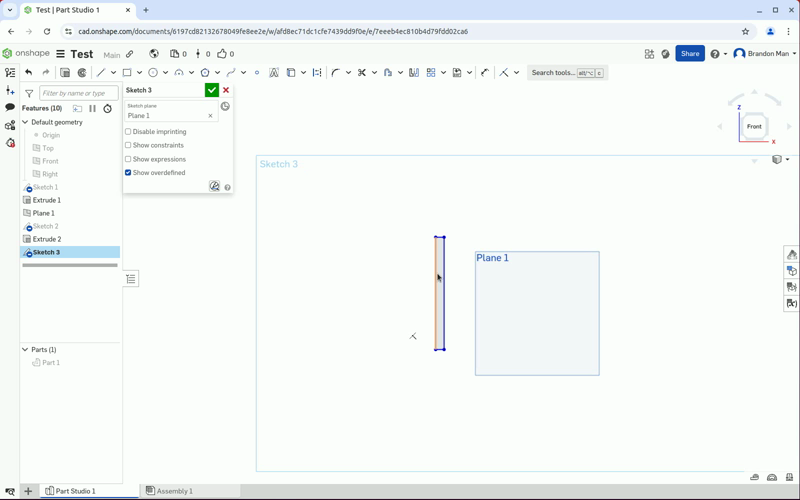
scroll(6)
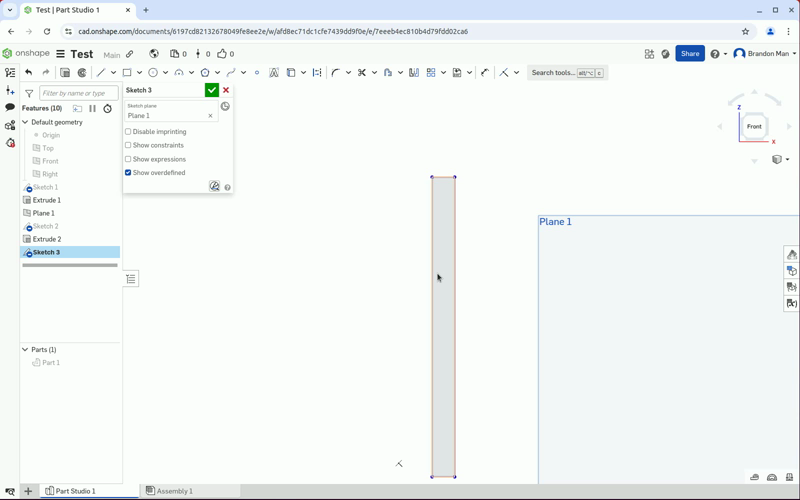
click(437, 273)
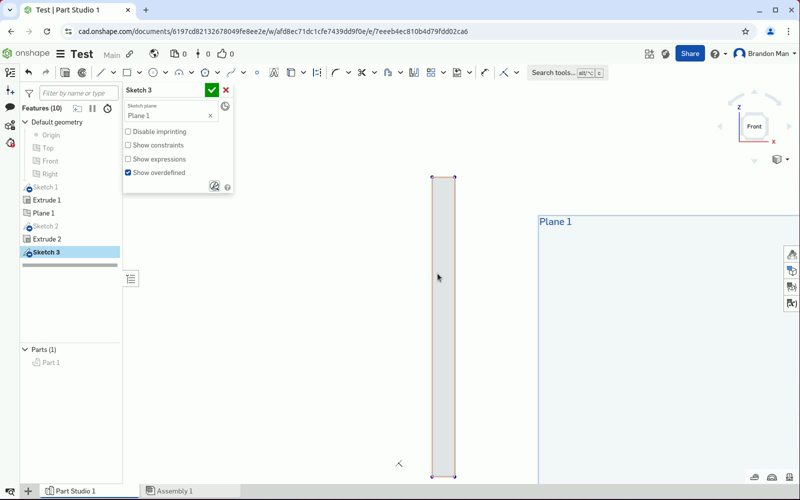
scroll(-6)
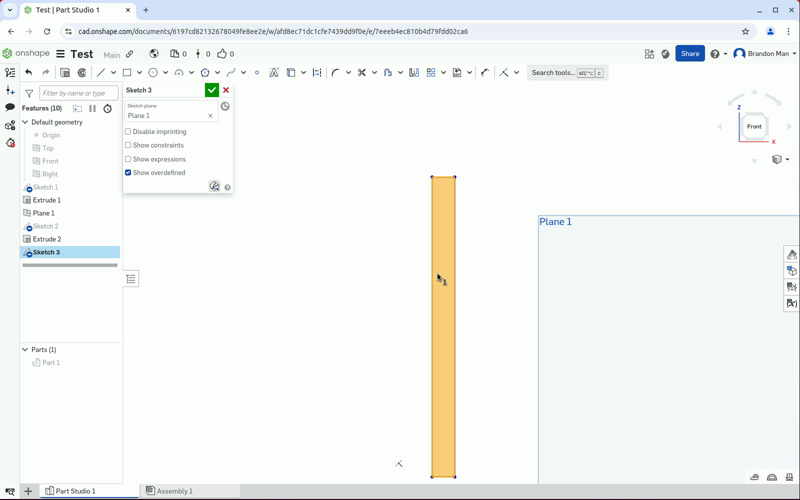
scroll(-6)
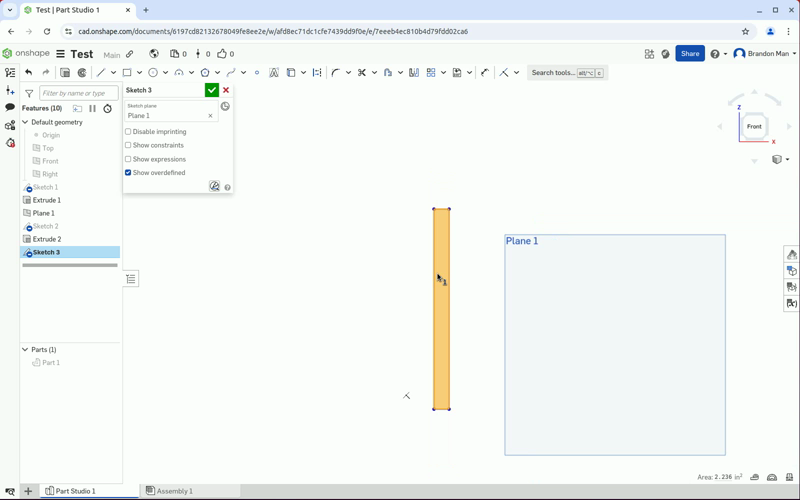
scroll(-6)
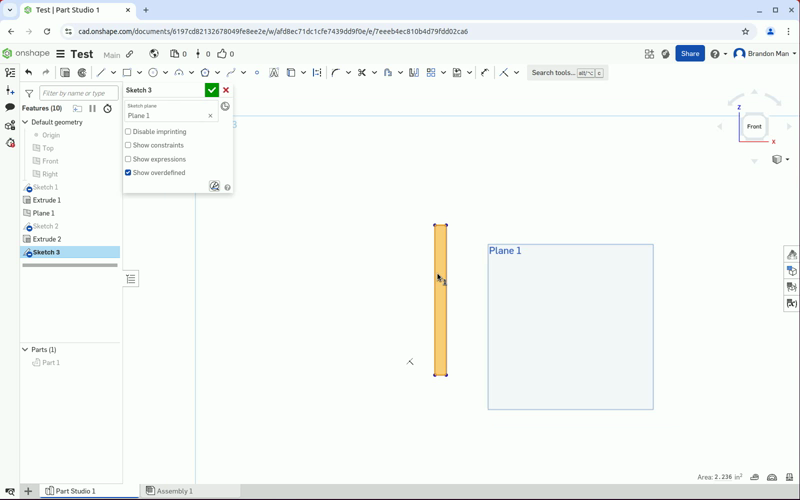
scroll(-6)
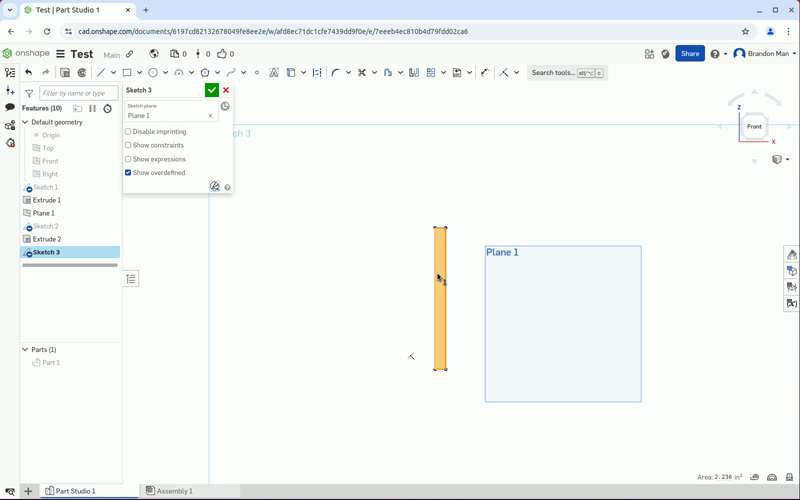
scroll(-6)
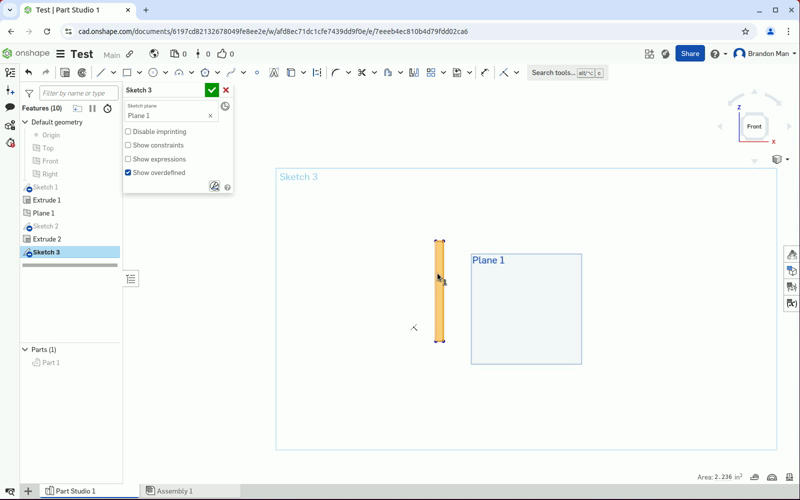
scroll(-6)
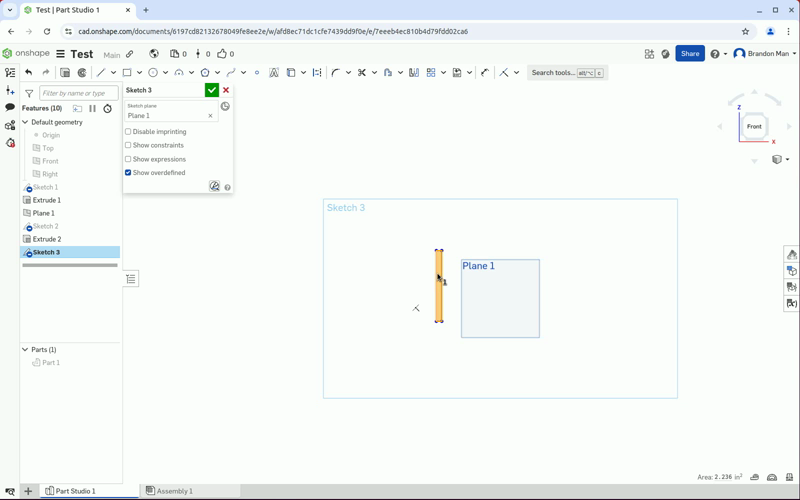
scroll(-6)
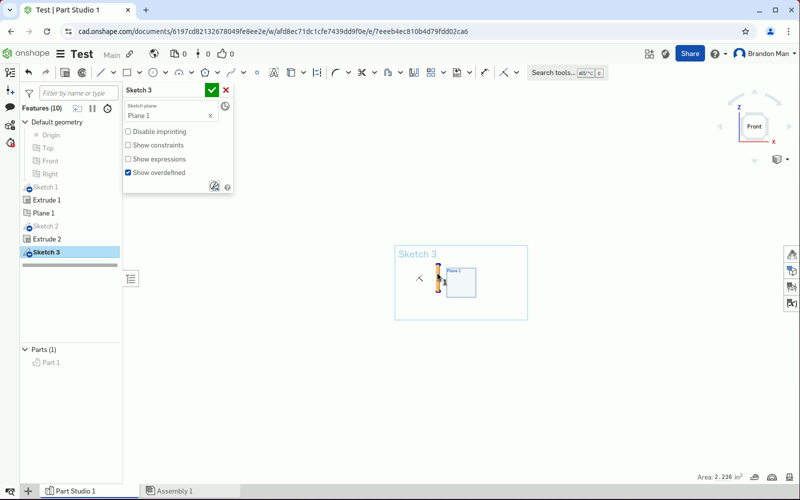
mouse_move(73, 352)
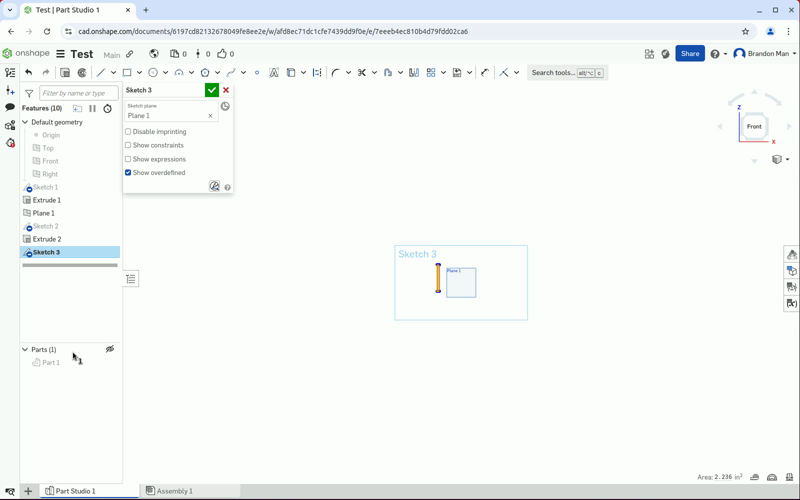
key(shift+y)
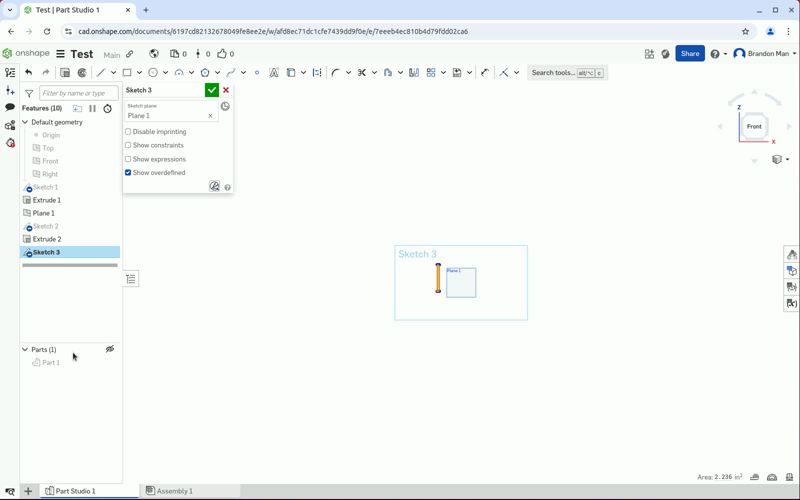
key(shift+e)
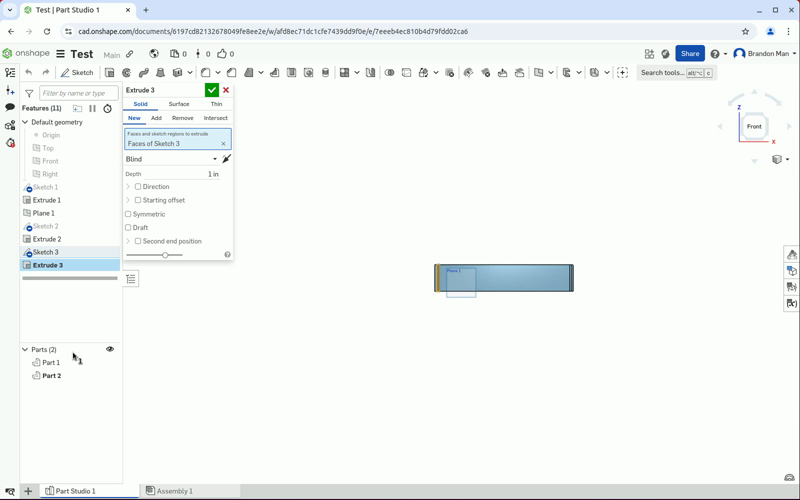
mouse_move(143, 106)
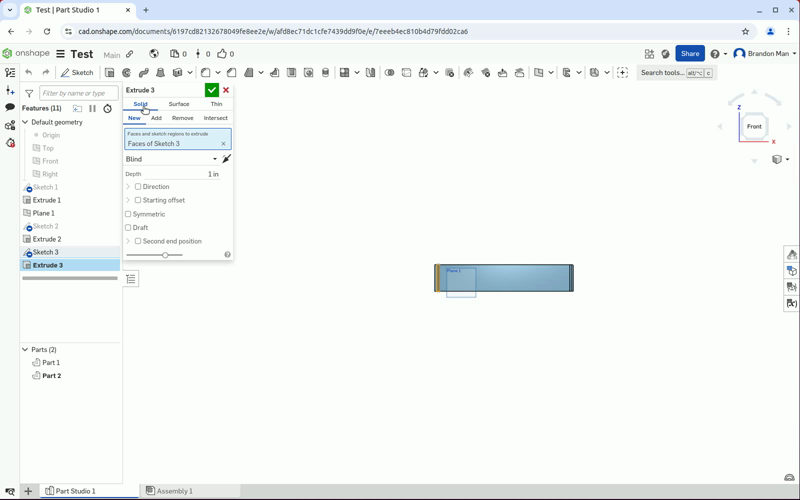
click(143, 106)
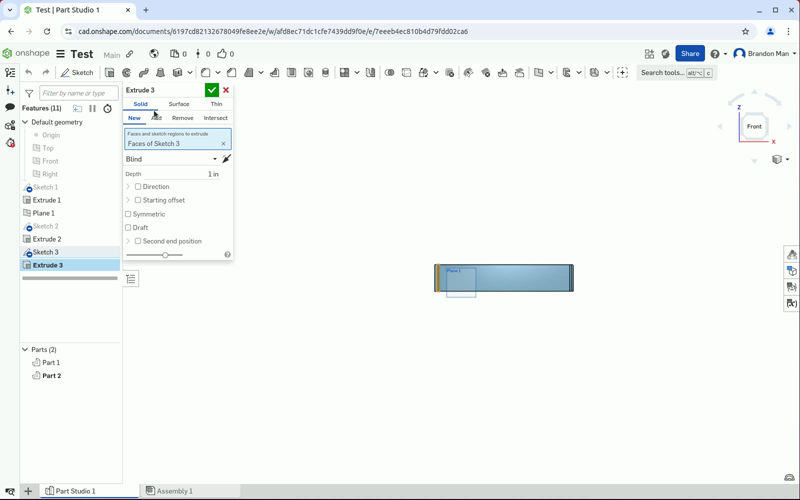
mouse_move(186, 120)
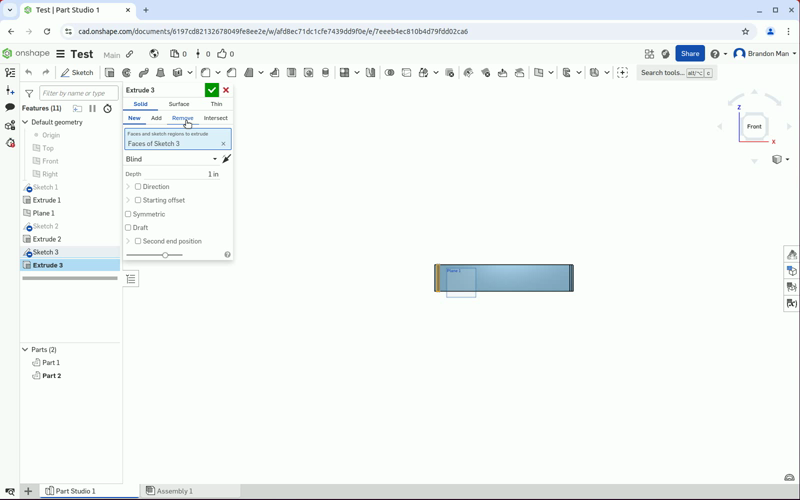
click(186, 120)
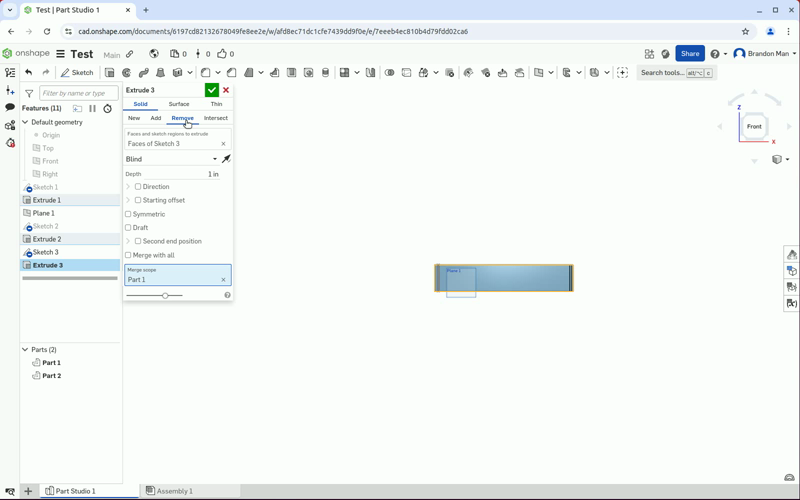
key(tab, 4)
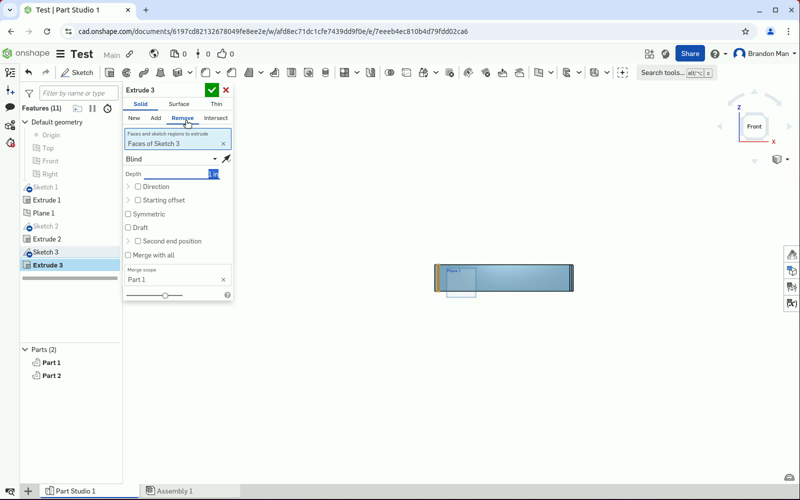
text(0.241)
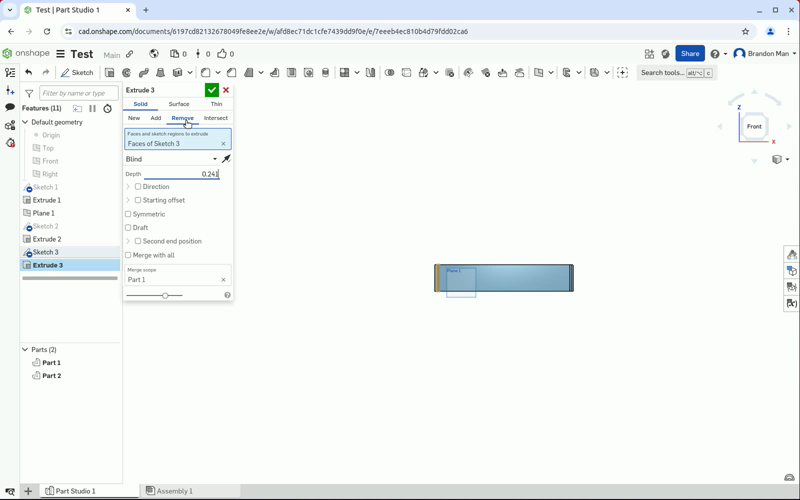
key(tab, 6)
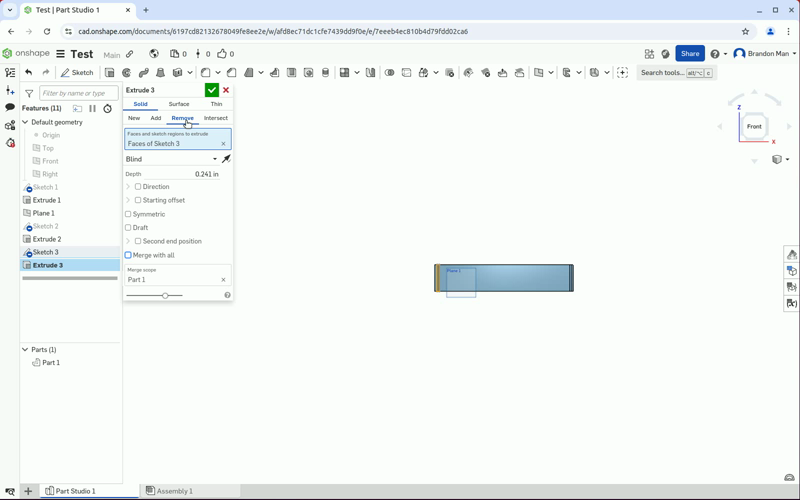
key(space)
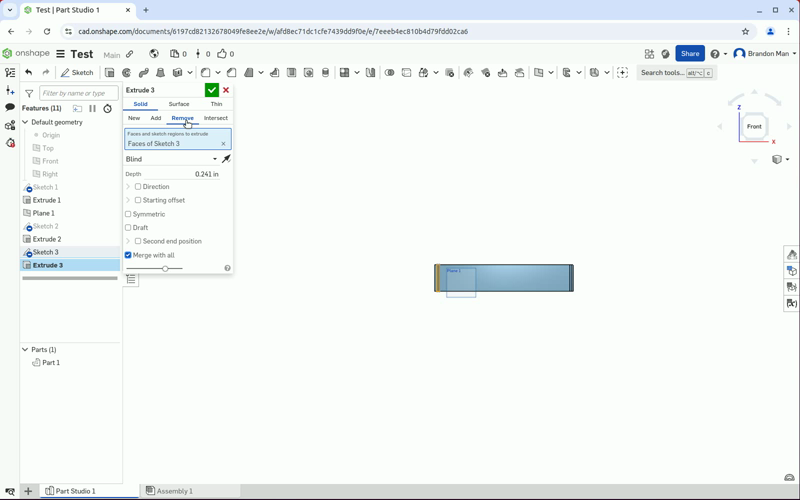
key(enter)
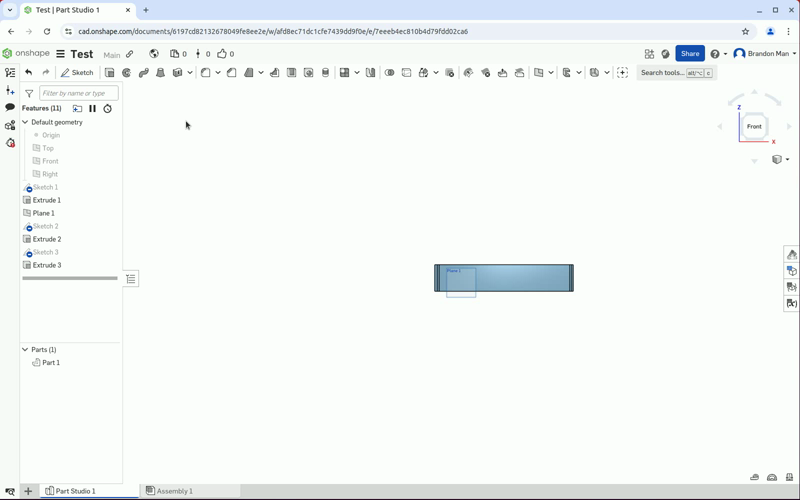
key(shift+h)
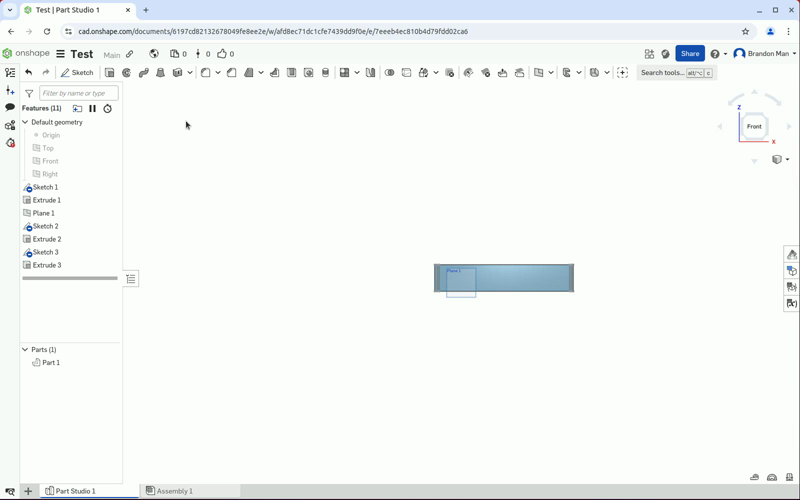
key(shift+h)
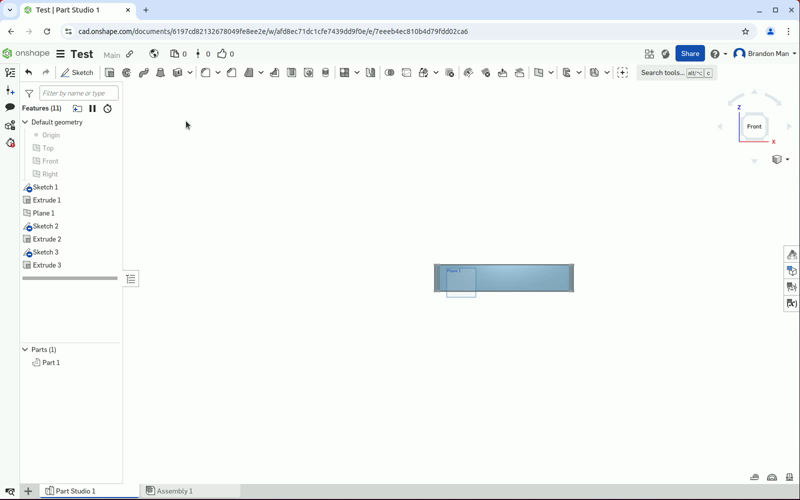
key(shift+7)
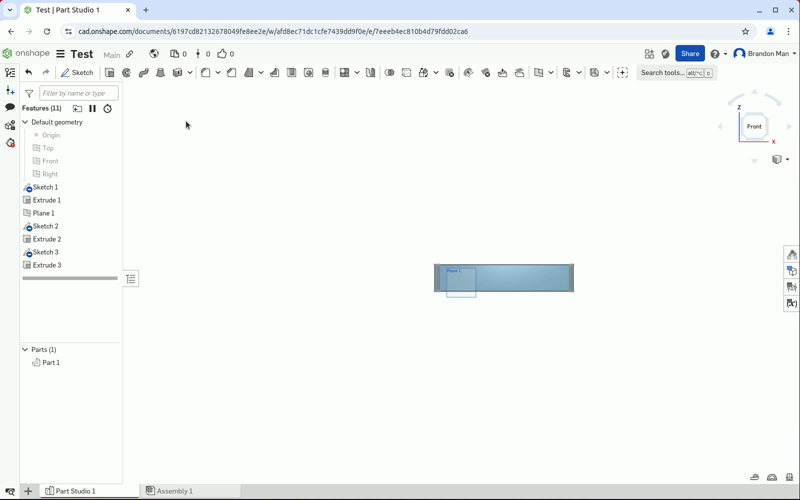
key(left, 2)
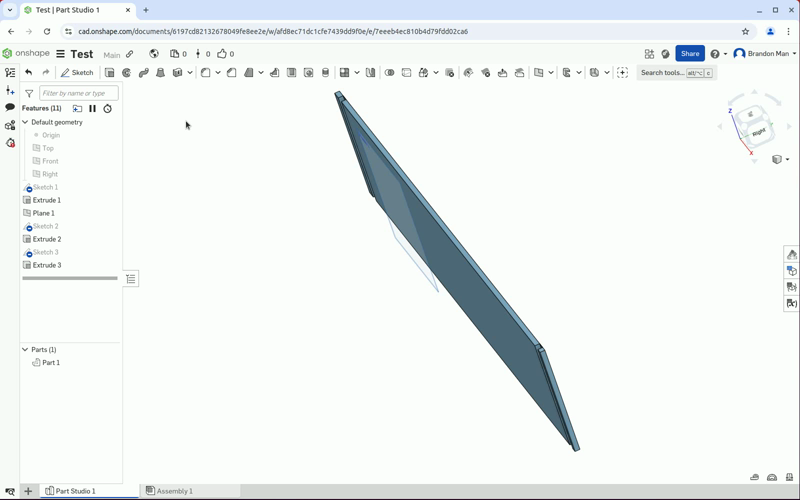
key(down, 2)
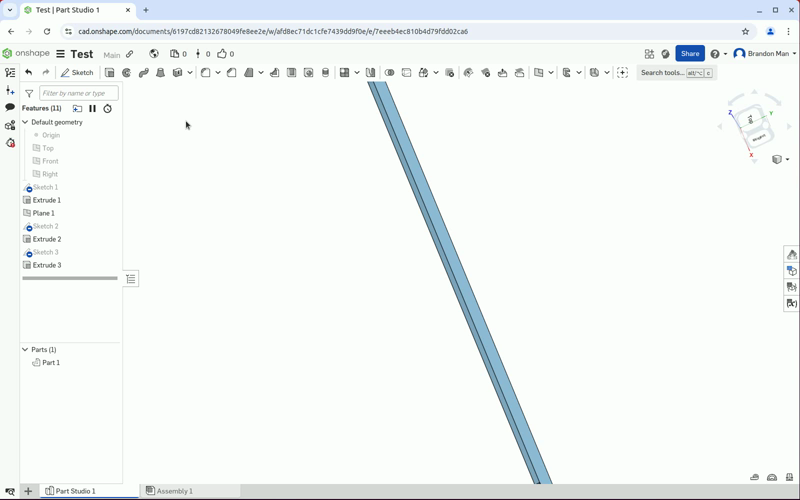
key(up, 2)
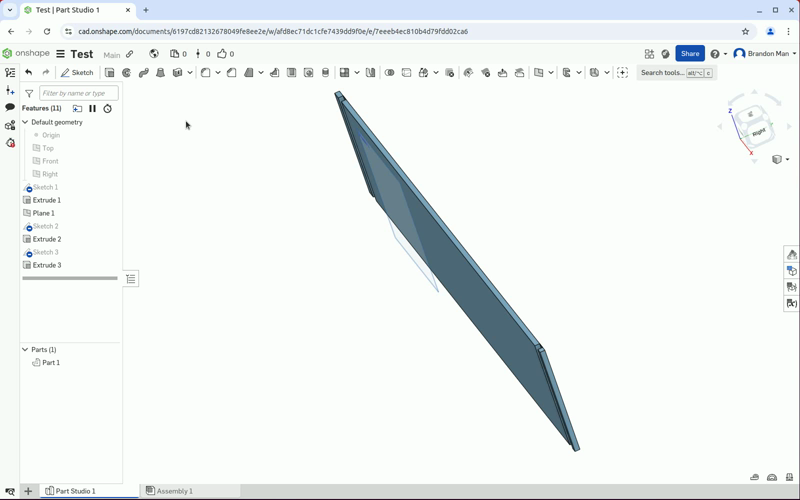
key(right, 2)
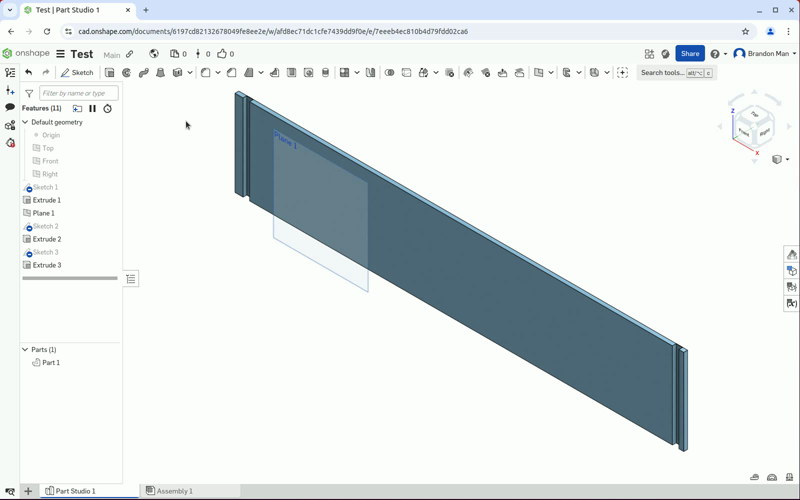
mouse_move(73, 189)
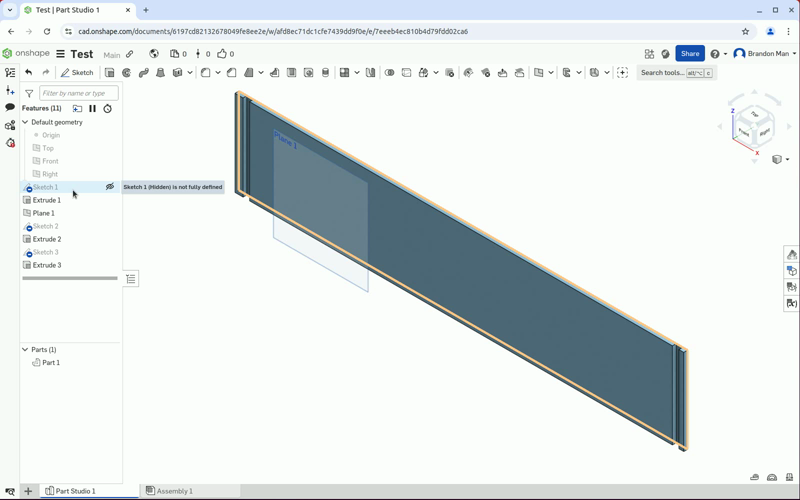
click(73, 189)